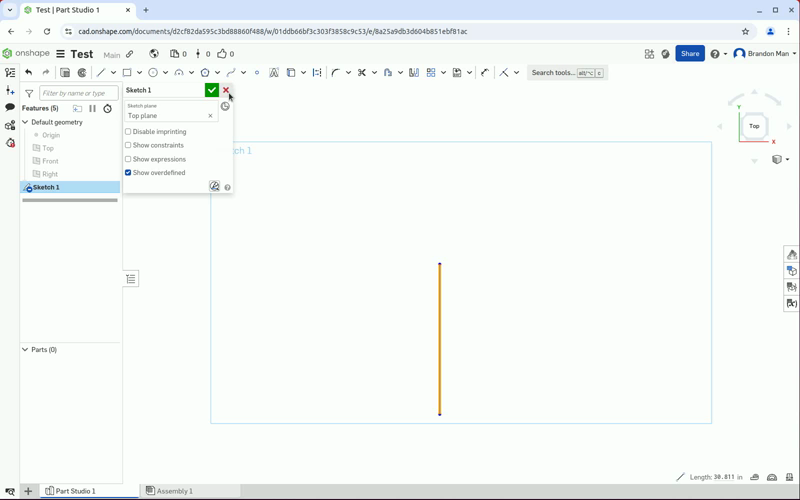
key(shift+h)
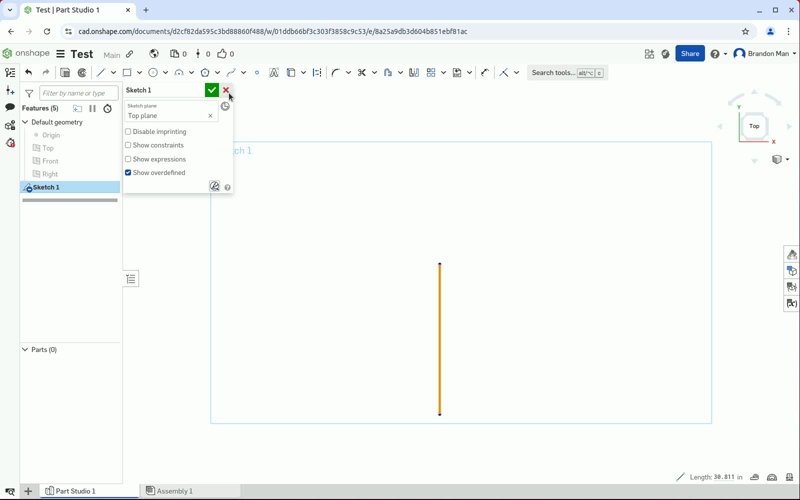
key(shift+s)
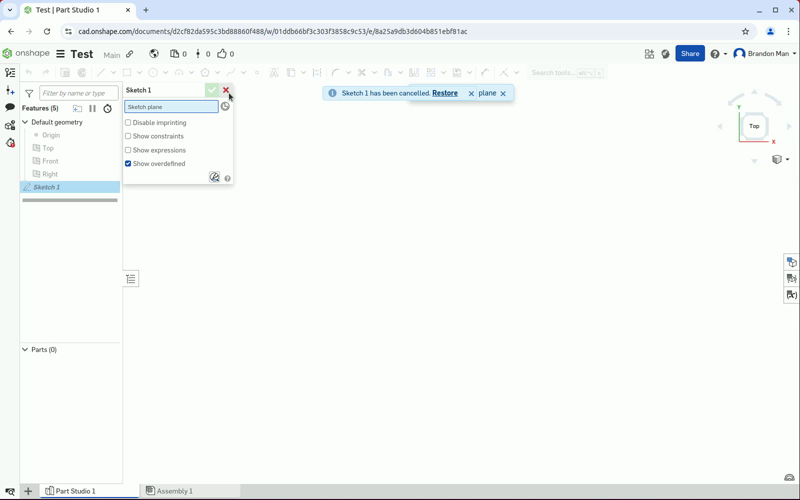
mouse_move(73, 150)
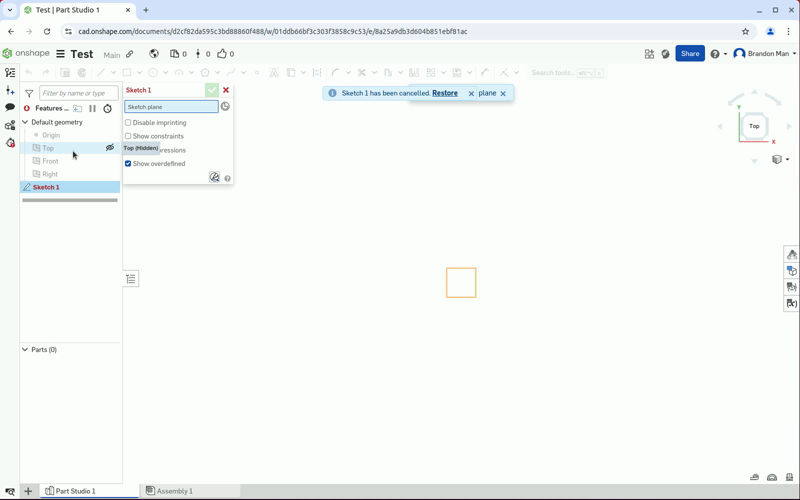
click(73, 150)
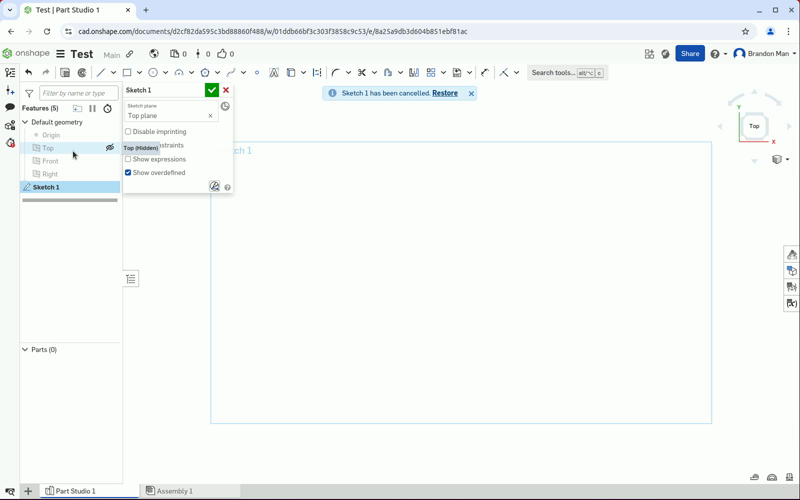
mouse_move(73, 352)
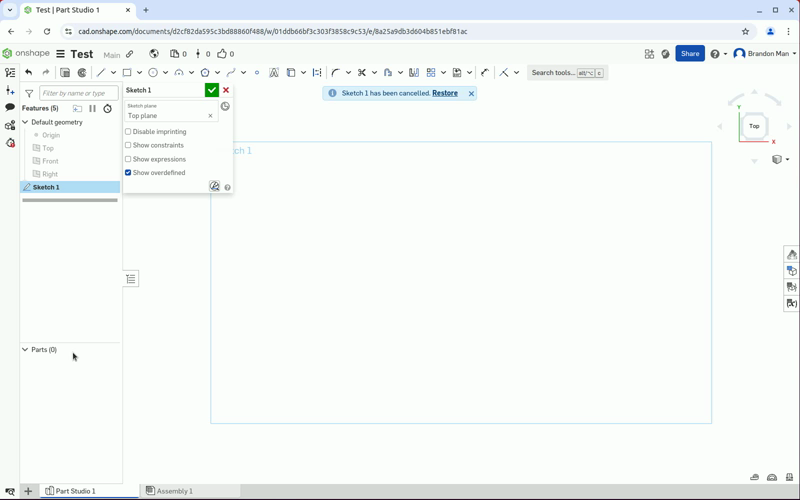
key(y)
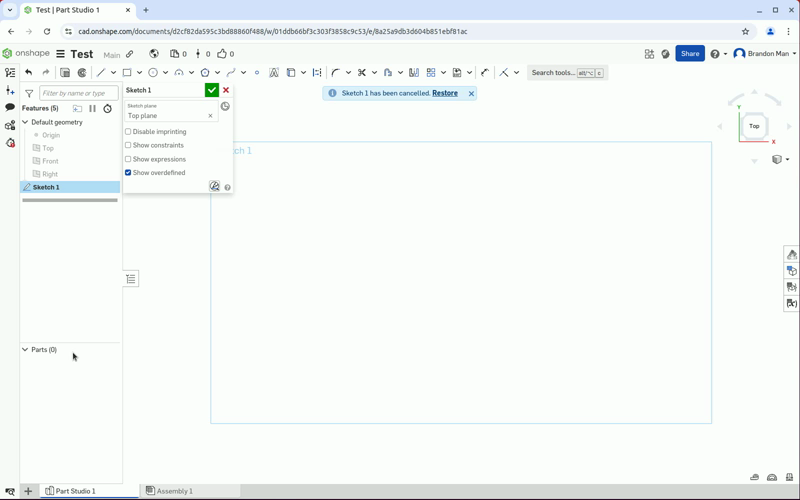
key(l)
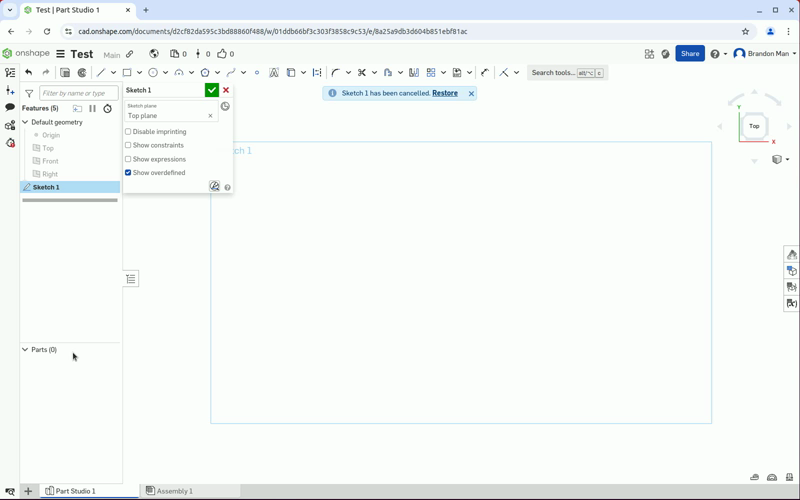
key_down(shift)
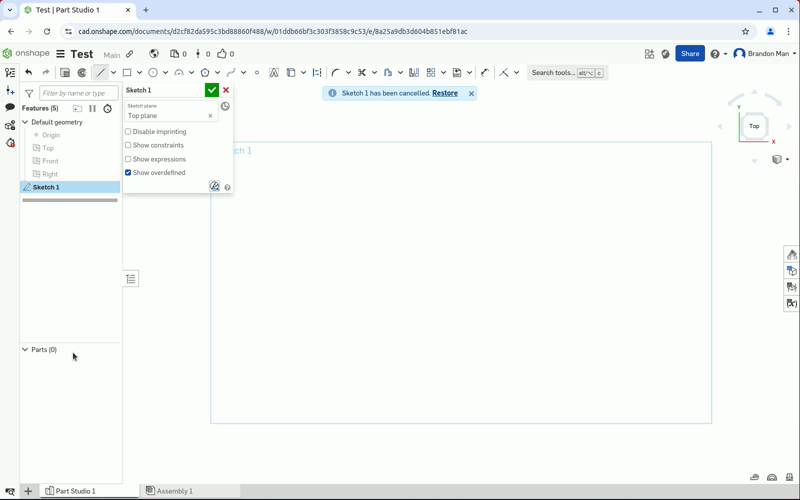
mouse_move(385, 357)
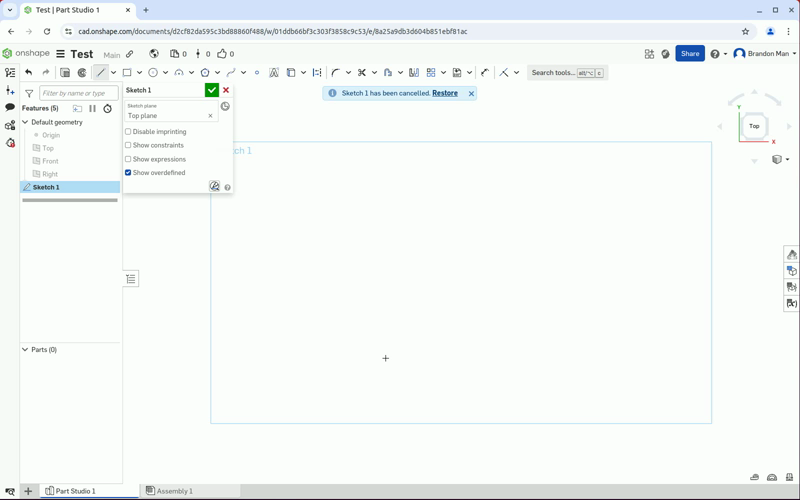
click(385, 357)
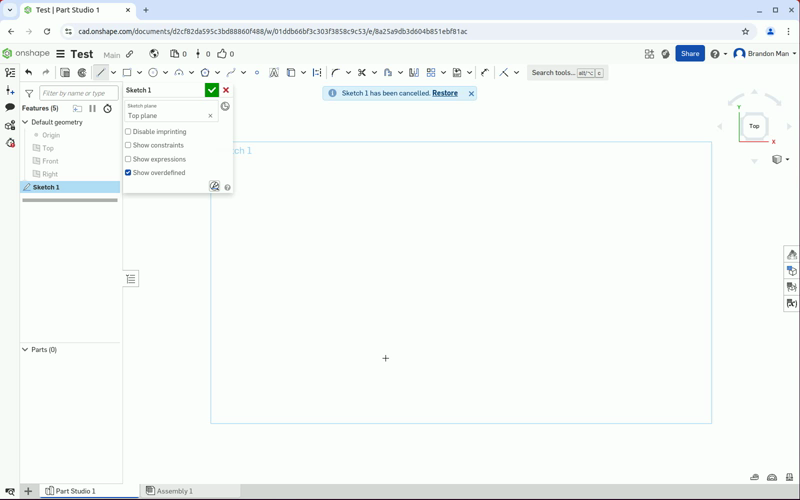
key_up(shift)
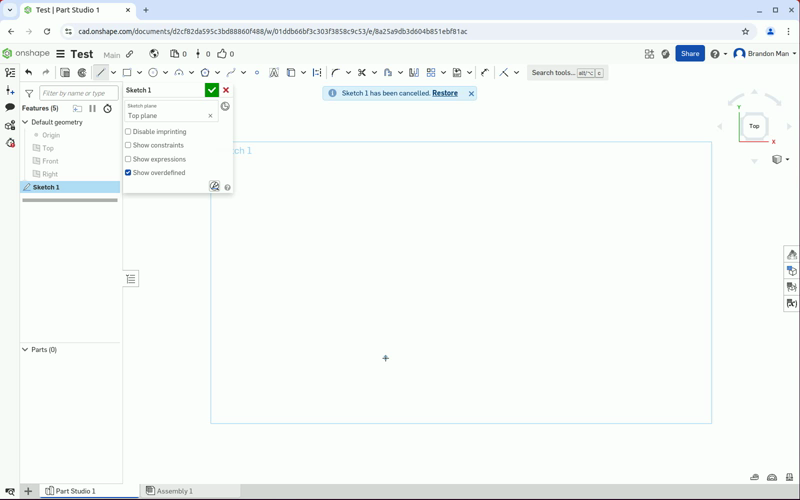
key_down(shift)
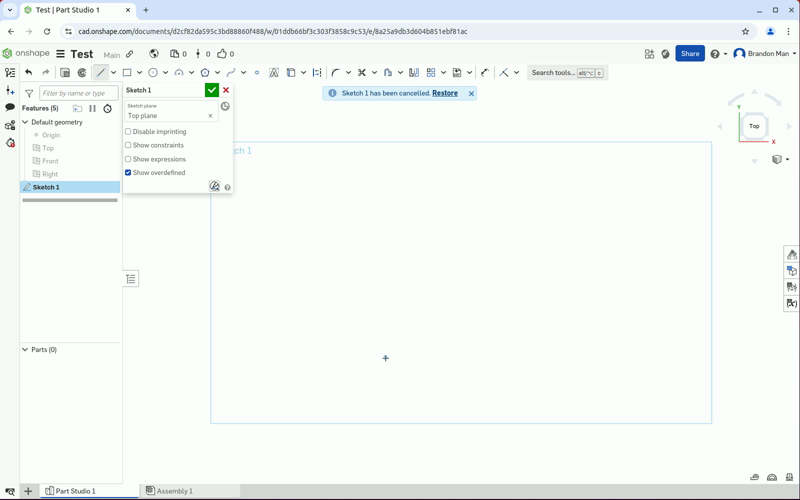
mouse_move(535, 357)
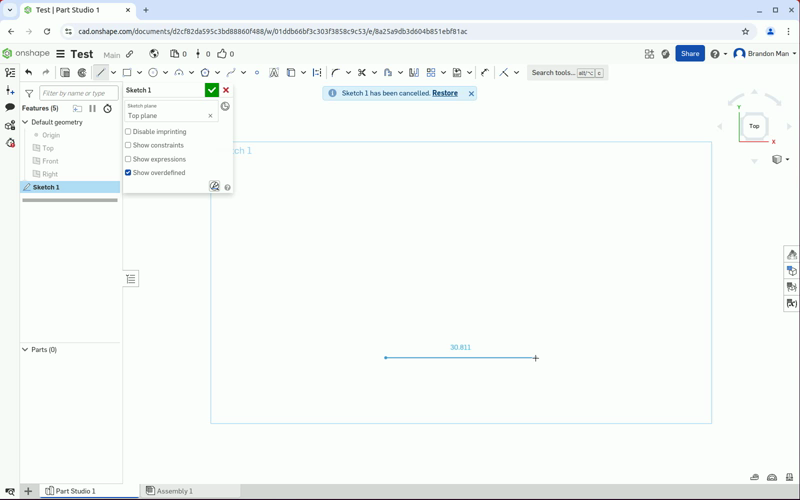
click(535, 357)
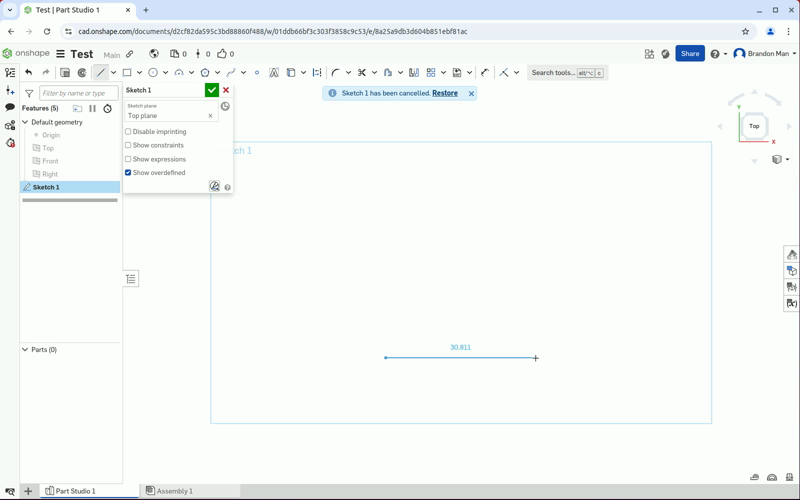
key_up(shift)
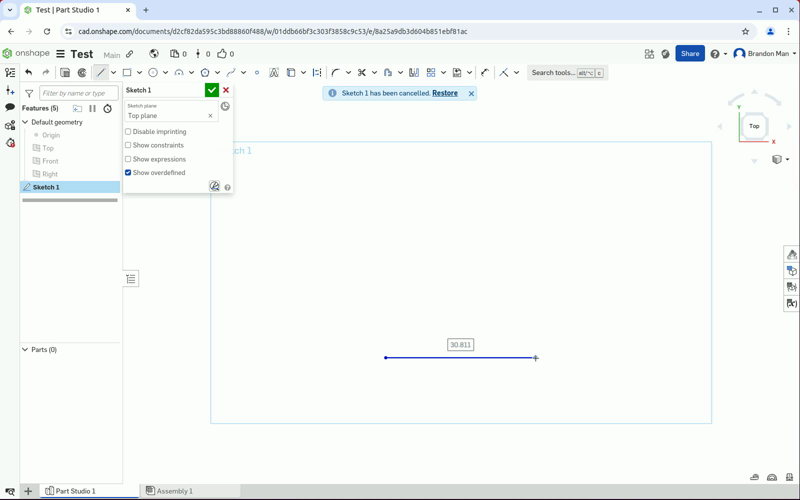
key_down(shift)
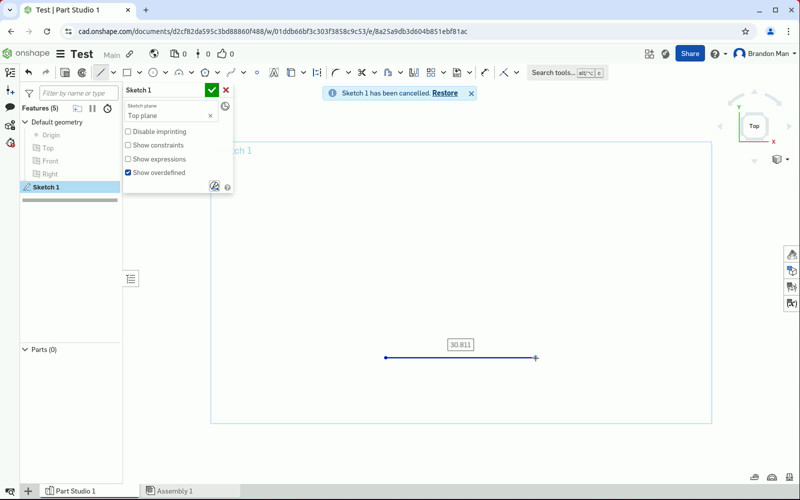
mouse_move(565, 357)
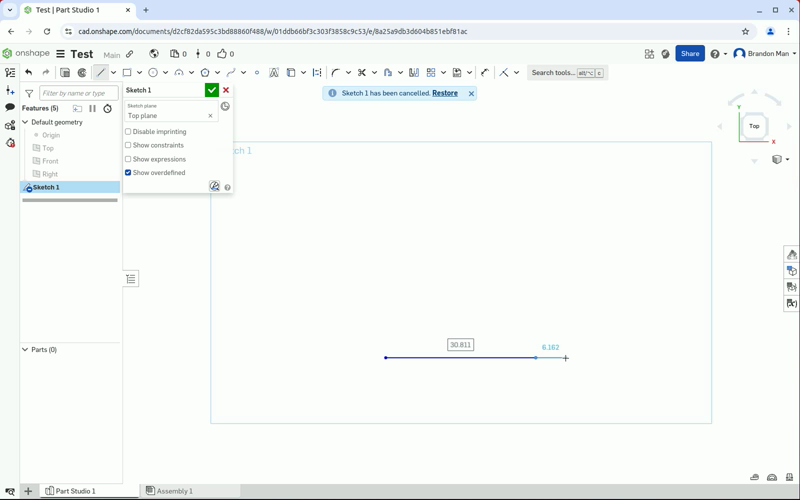
mouse_move(535, 313)
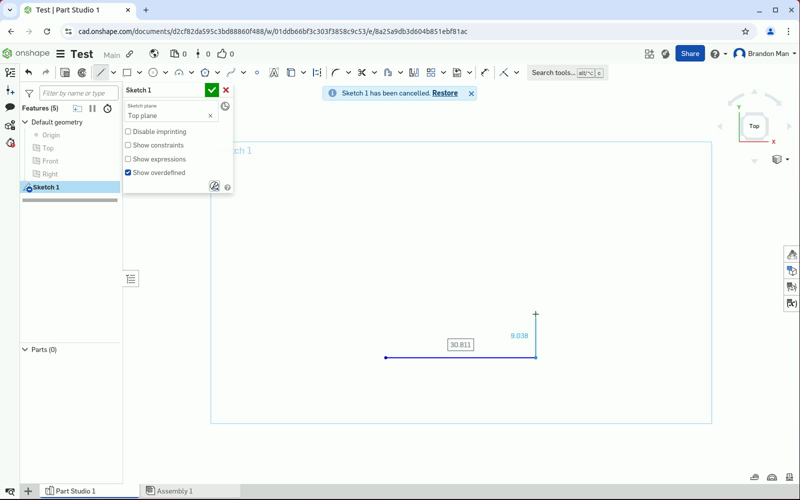
click(535, 313)
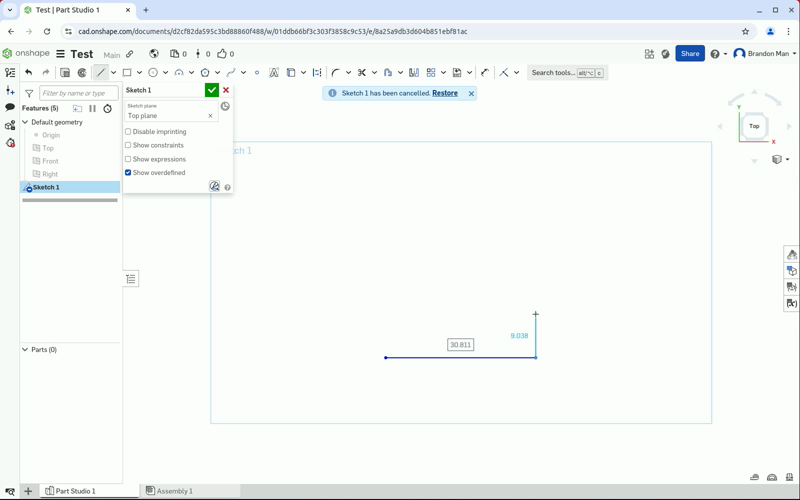
key_up(shift)
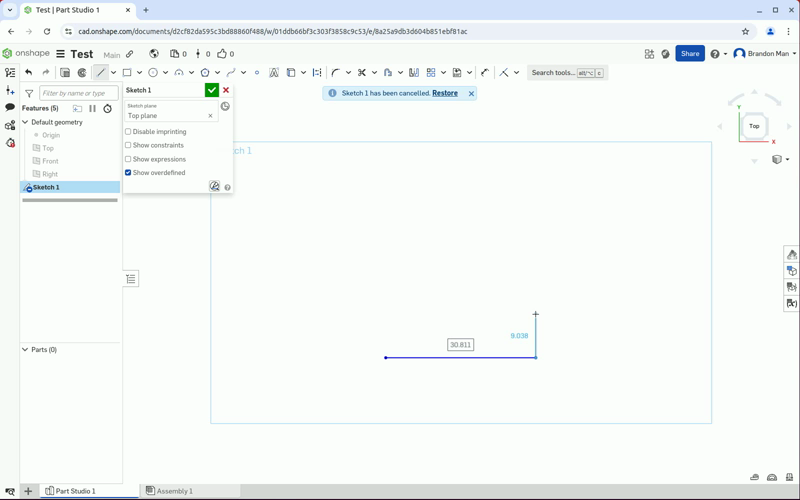
key_down(shift)
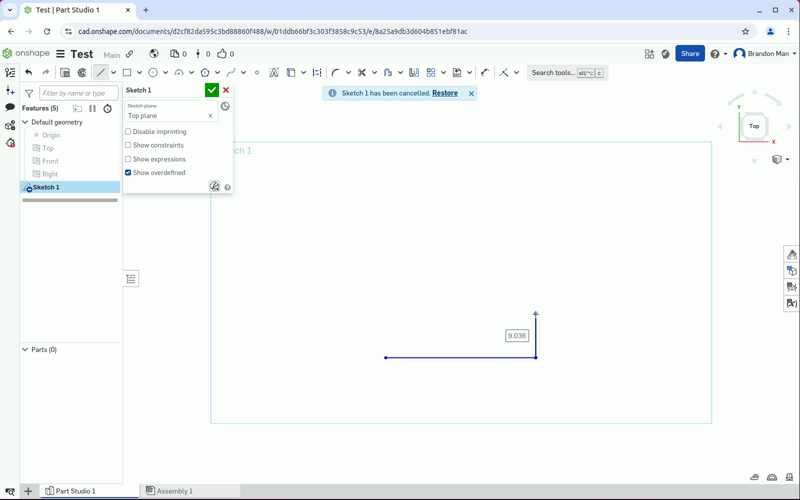
mouse_move(565, 313)
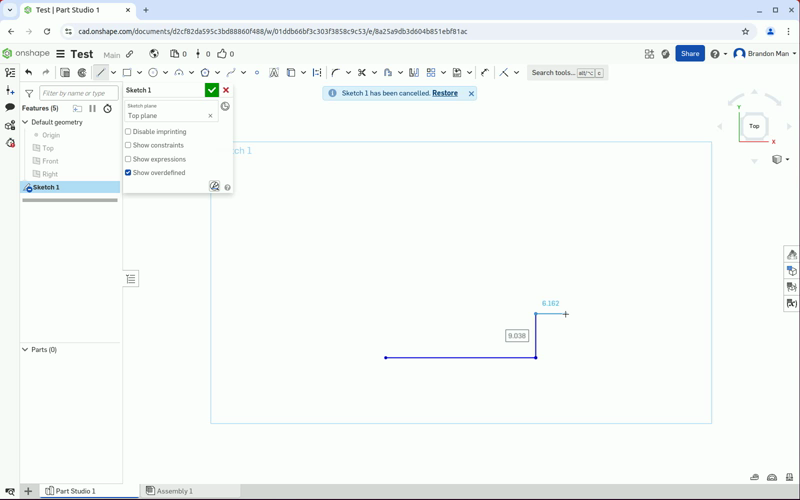
mouse_move(505, 304)
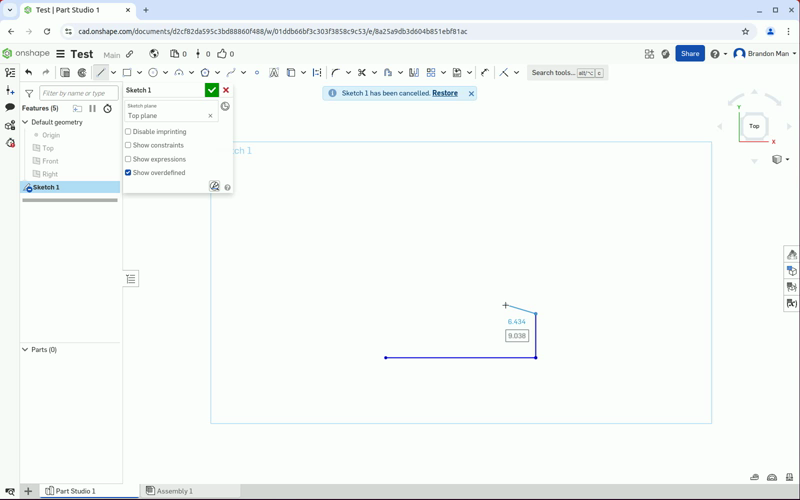
click(505, 304)
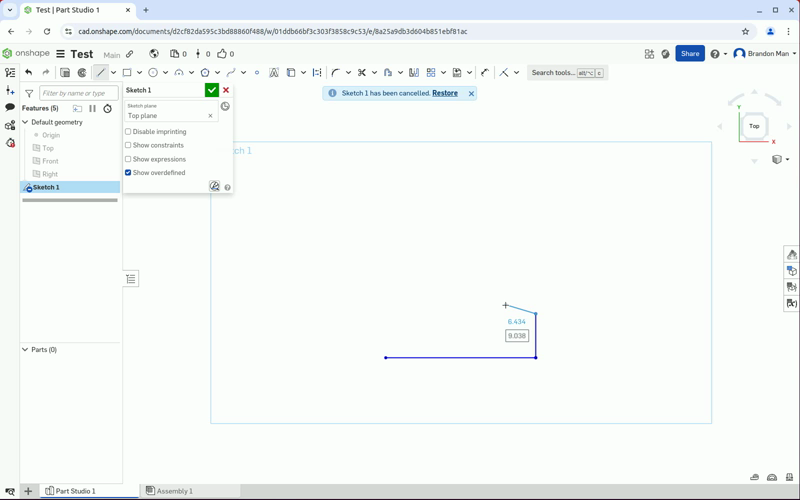
key_up(shift)
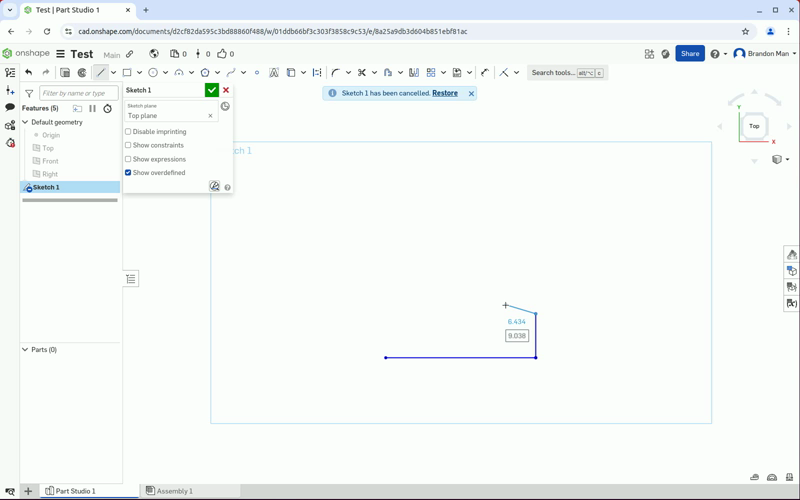
key_down(shift)
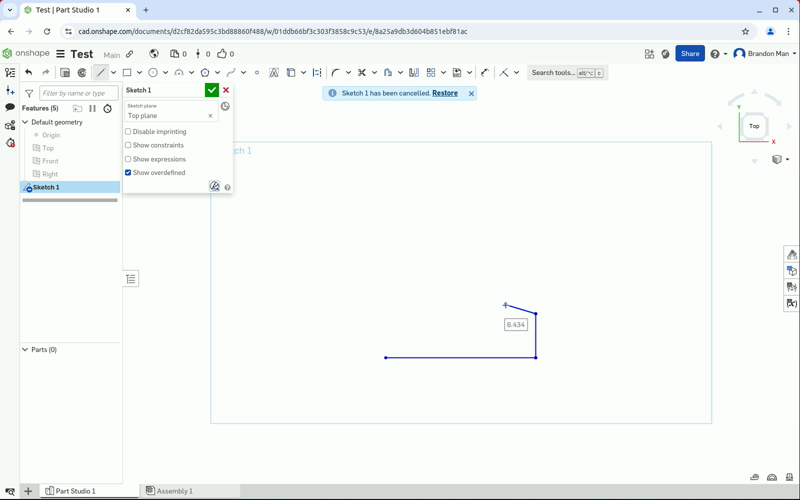
mouse_move(535, 304)
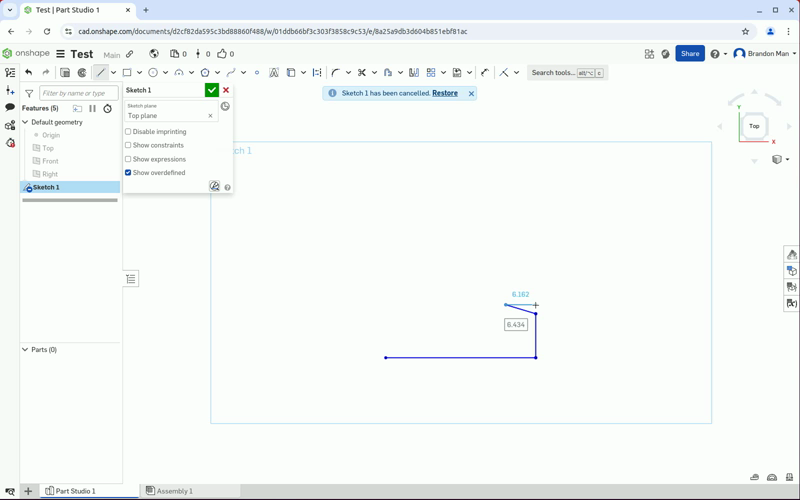
mouse_move(505, 261)
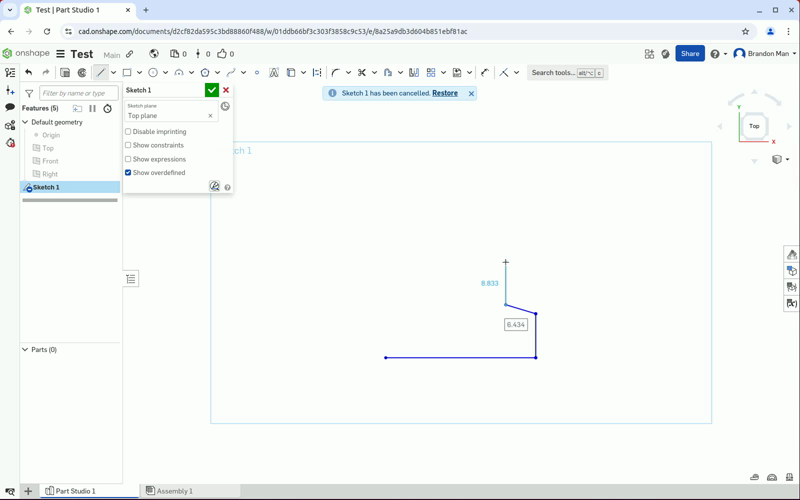
click(505, 261)
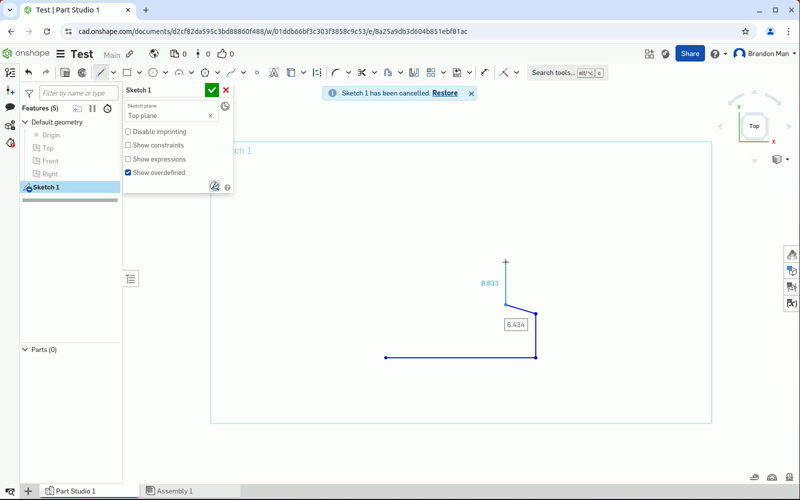
key_up(shift)
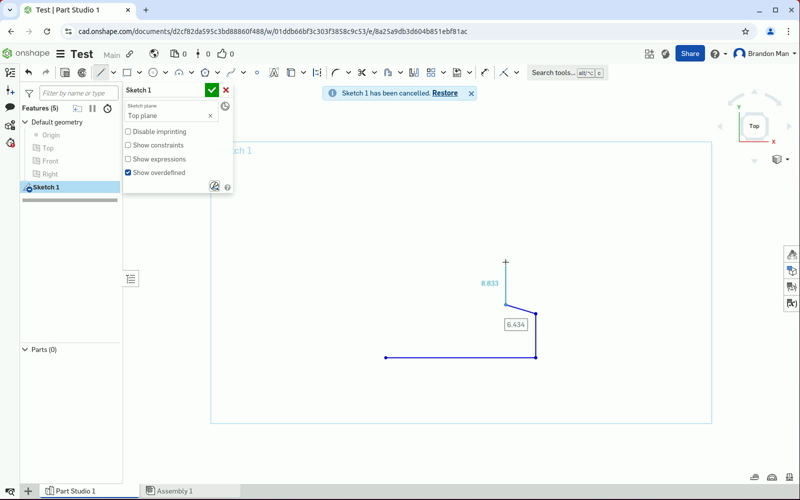
key_down(shift)
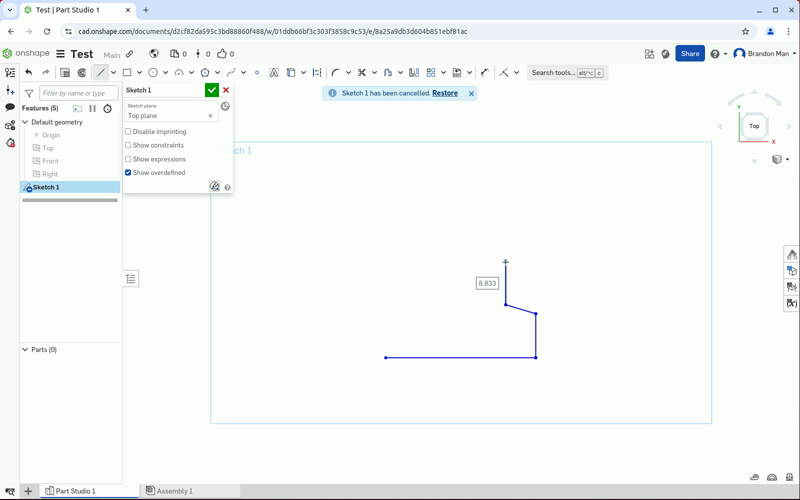
mouse_move(535, 261)
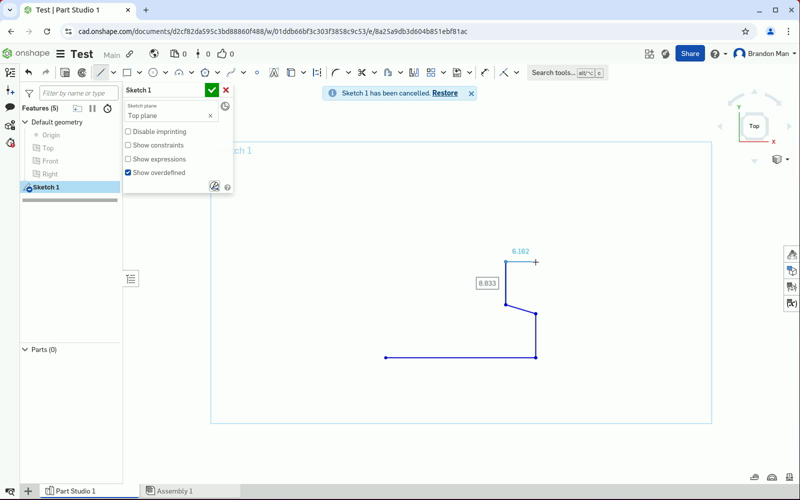
mouse_move(535, 252)
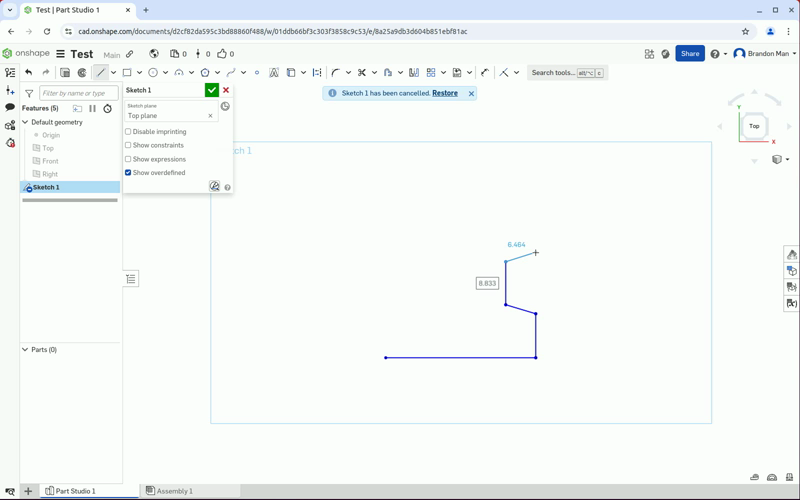
click(535, 252)
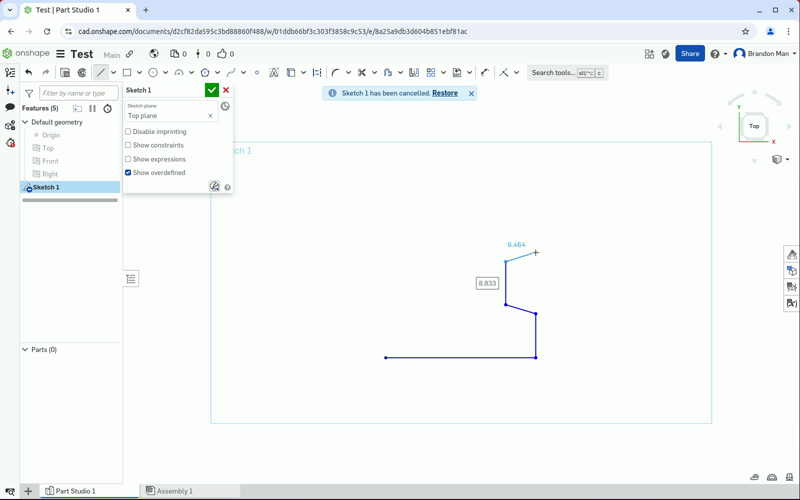
key_up(shift)
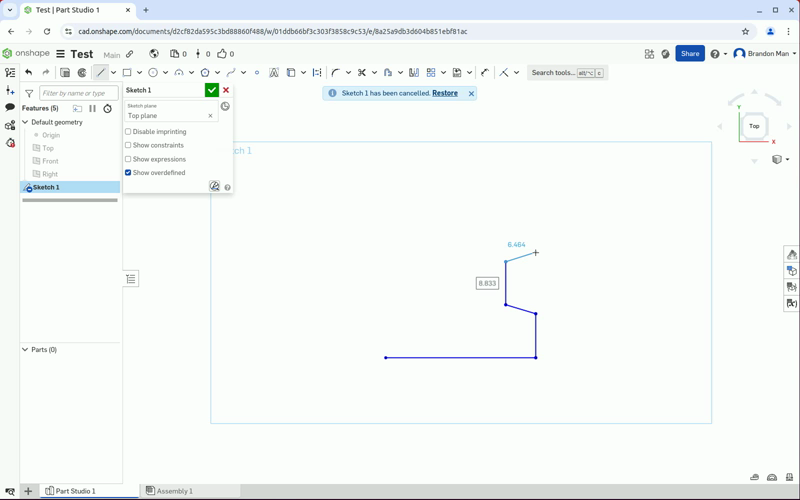
key_down(shift)
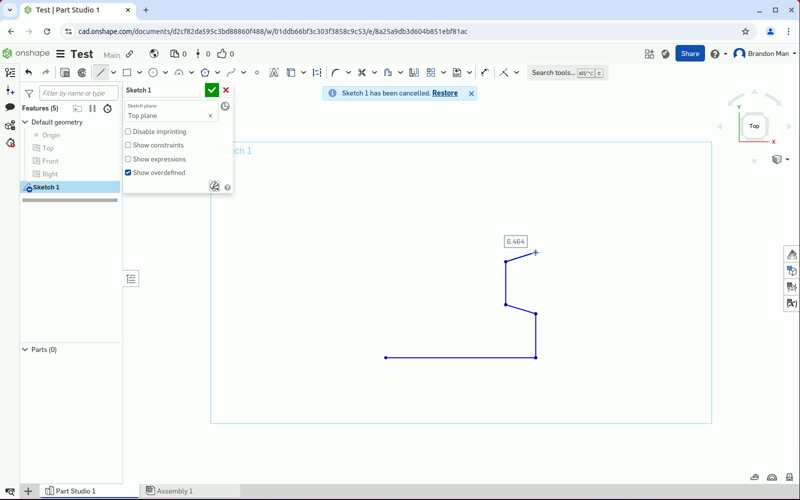
mouse_move(565, 252)
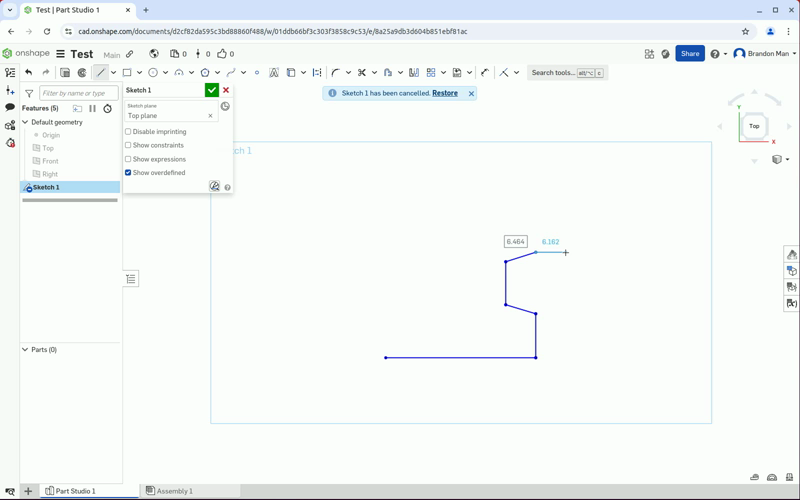
mouse_move(535, 208)
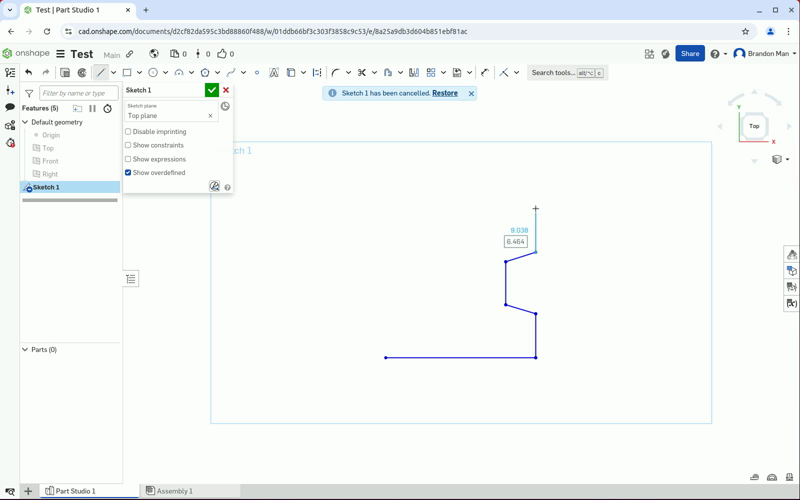
click(535, 208)
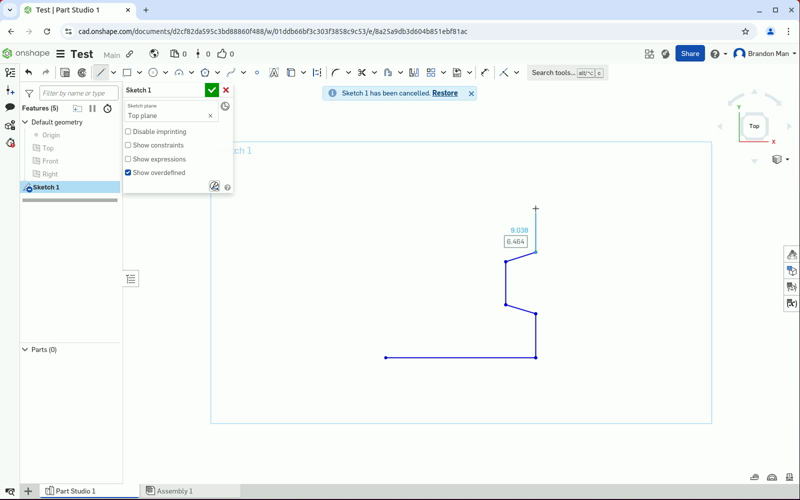
key_up(shift)
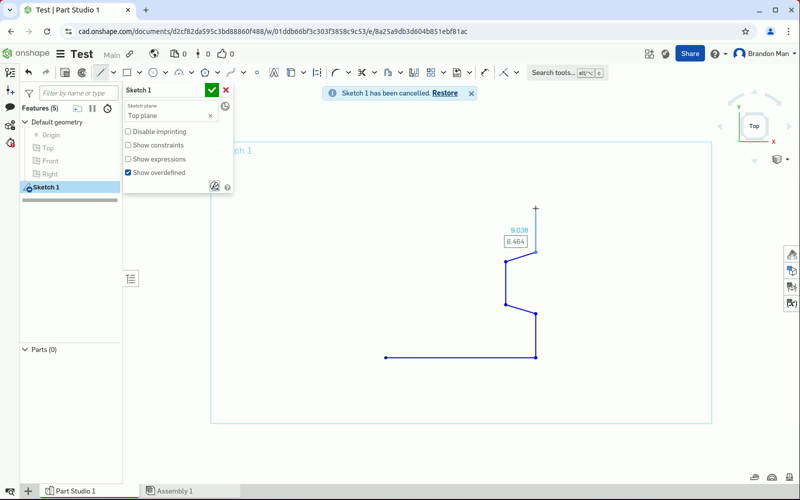
key_down(shift)
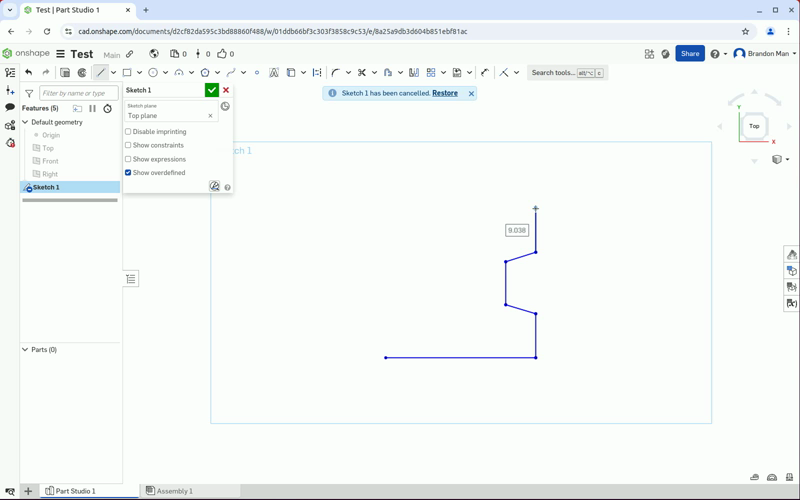
mouse_move(565, 208)
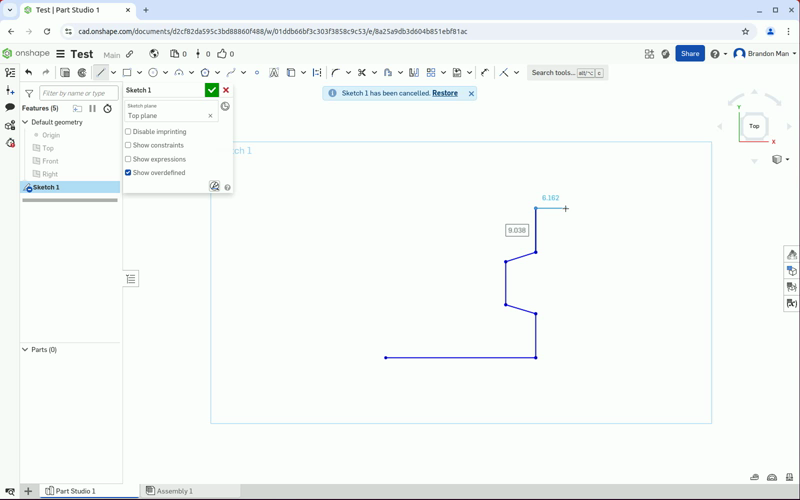
mouse_move(494, 208)
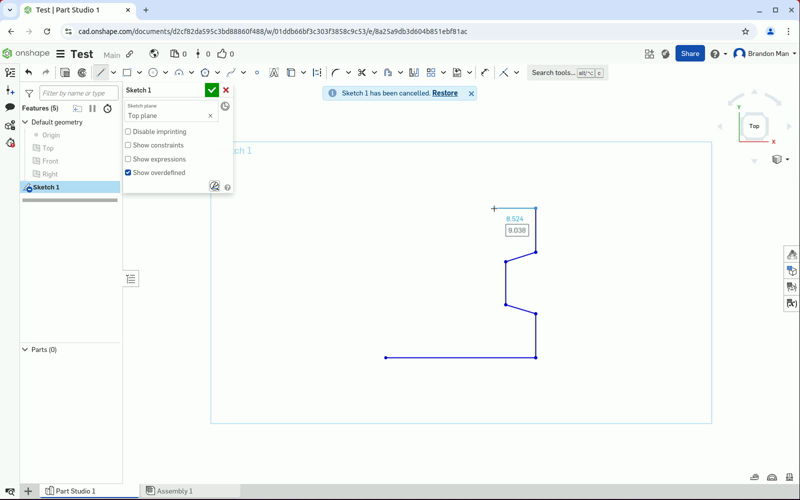
click(494, 208)
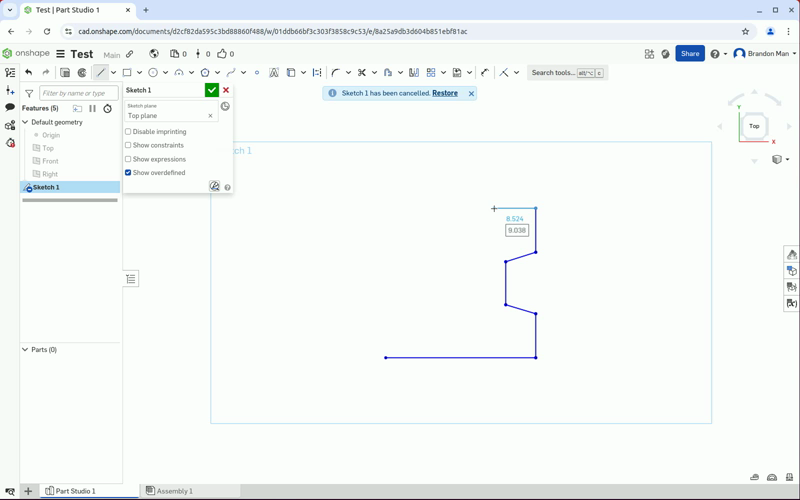
key_up(shift)
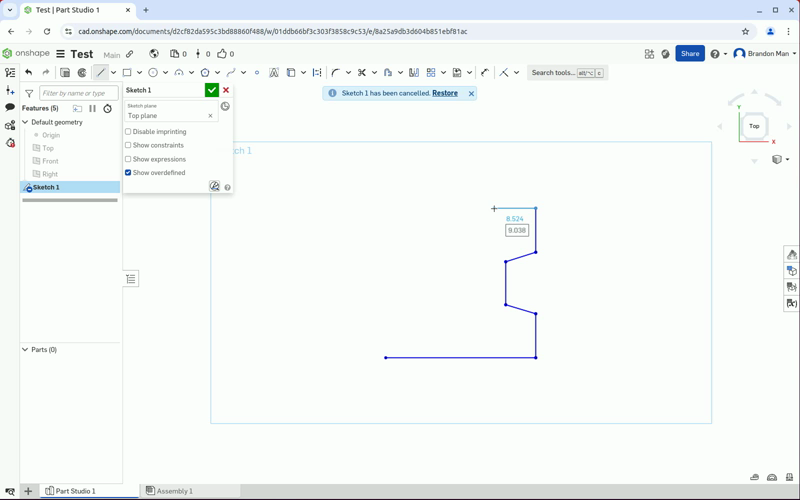
key_down(shift)
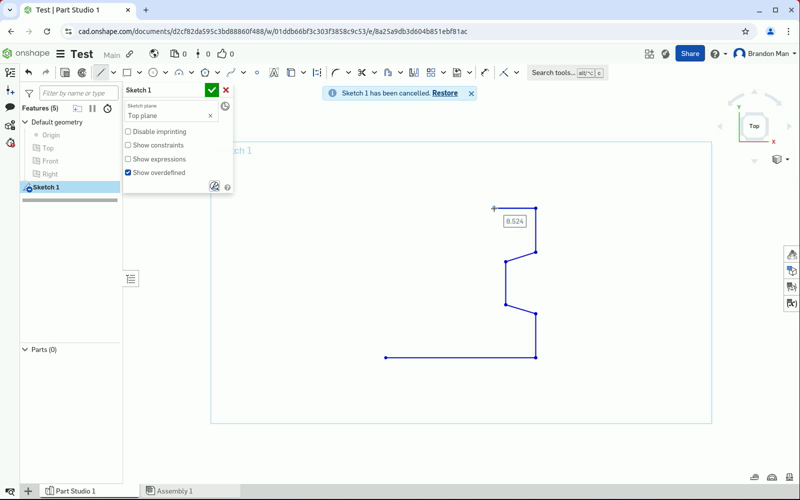
mouse_move(524, 208)
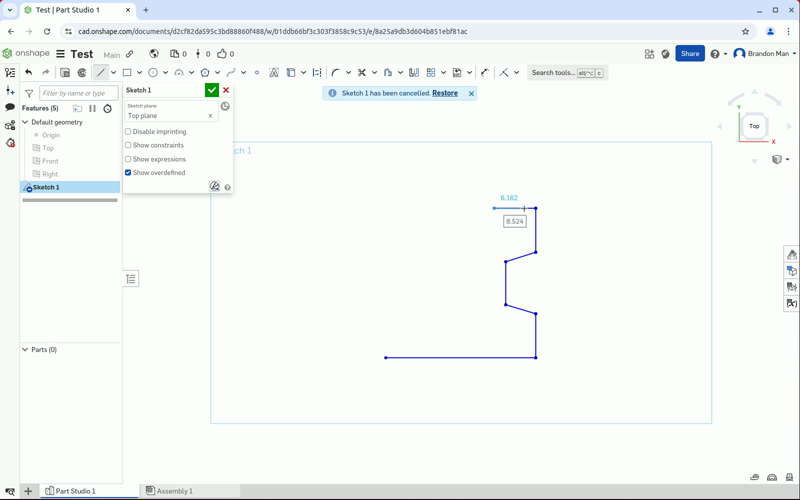
mouse_move(499, 220)
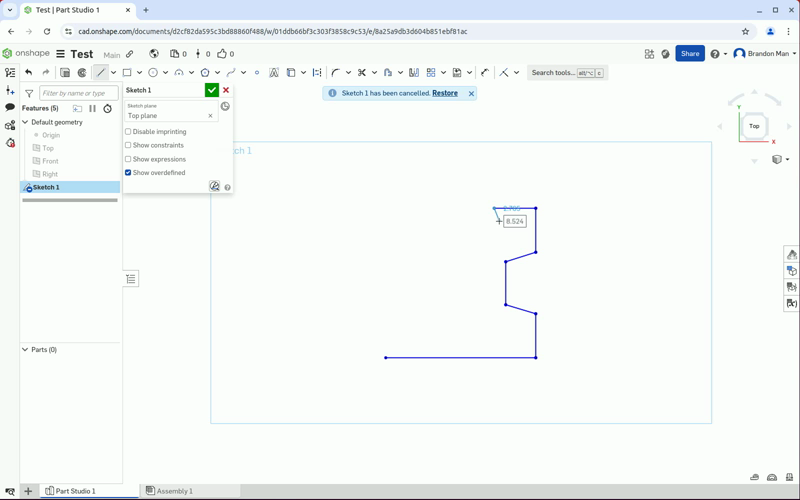
click(499, 220)
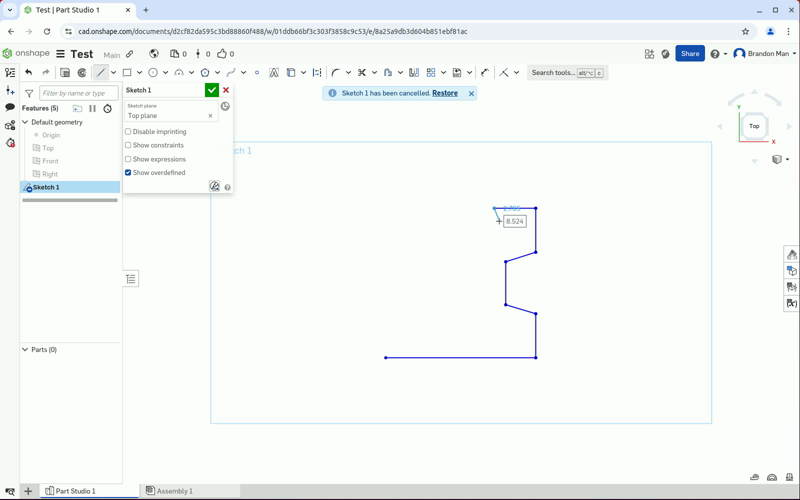
key_up(shift)
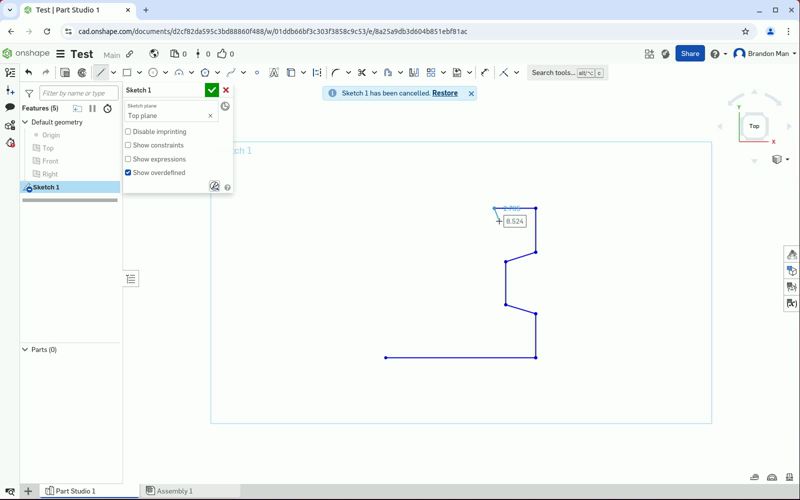
key_down(shift)
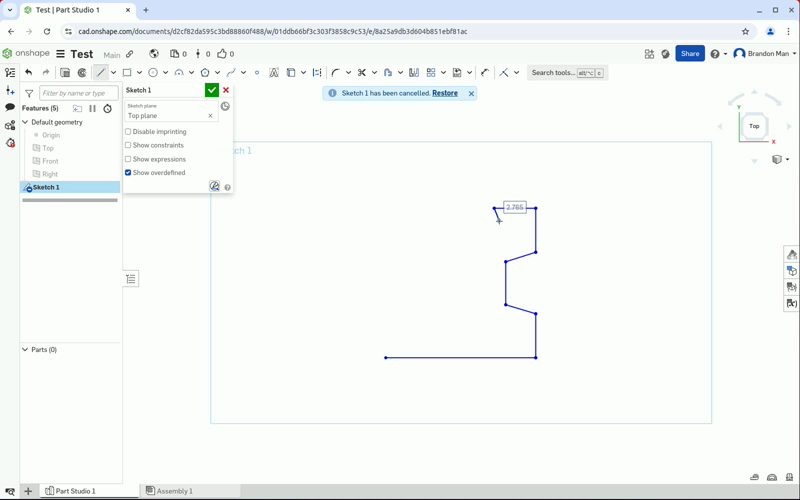
mouse_move(529, 220)
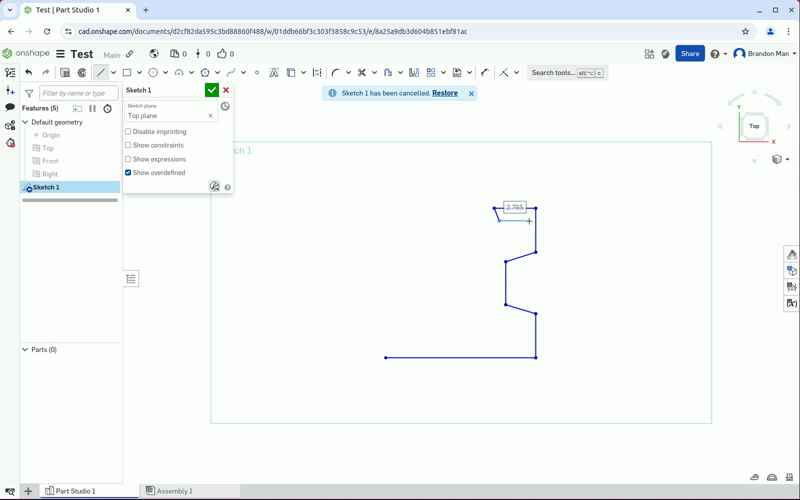
mouse_move(461, 249)
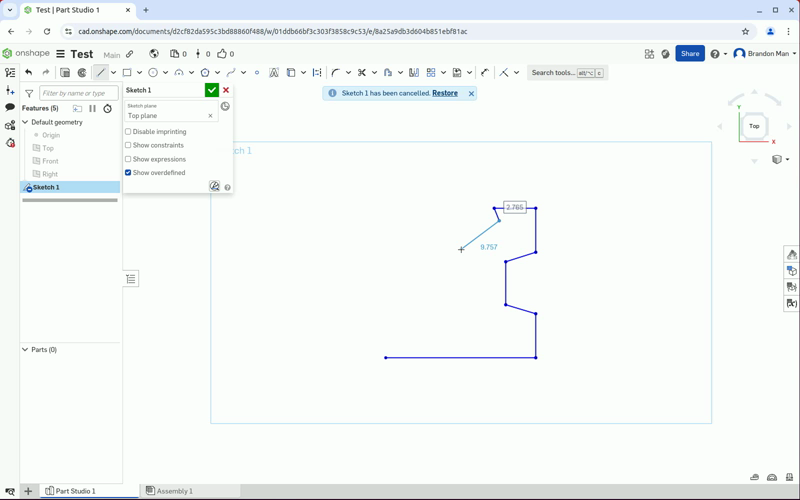
click(461, 249)
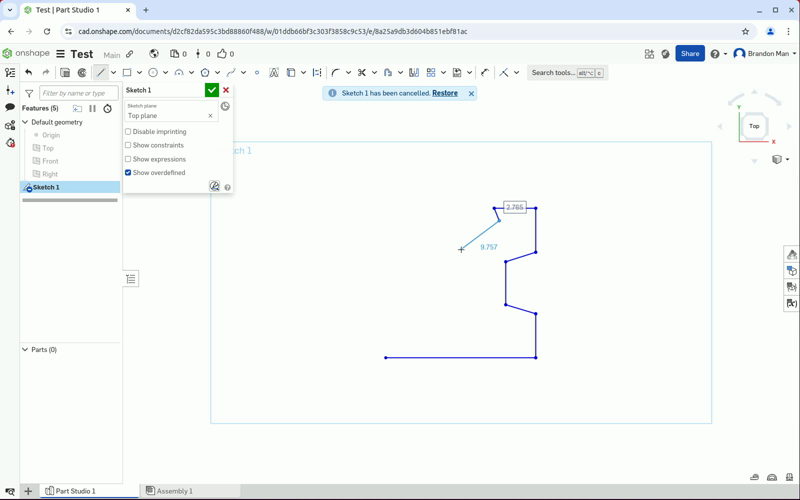
key_up(shift)
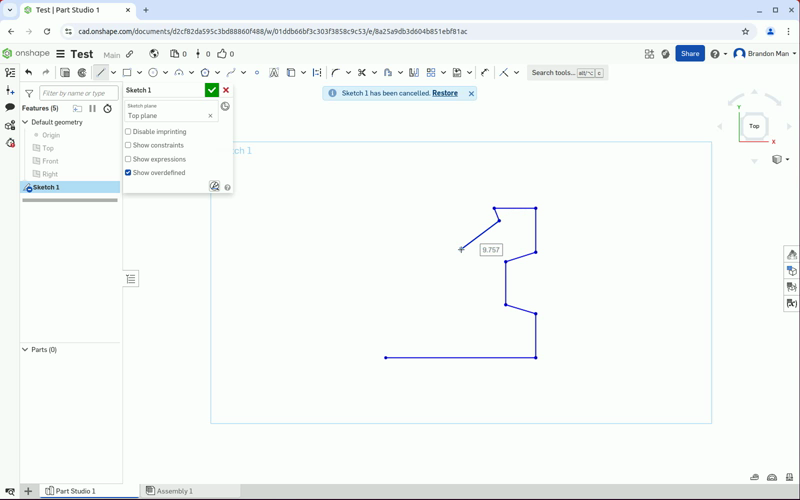
key_down(shift)
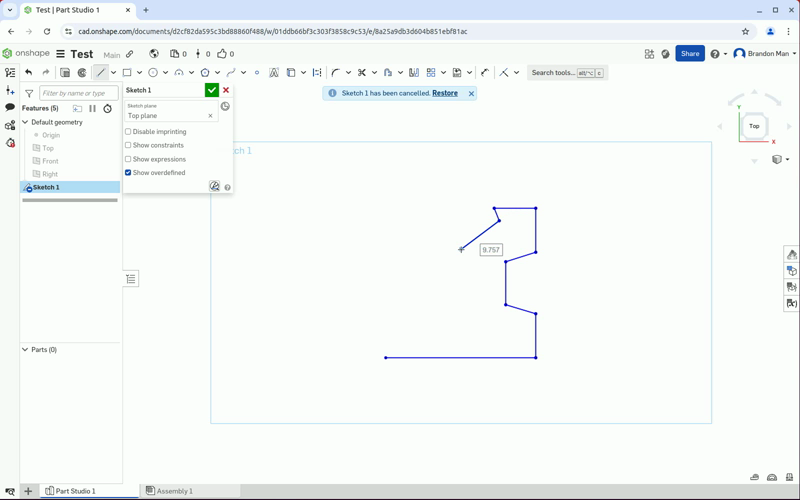
mouse_move(491, 249)
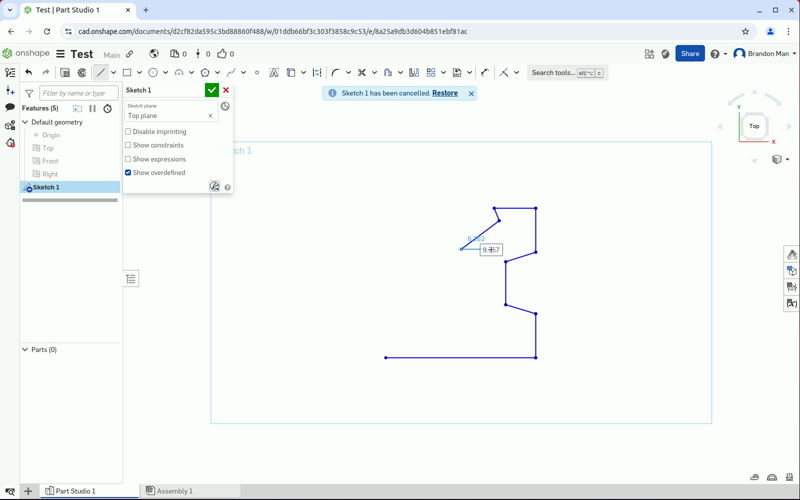
mouse_move(422, 220)
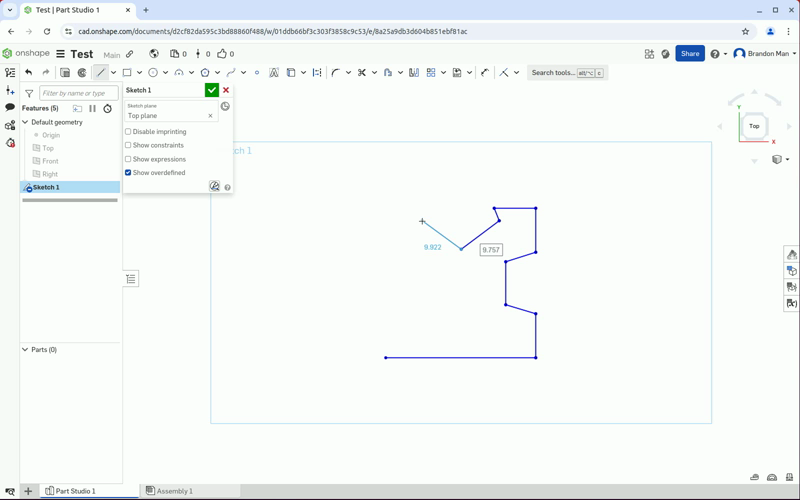
click(422, 220)
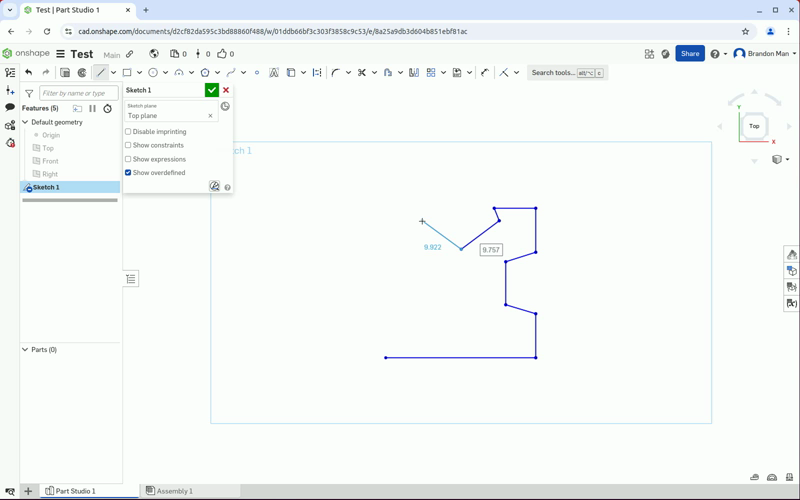
key_up(shift)
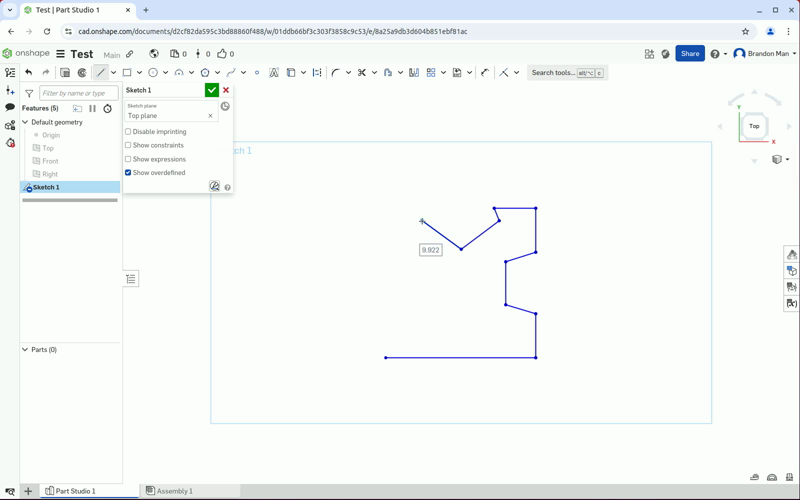
key_down(shift)
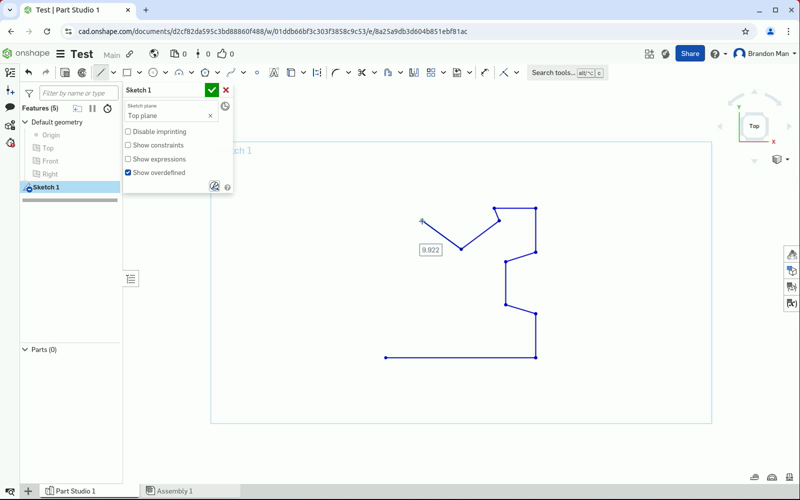
mouse_move(452, 220)
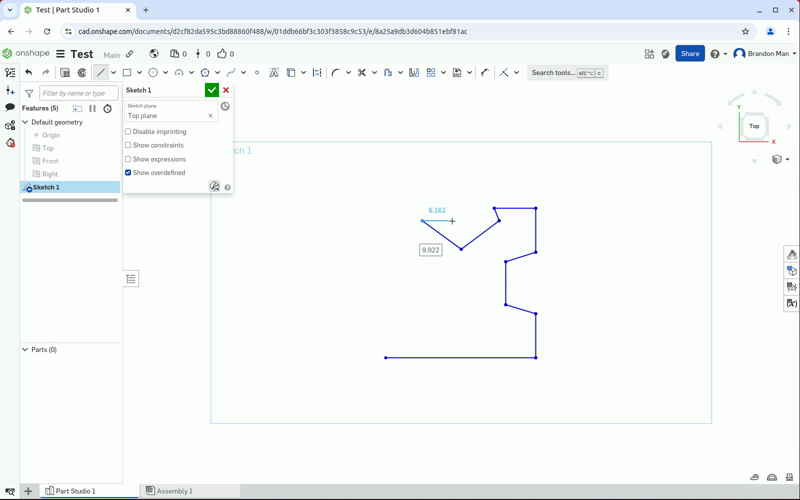
mouse_move(426, 208)
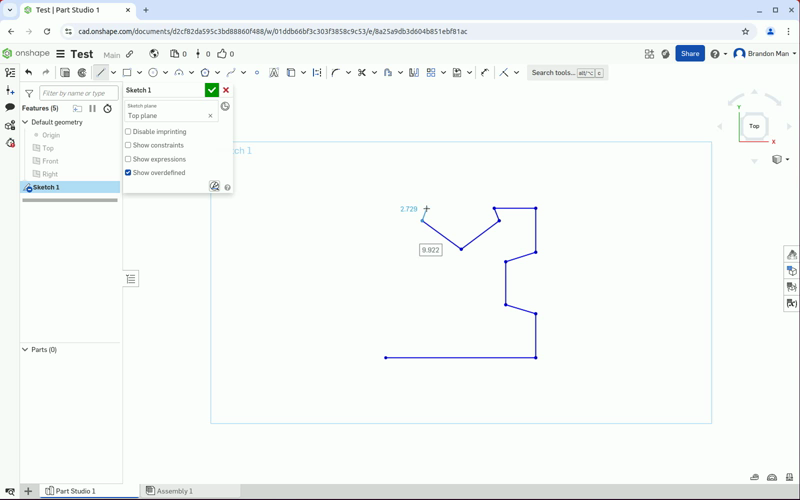
click(426, 208)
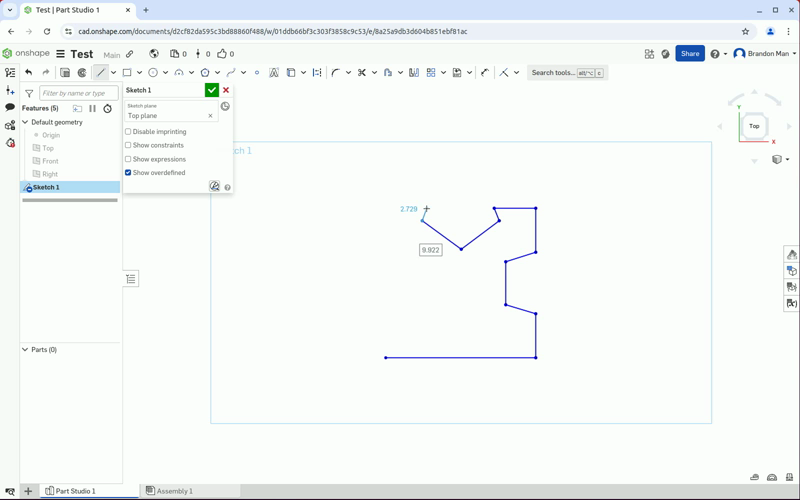
key_up(shift)
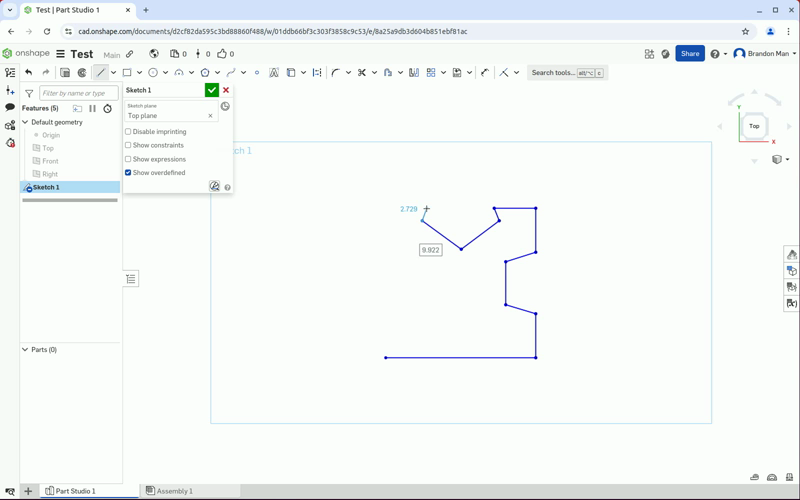
key_down(shift)
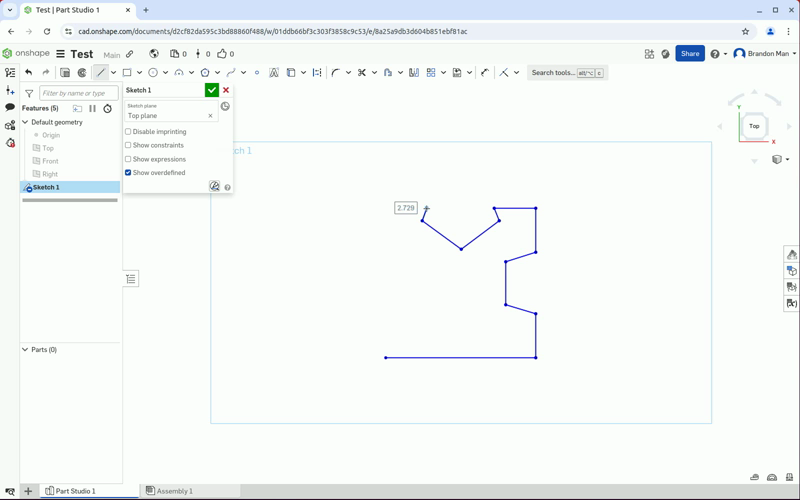
mouse_move(456, 208)
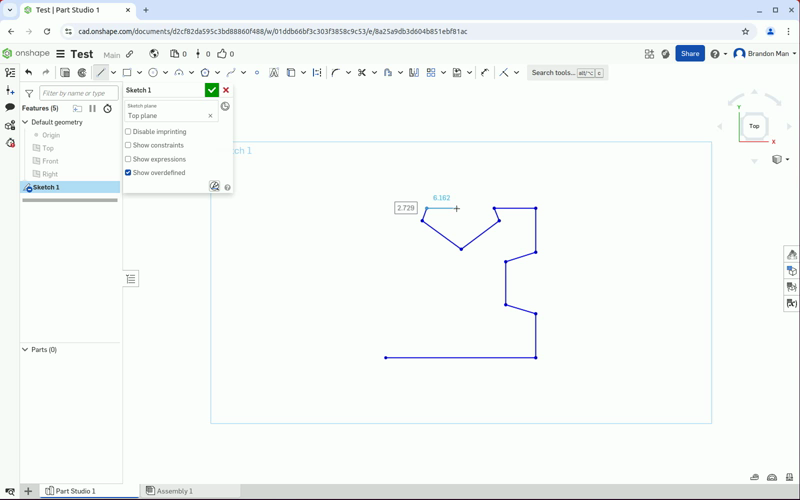
mouse_move(385, 208)
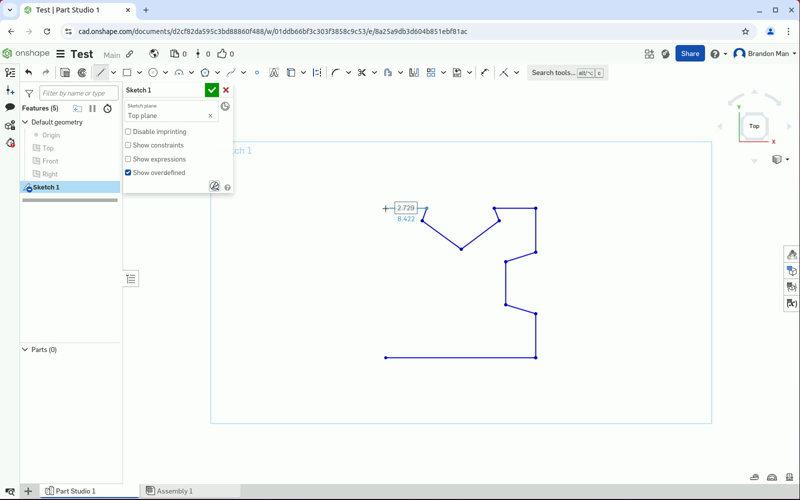
click(385, 208)
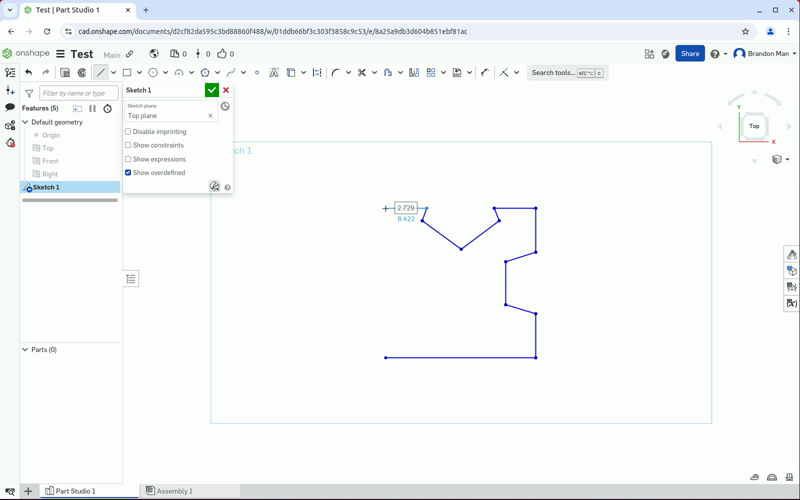
key_up(shift)
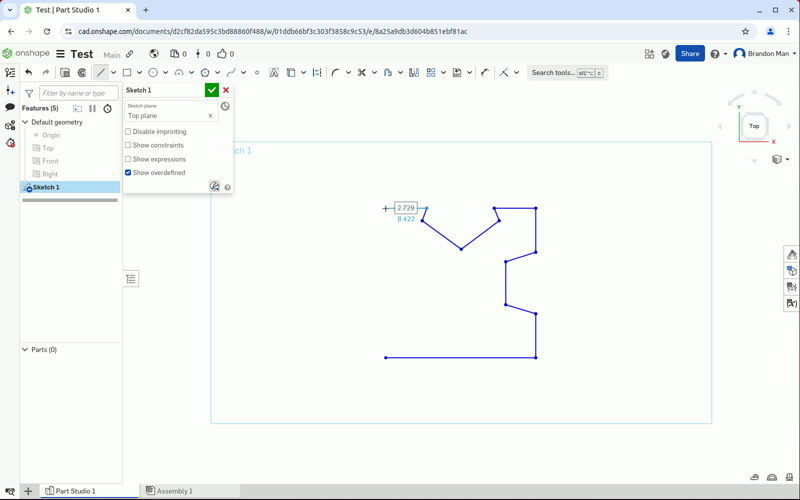
key_down(shift)
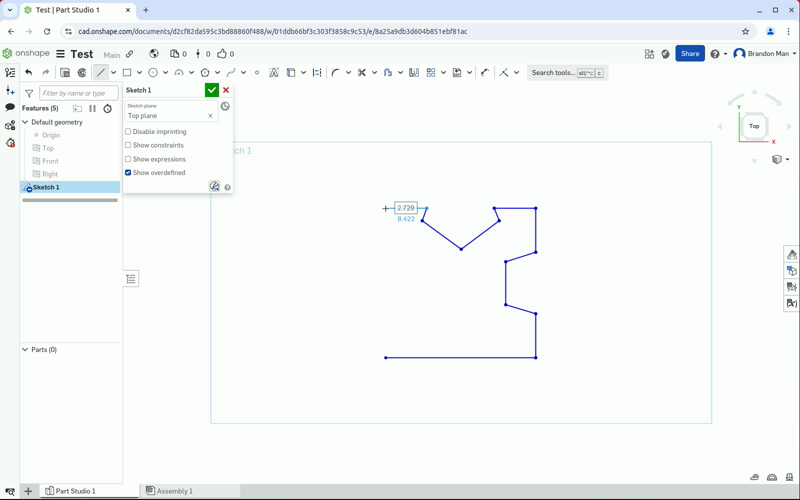
mouse_move(385, 357)
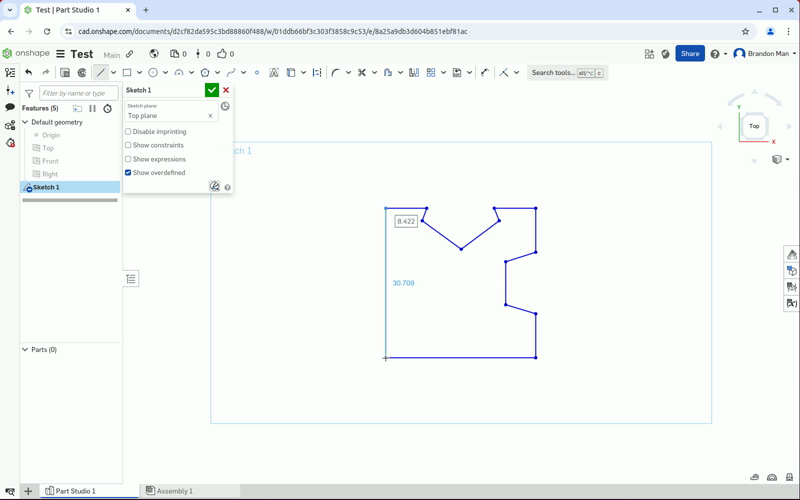
key_up(shift)
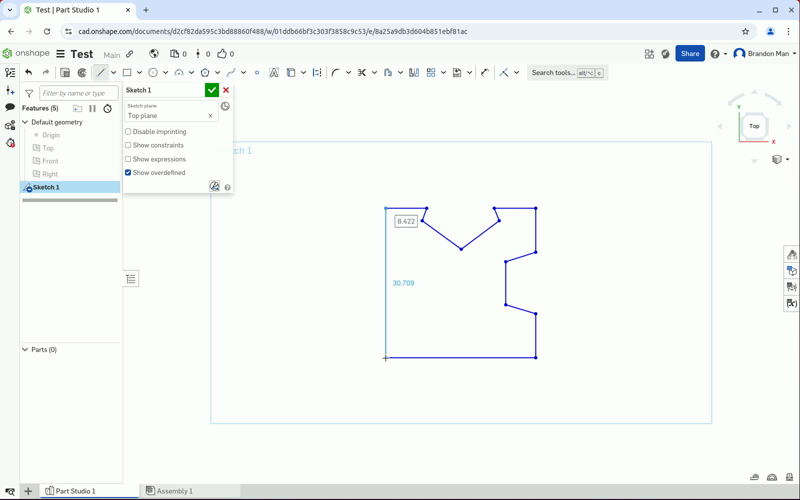
click(385, 357)
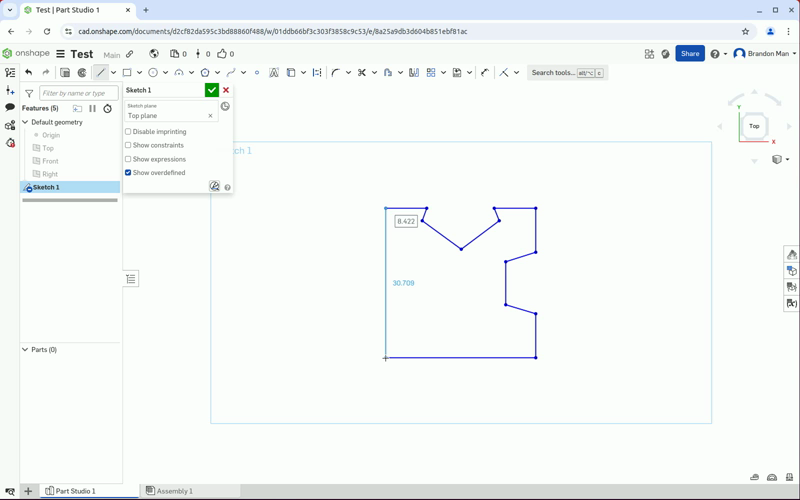
key(esc)
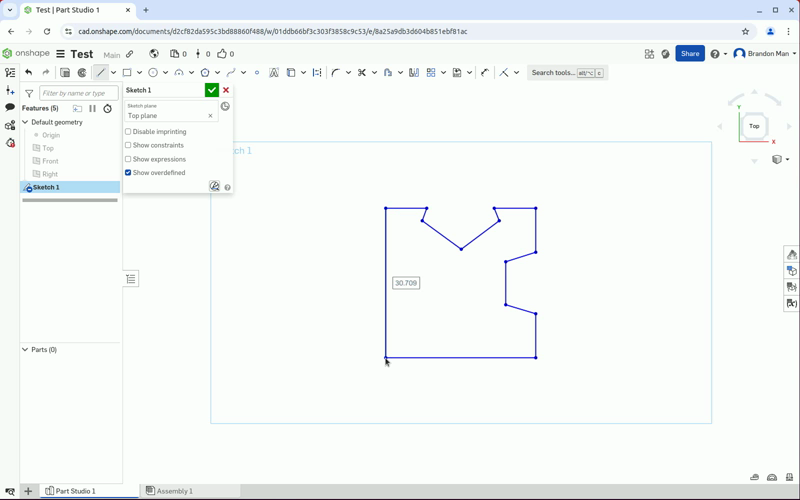
mouse_move(411, 291)
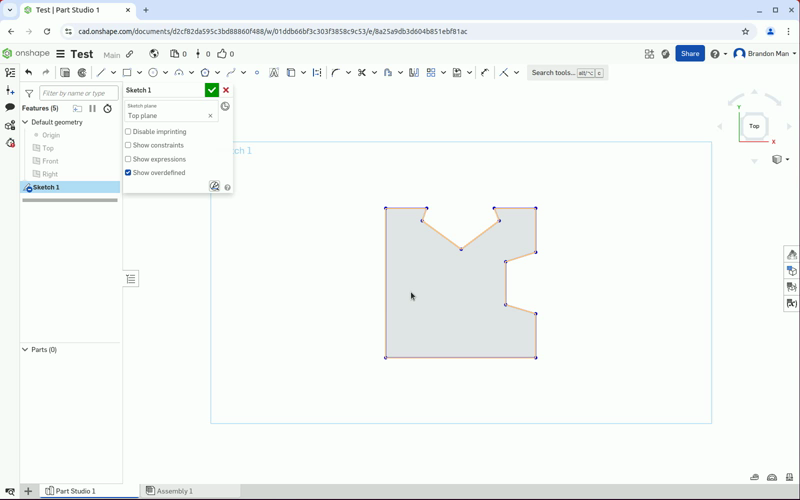
click(411, 291)
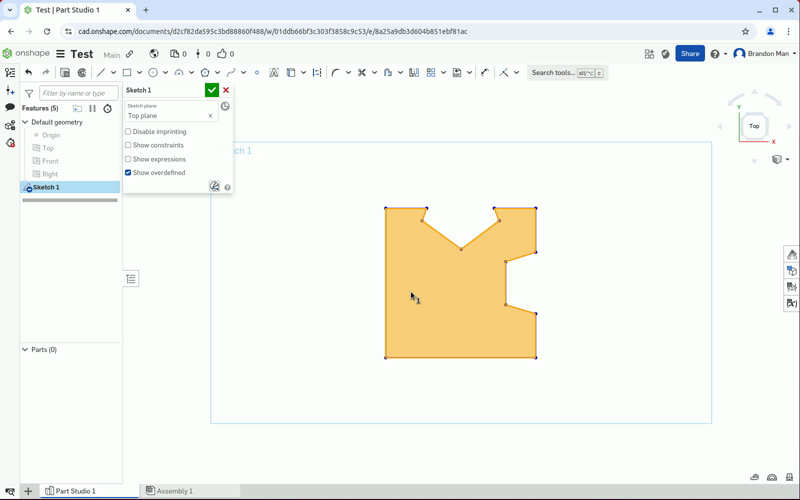
mouse_move(73, 352)
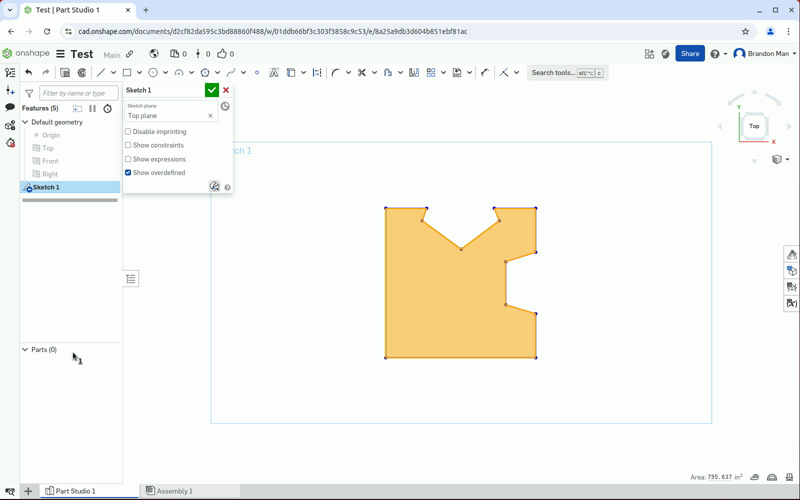
key(shift+y)
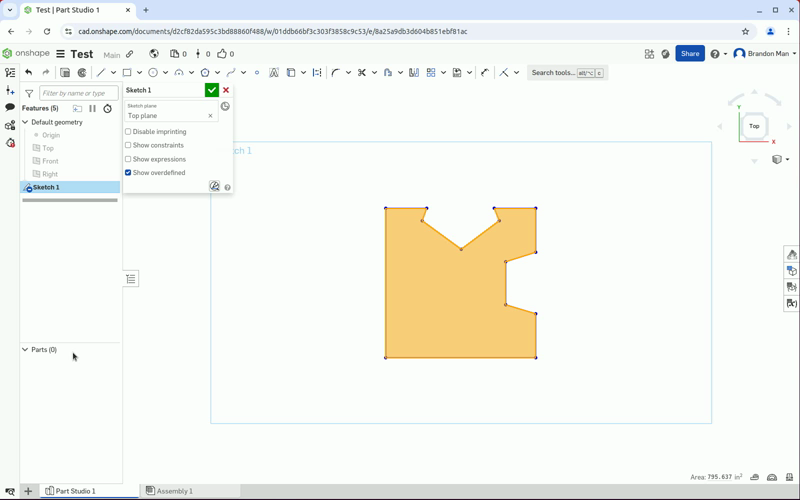
key(shift+e)
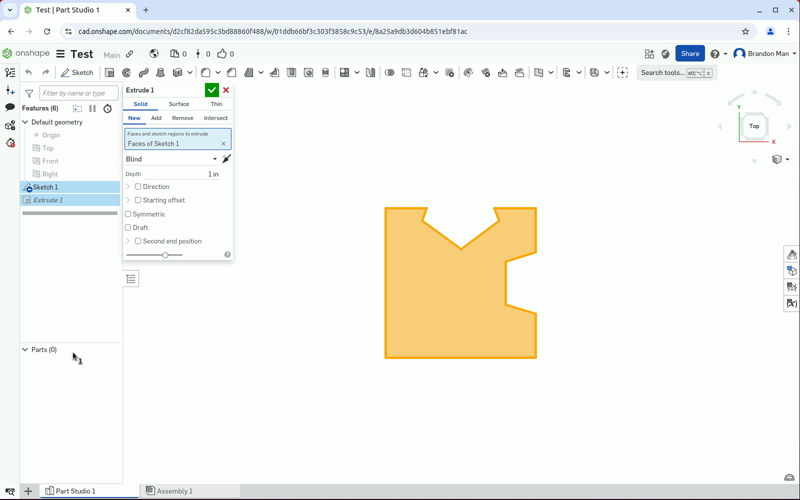
mouse_move(143, 106)
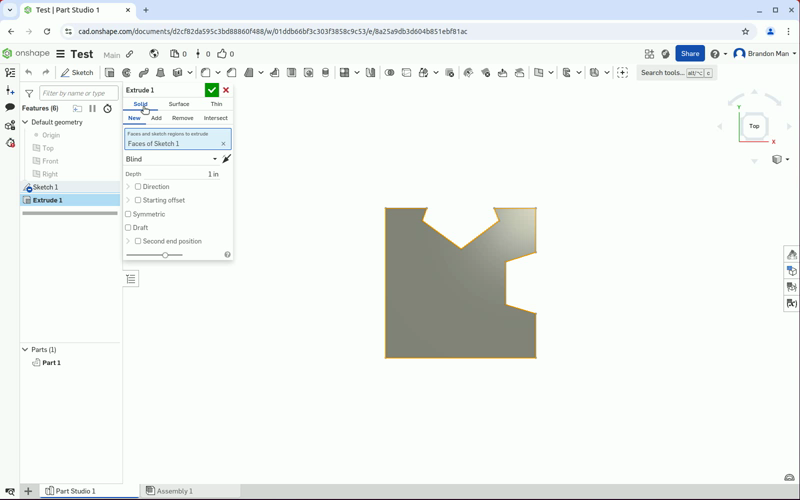
click(143, 106)
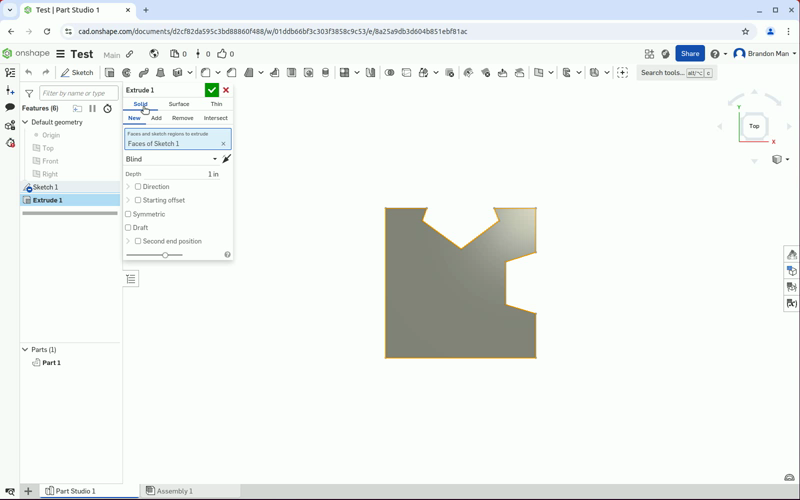
mouse_move(137, 120)
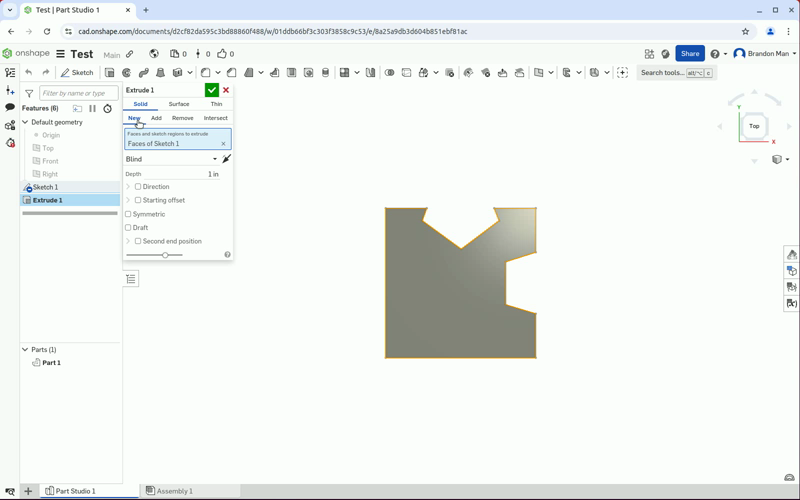
click(137, 120)
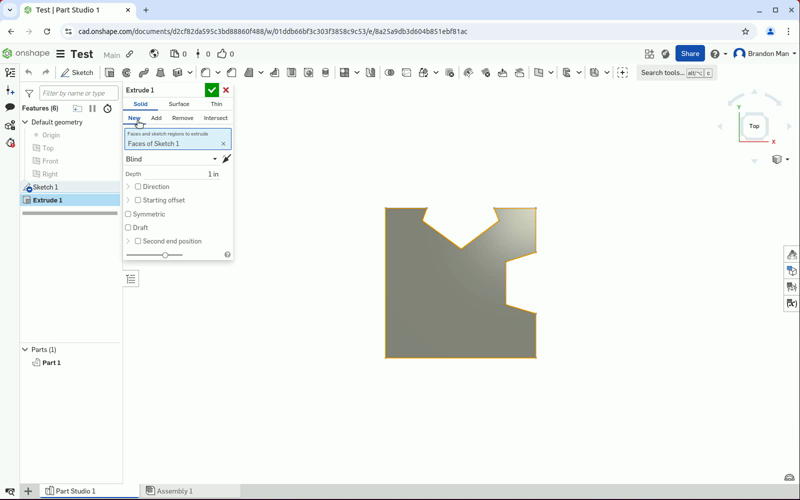
key(tab, 4)
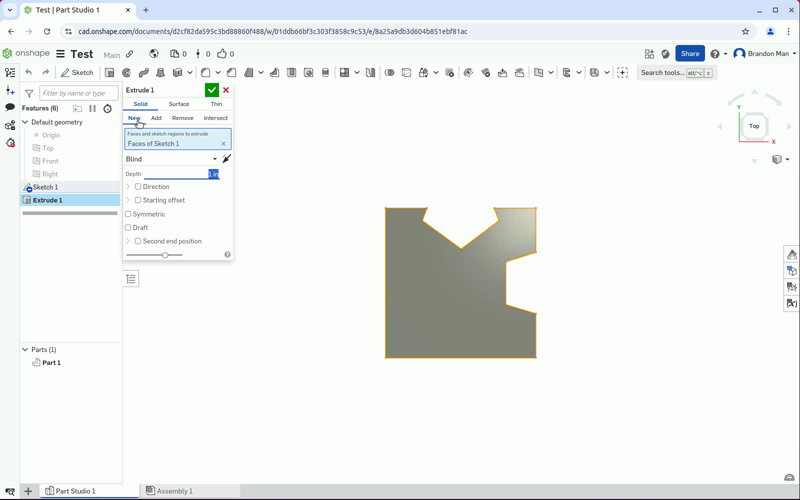
text(6.258)
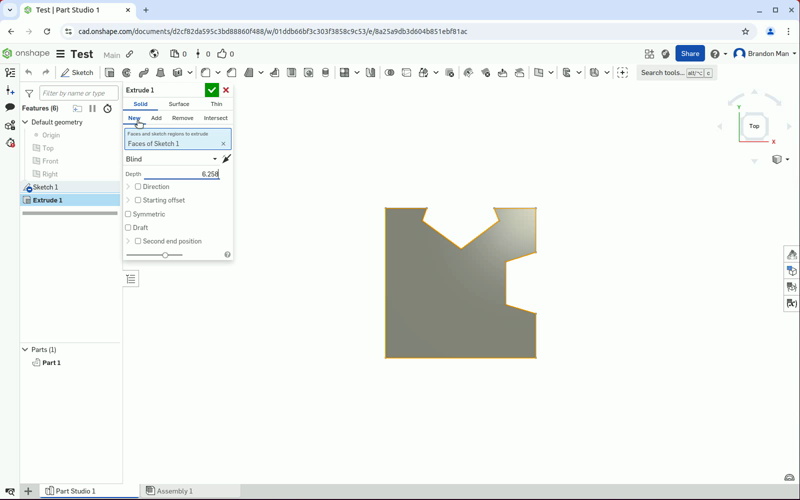
key(enter)
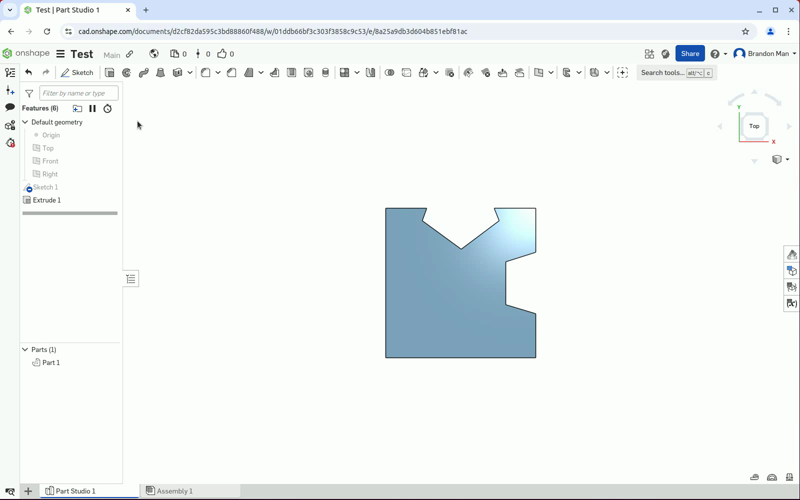
key(shift+h)
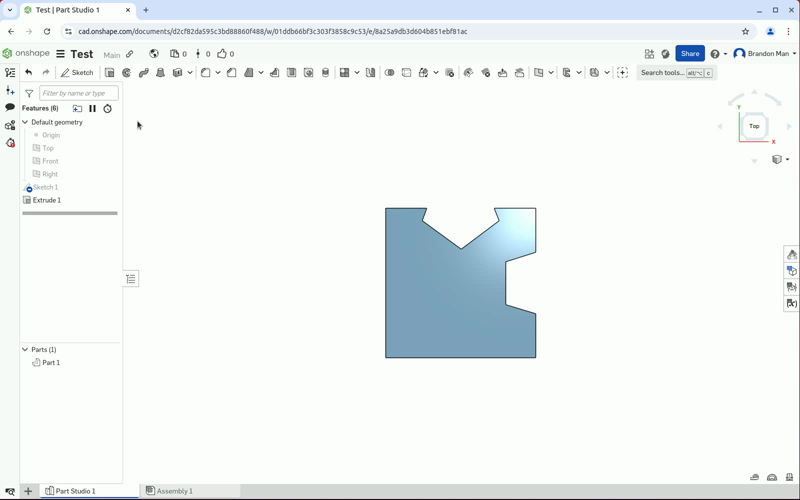
key(shift+h)
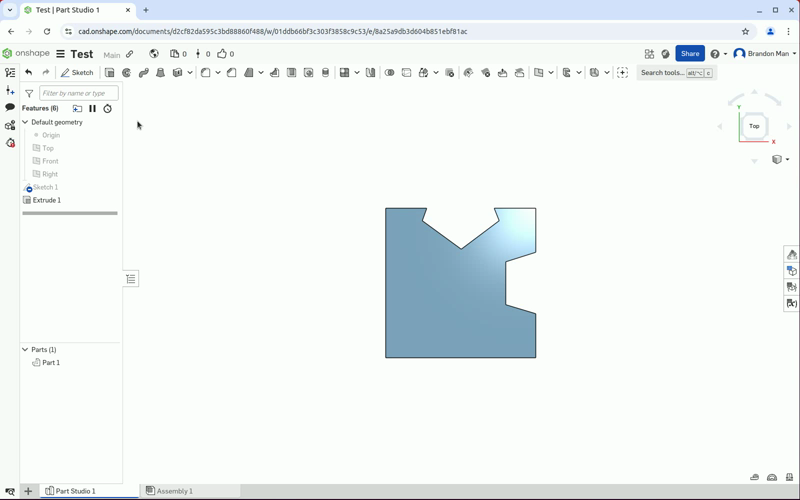
mouse_move(73, 189)
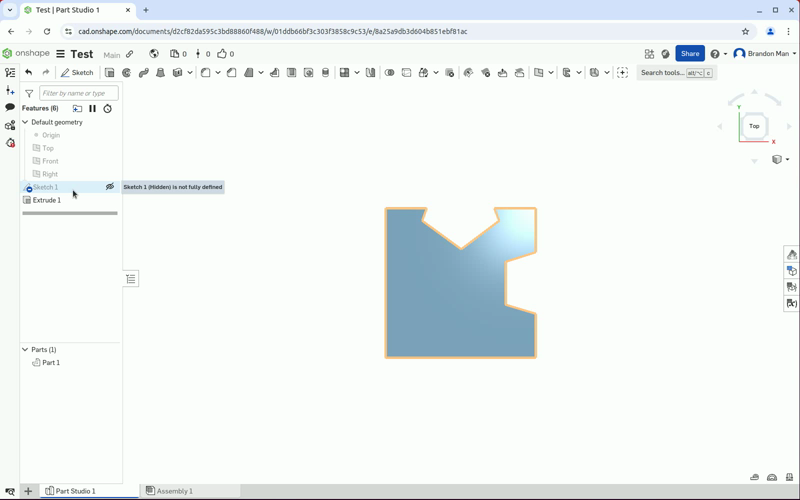
click(73, 189)
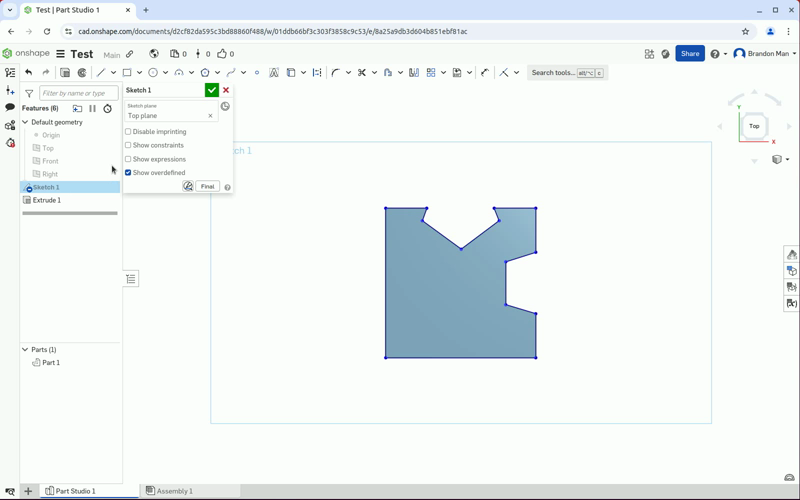
mouse_move(229, 92)
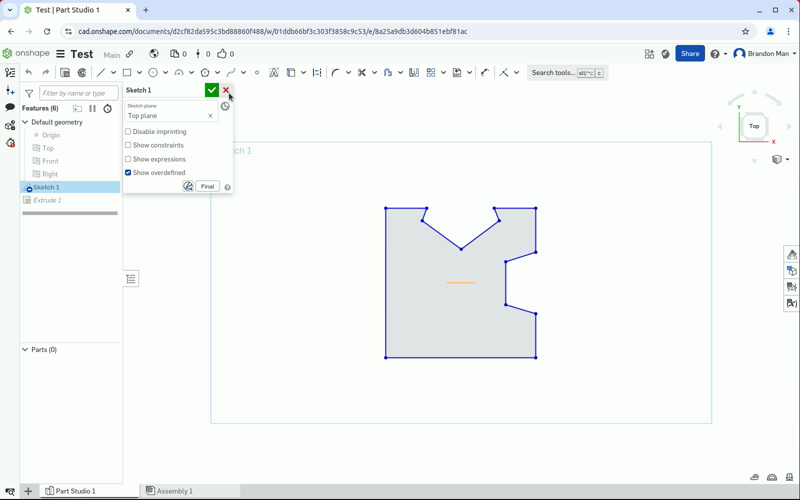
click(229, 92)
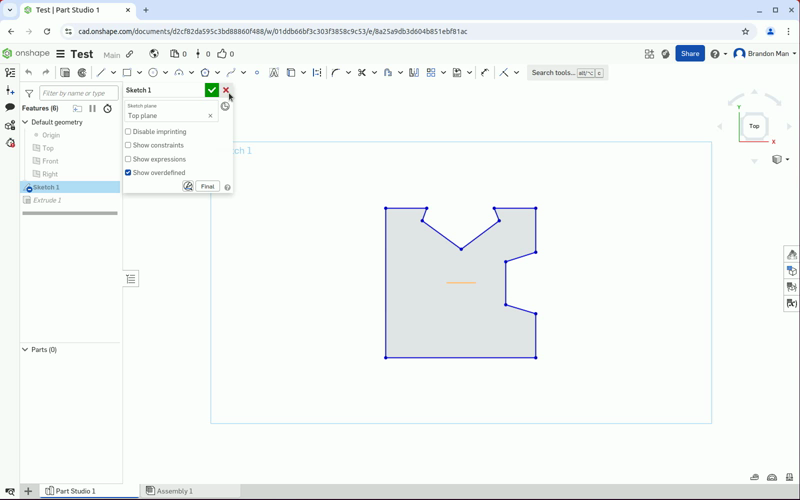
key(shift+s)
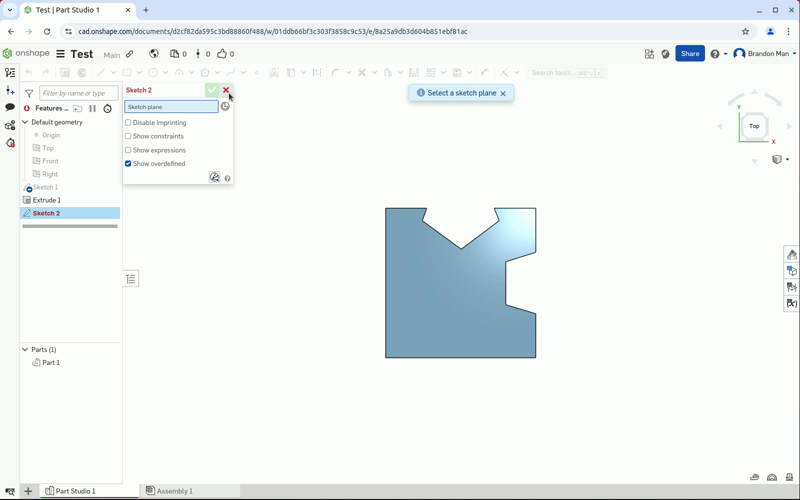
mouse_move(73, 150)
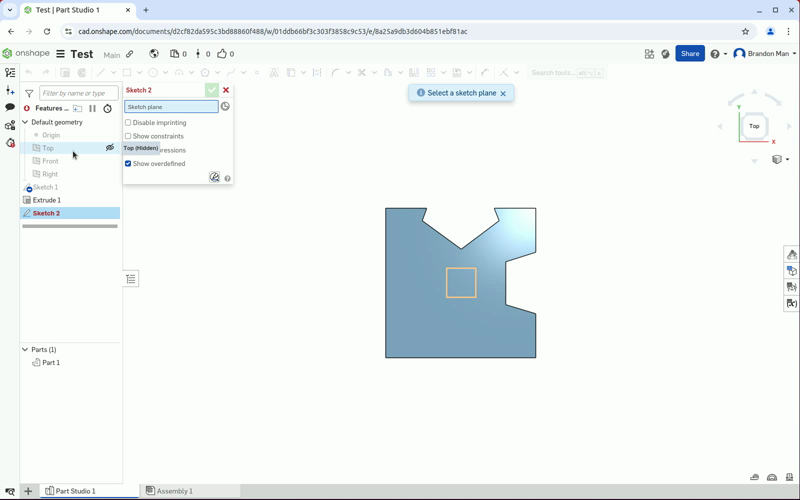
click(73, 150)
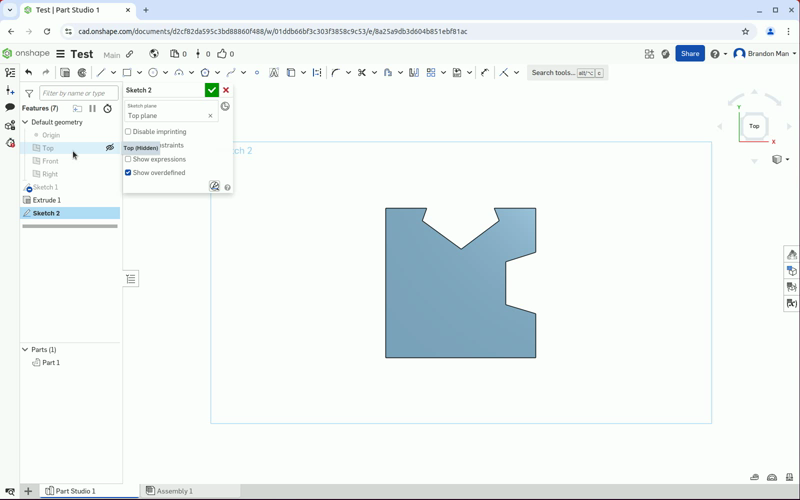
mouse_move(73, 352)
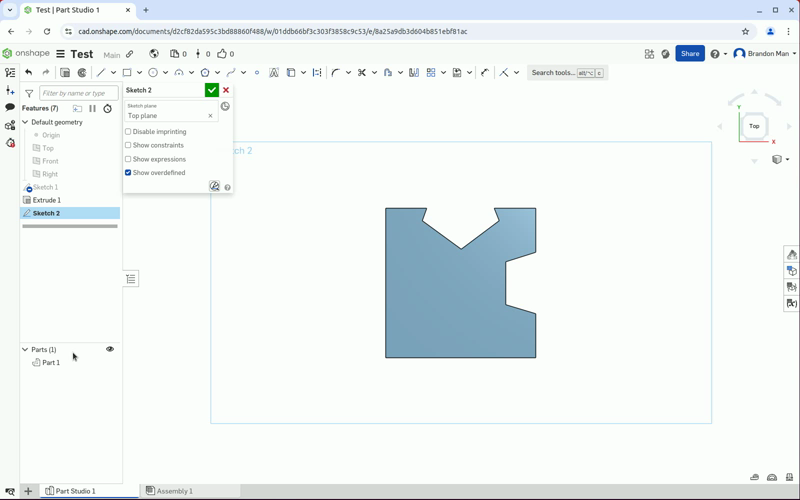
key(y)
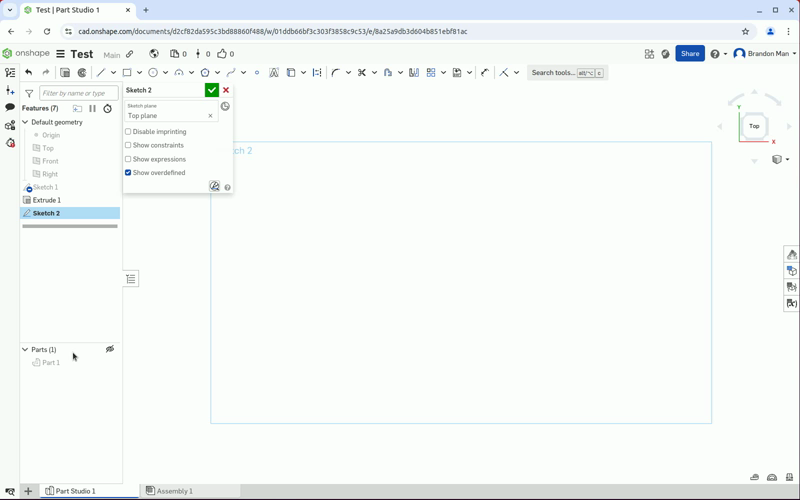
key(l)
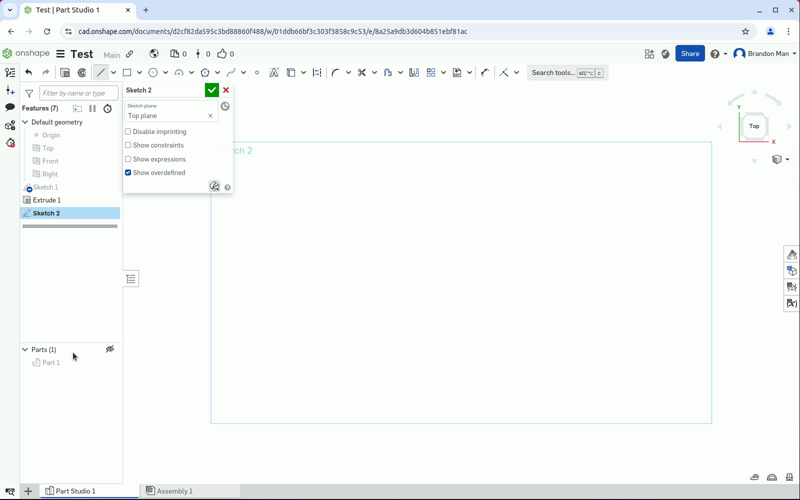
key_down(shift)
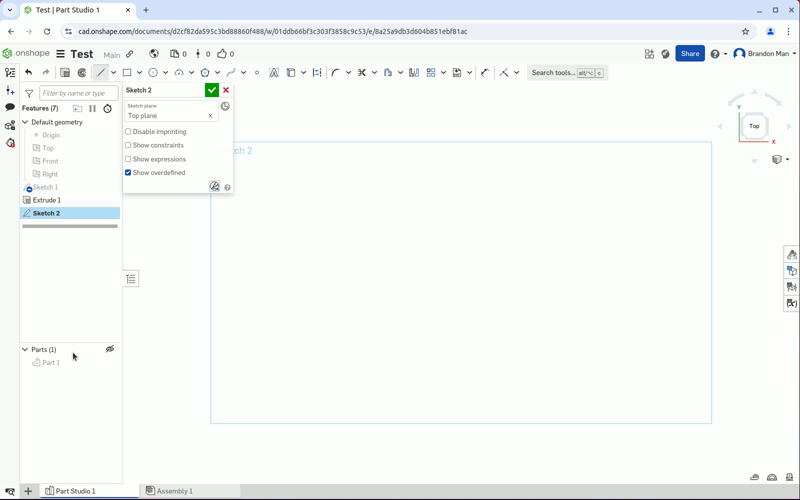
mouse_move(535, 314)
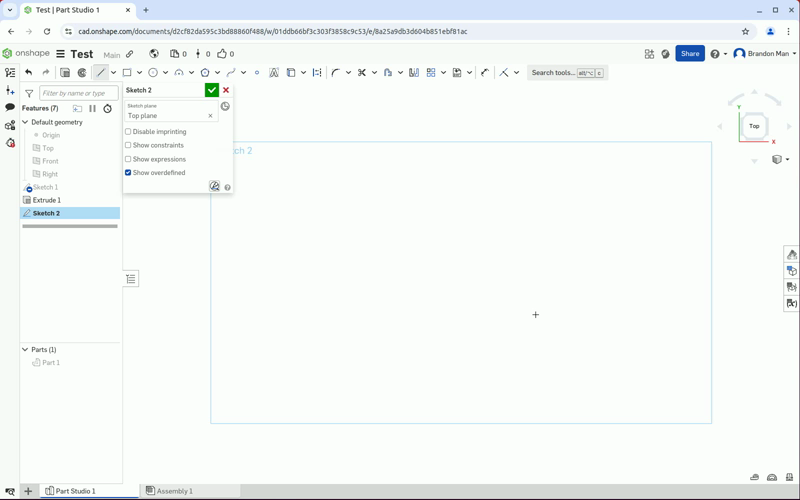
click(535, 314)
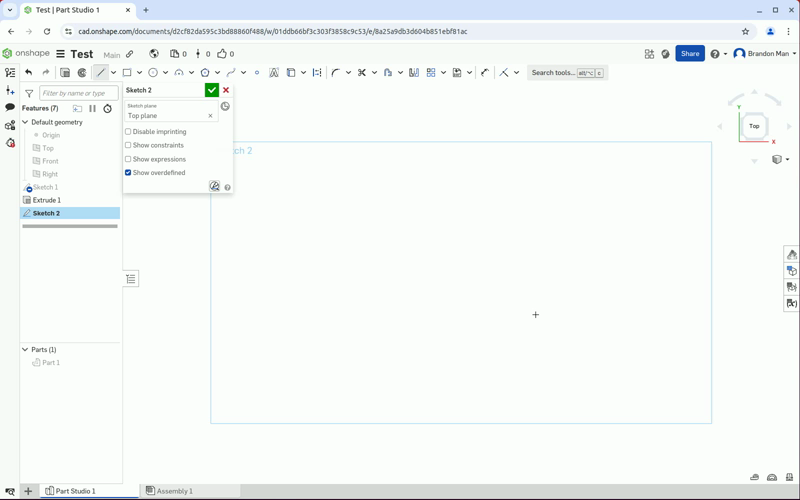
key_up(shift)
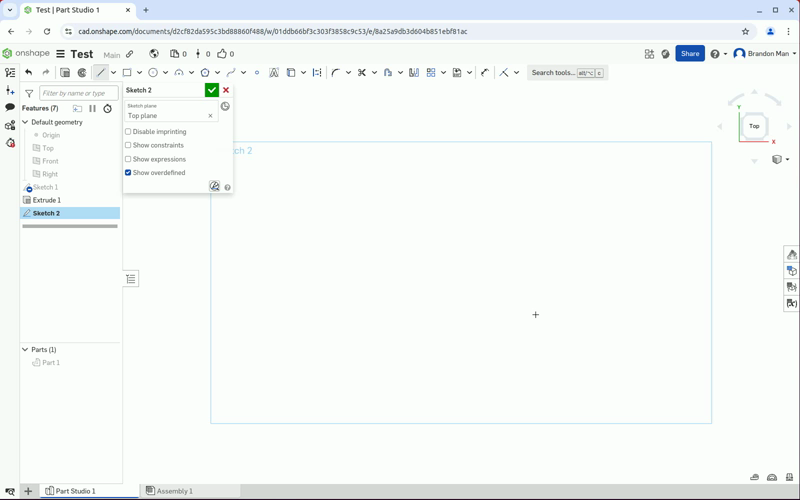
key_down(shift)
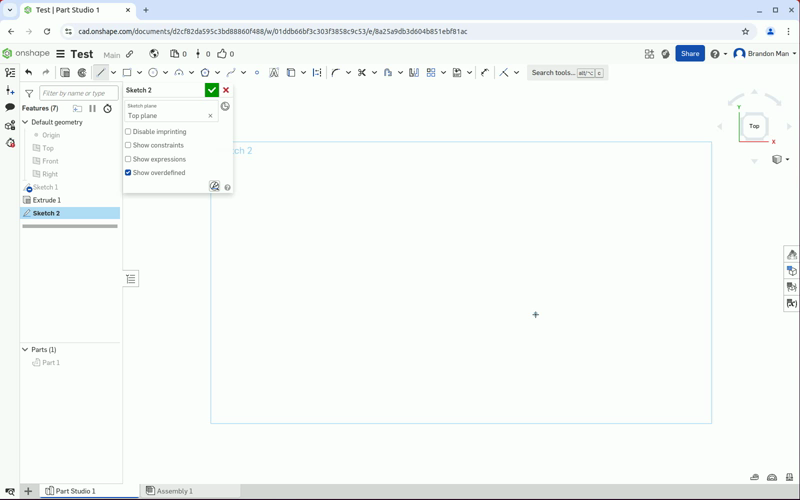
mouse_move(565, 314)
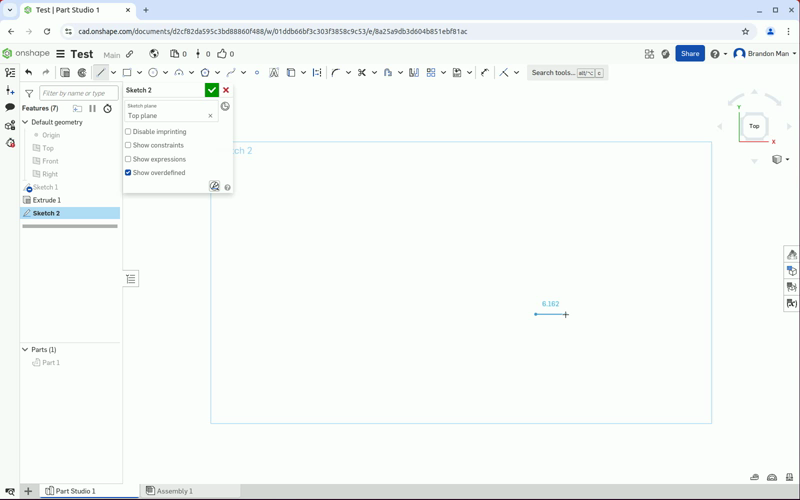
mouse_move(547, 318)
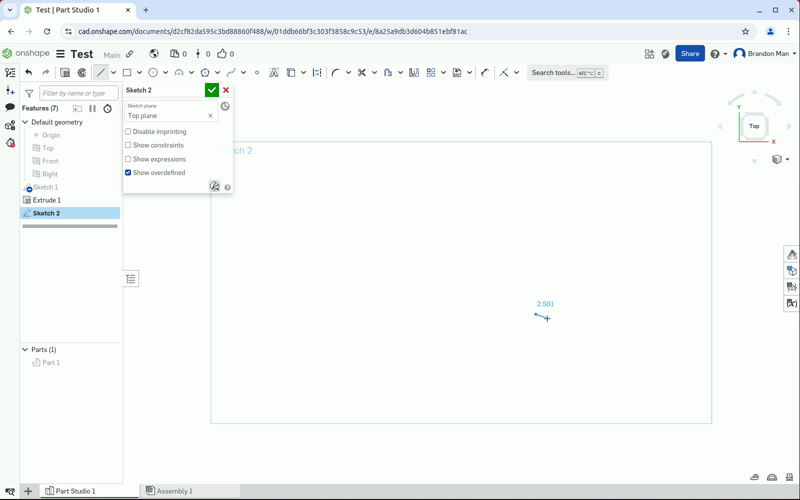
click(547, 318)
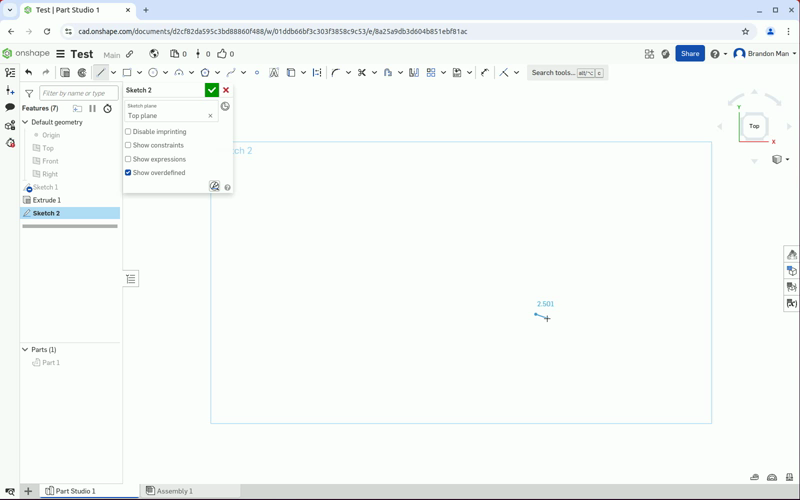
key_up(shift)
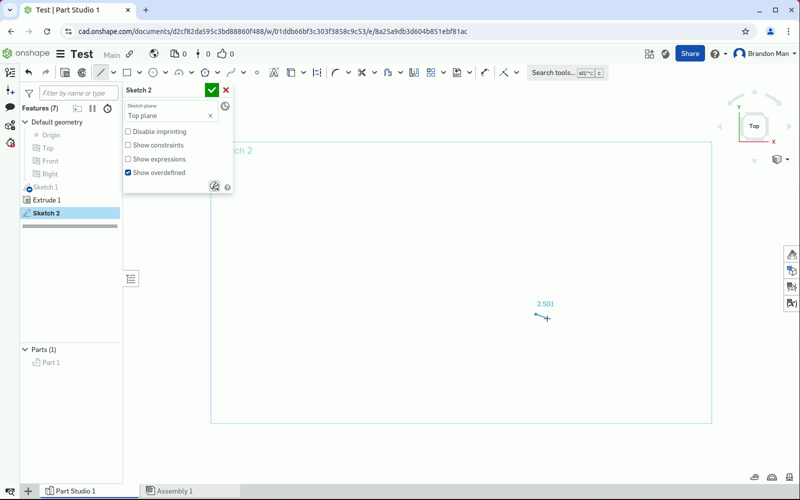
key_down(shift)
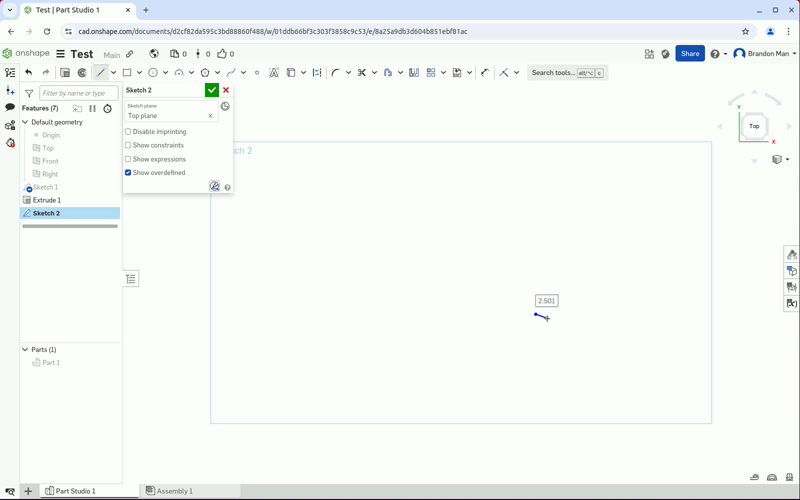
mouse_move(577, 318)
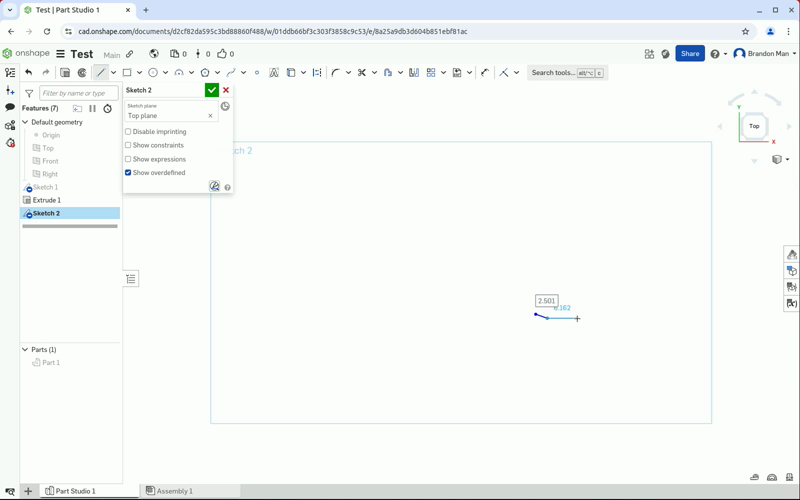
mouse_move(573, 282)
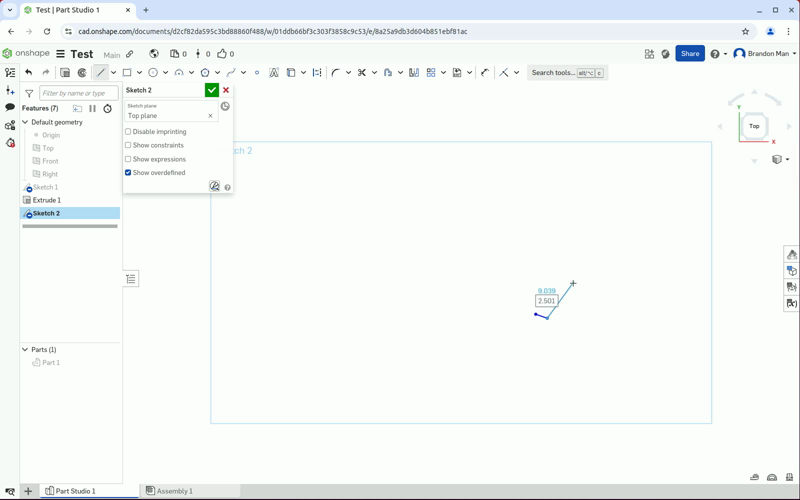
click(573, 282)
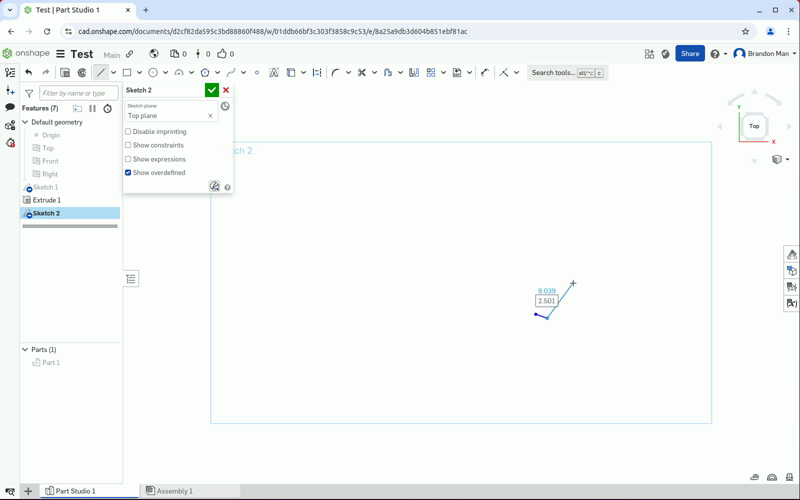
key_up(shift)
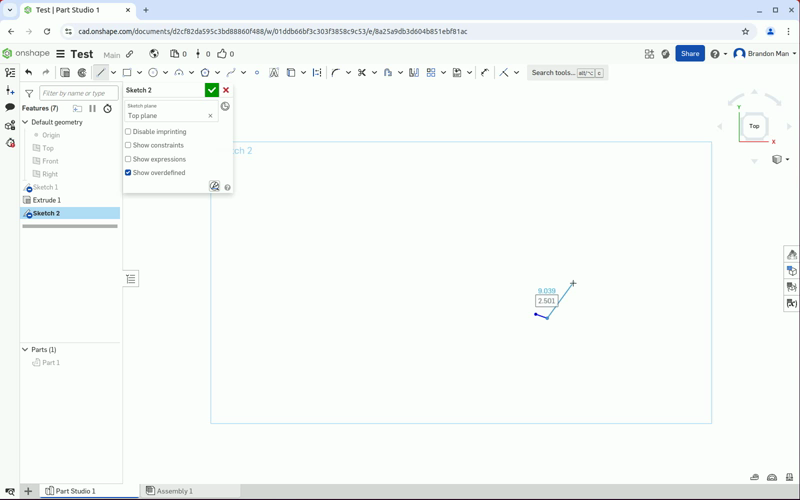
key_down(shift)
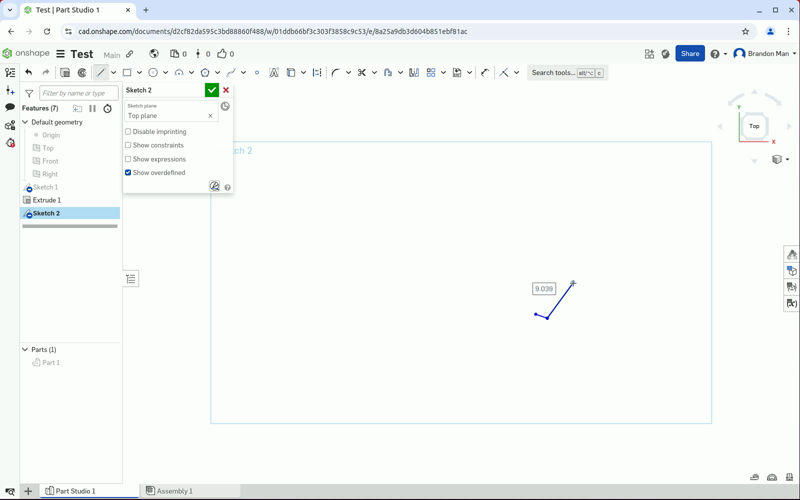
mouse_move(589, 282)
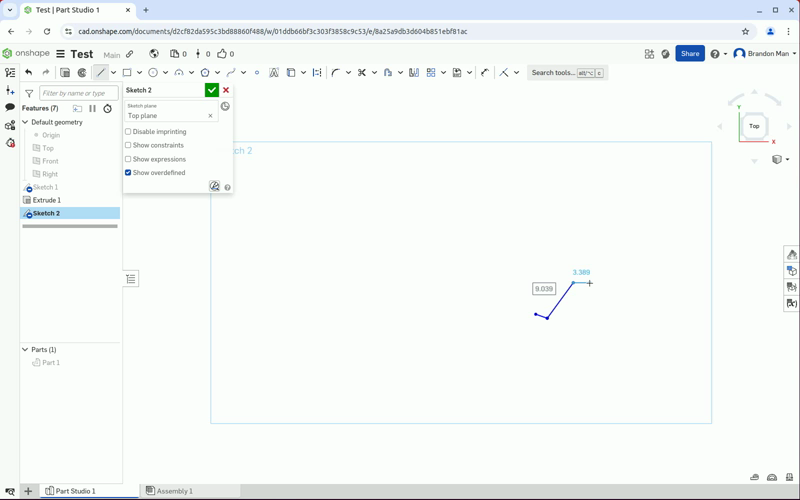
mouse_move(547, 247)
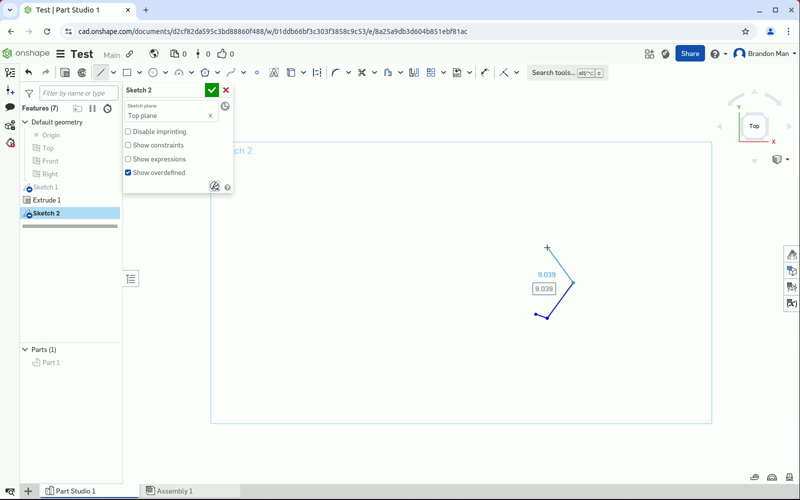
click(547, 247)
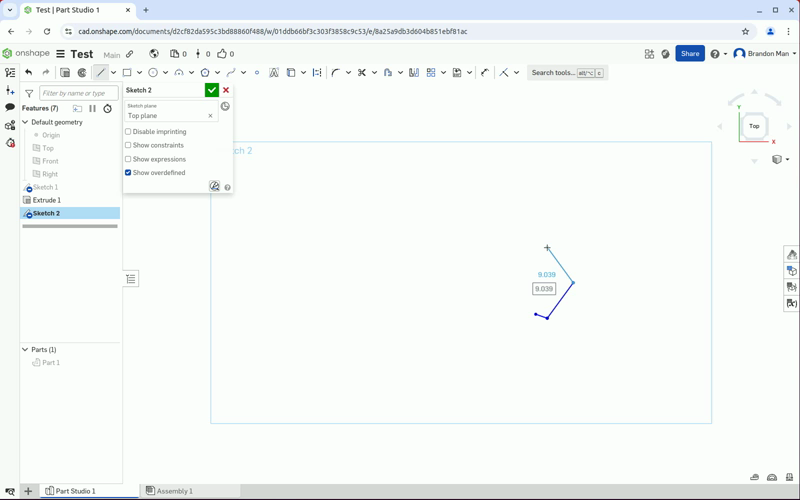
key_up(shift)
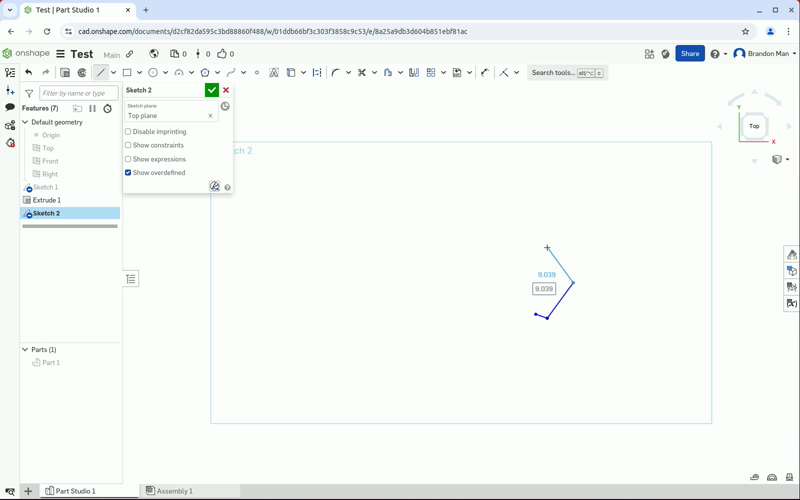
key_down(shift)
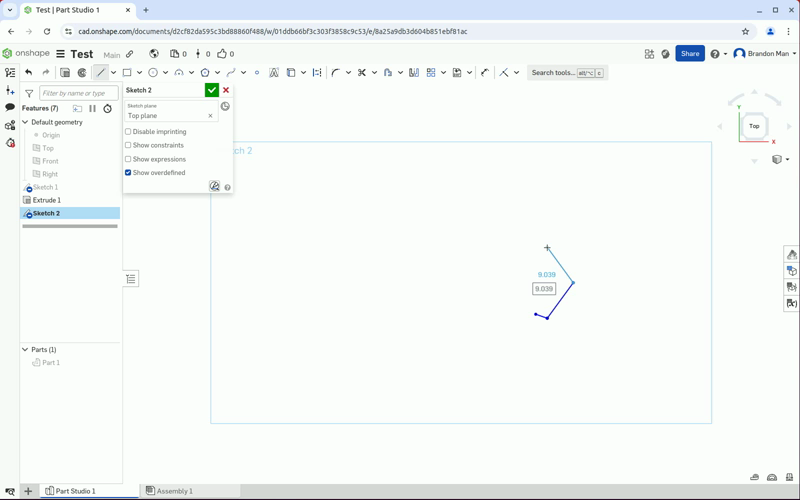
mouse_move(577, 247)
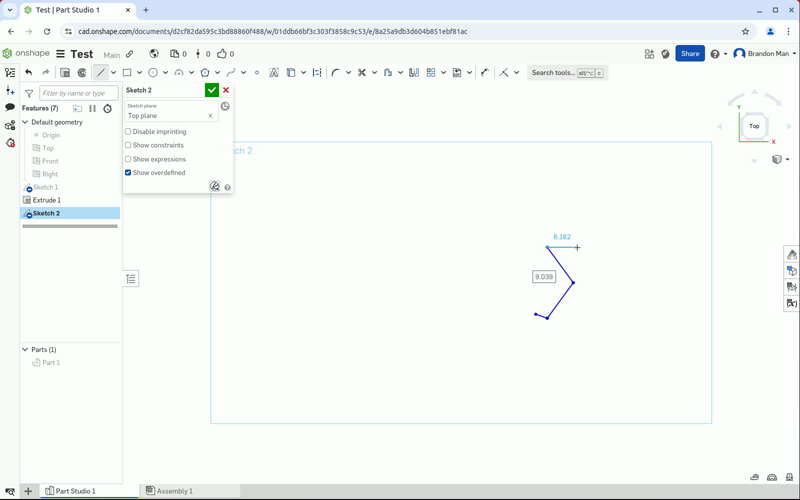
mouse_move(535, 250)
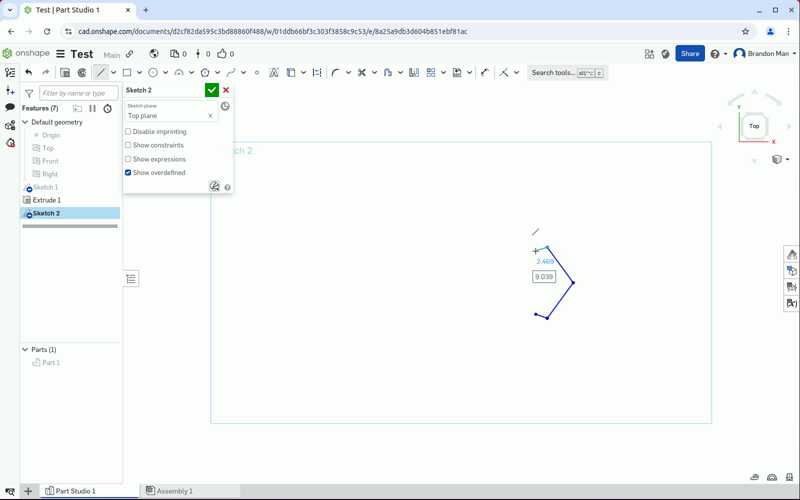
click(535, 250)
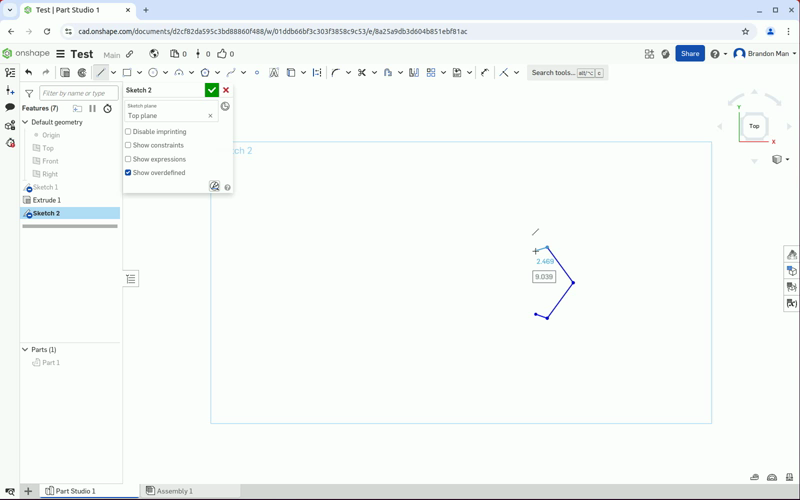
key_up(shift)
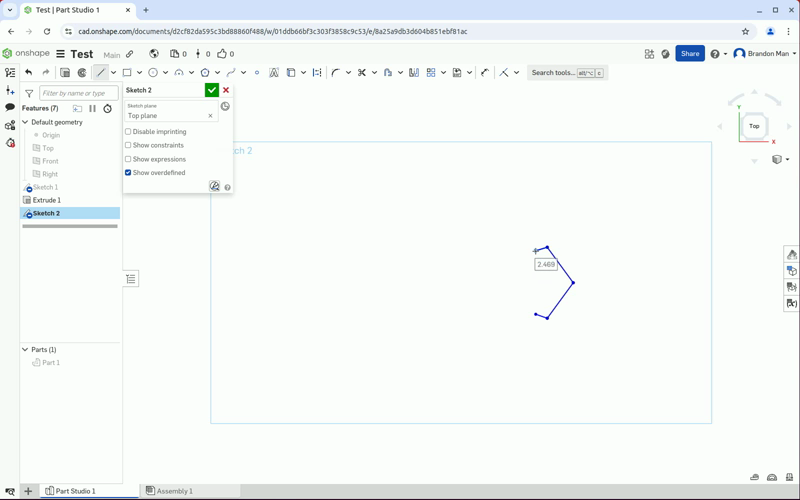
key_down(shift)
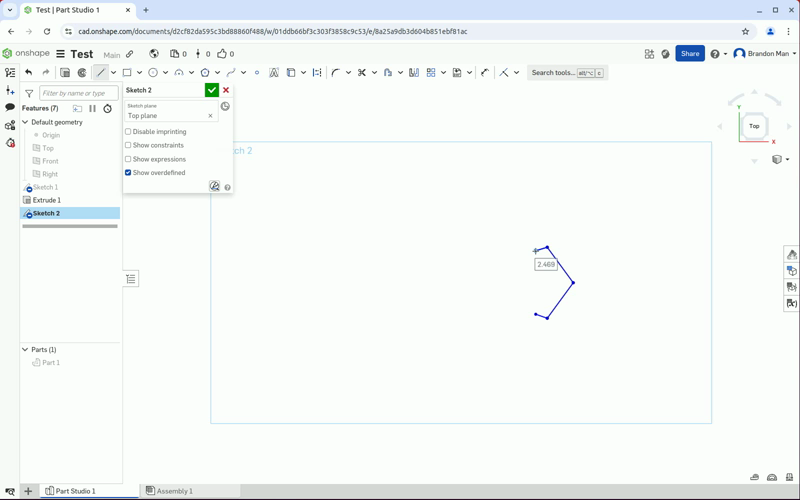
mouse_move(535, 314)
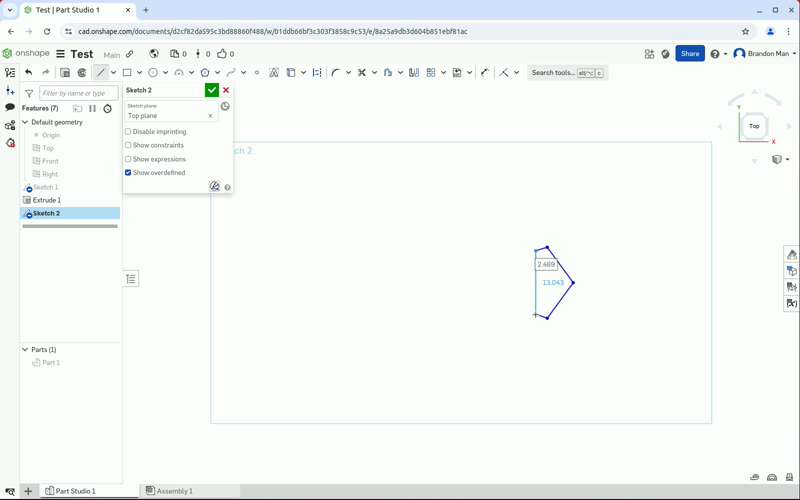
key_up(shift)
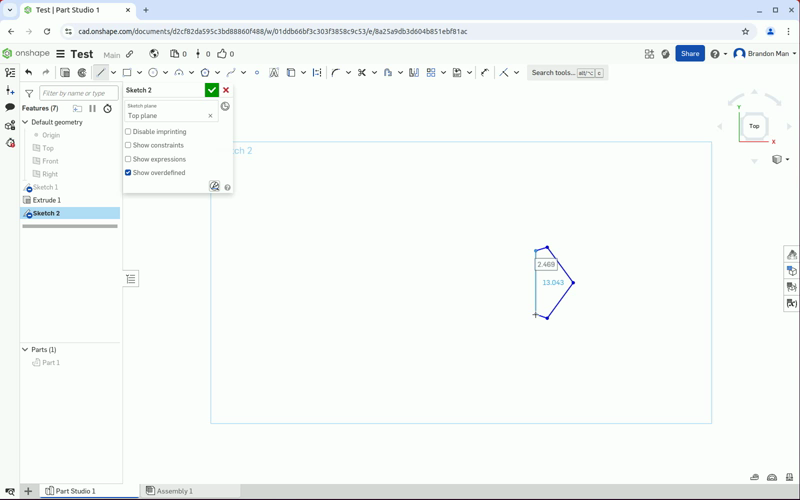
click(535, 314)
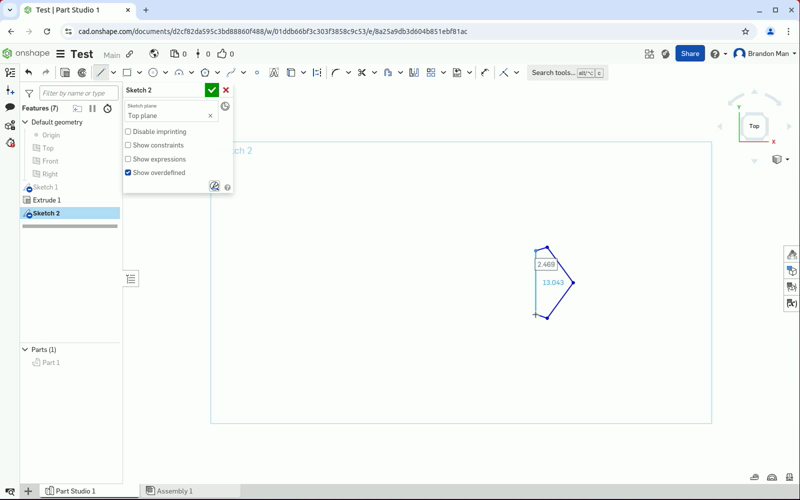
key(esc)
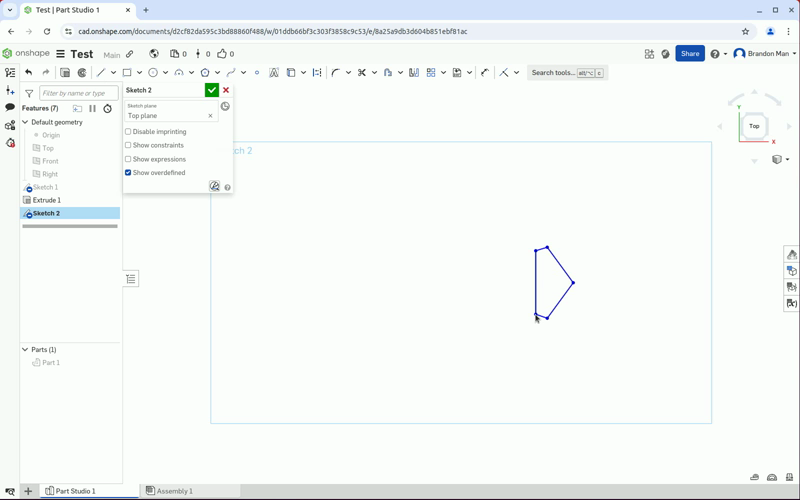
mouse_move(557, 285)
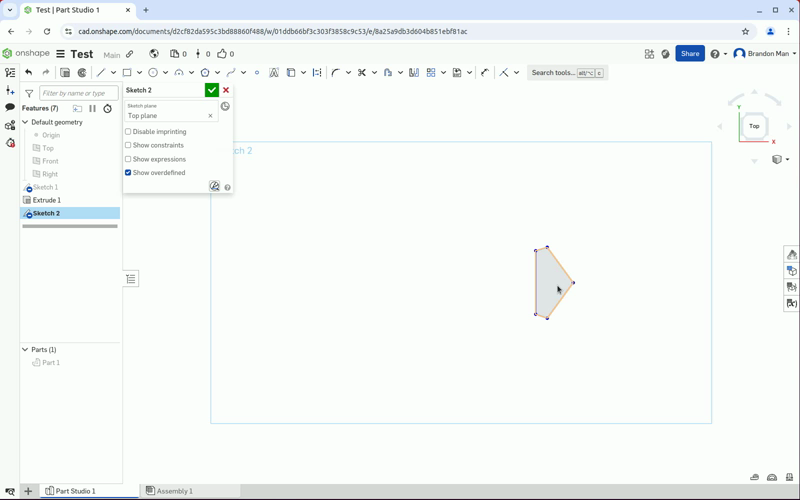
scroll(6)
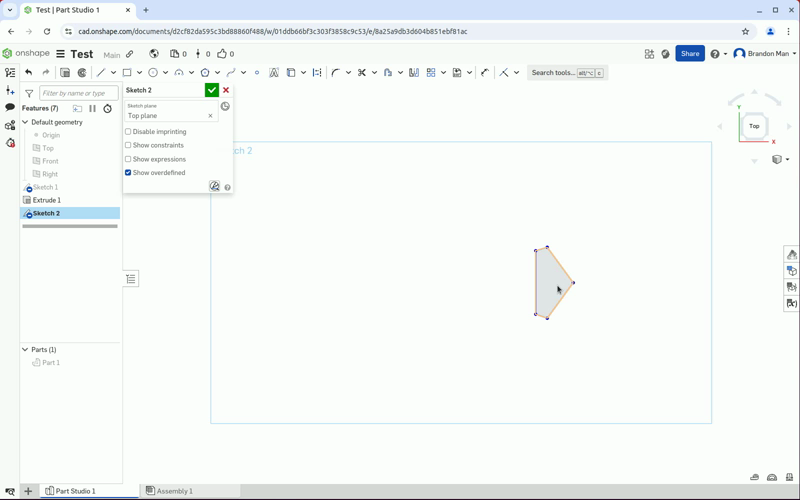
scroll(6)
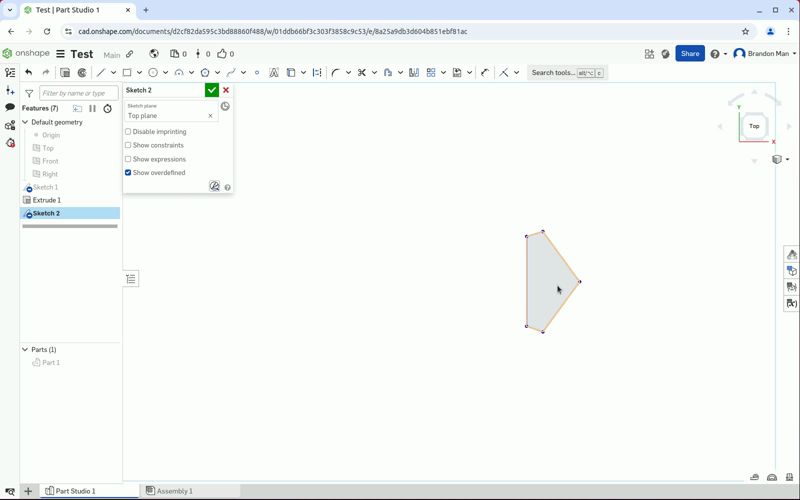
scroll(6)
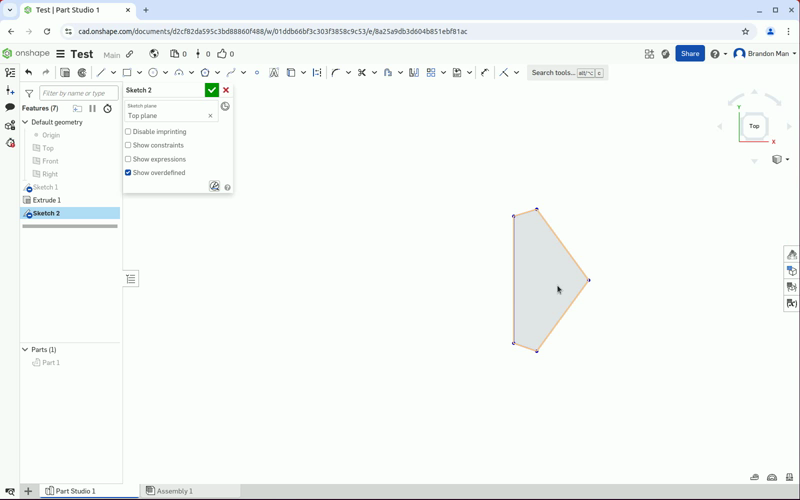
scroll(6)
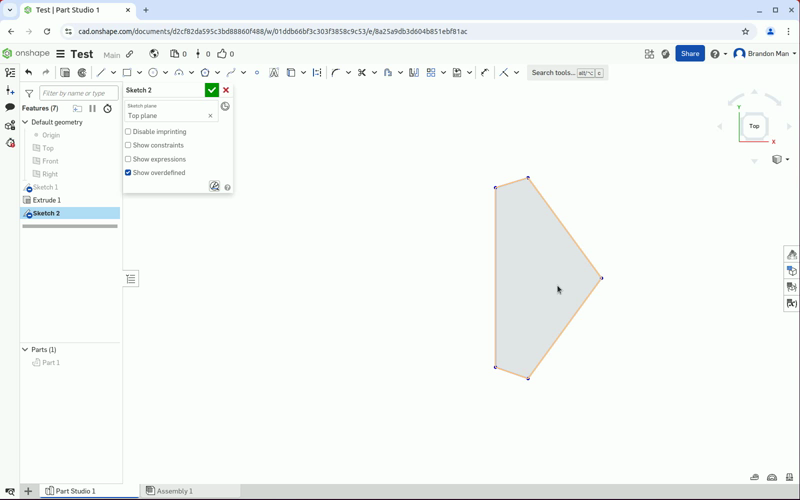
scroll(6)
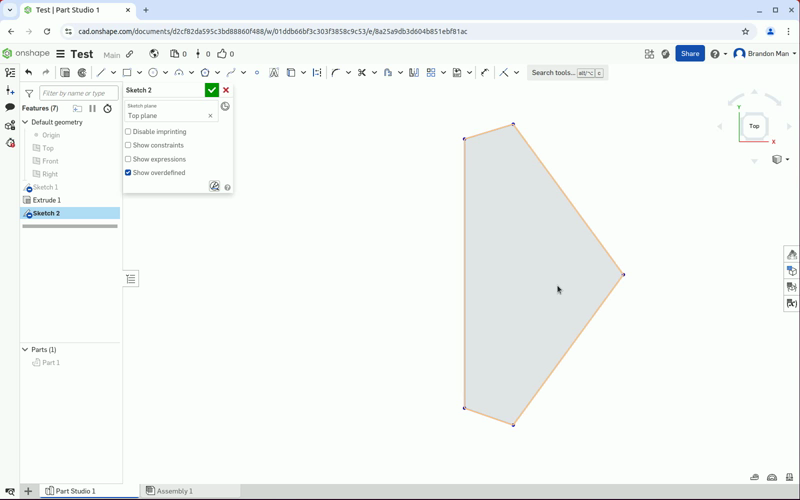
scroll(6)
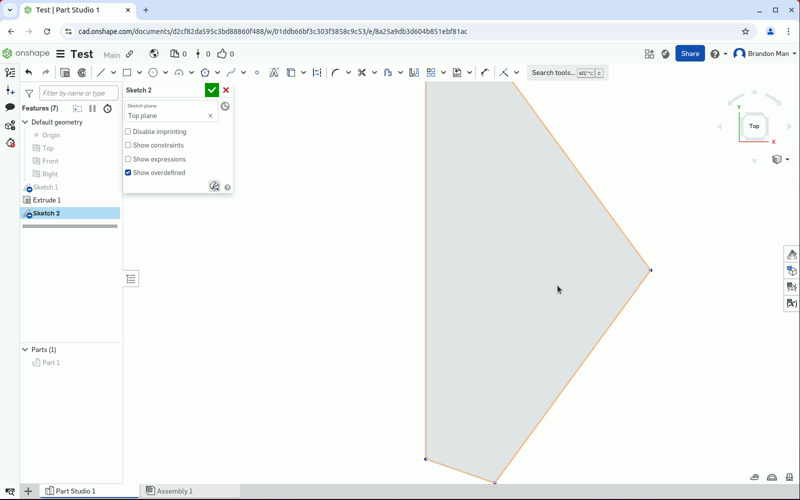
scroll(6)
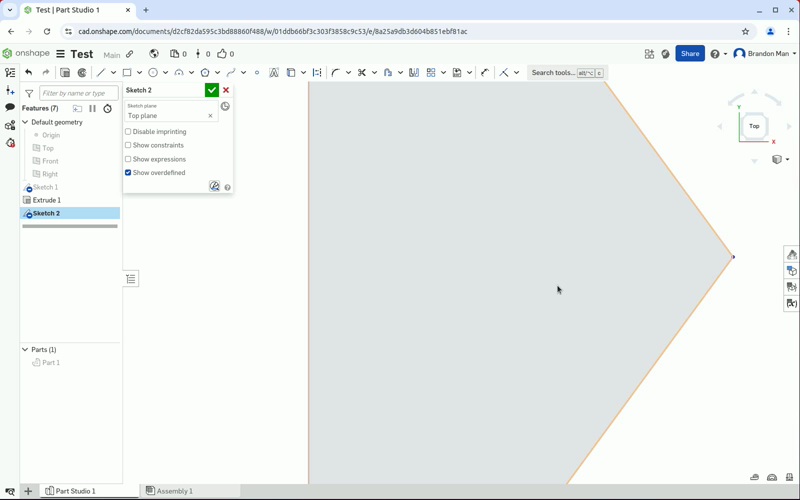
click(557, 285)
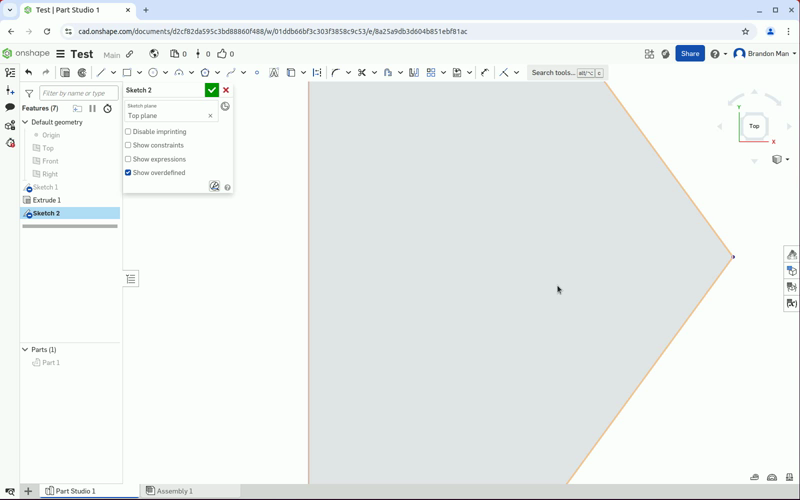
scroll(-6)
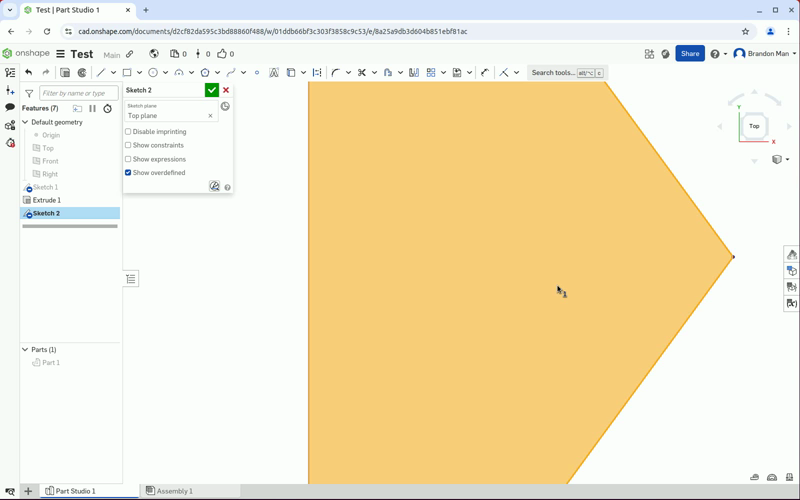
scroll(-6)
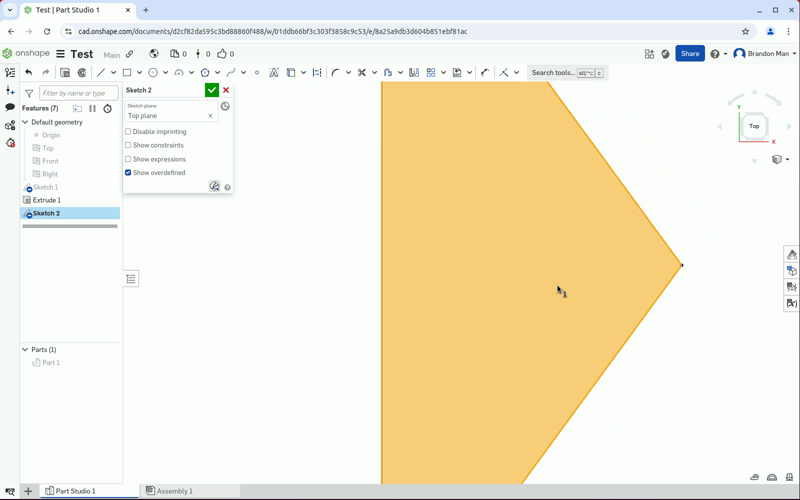
scroll(-6)
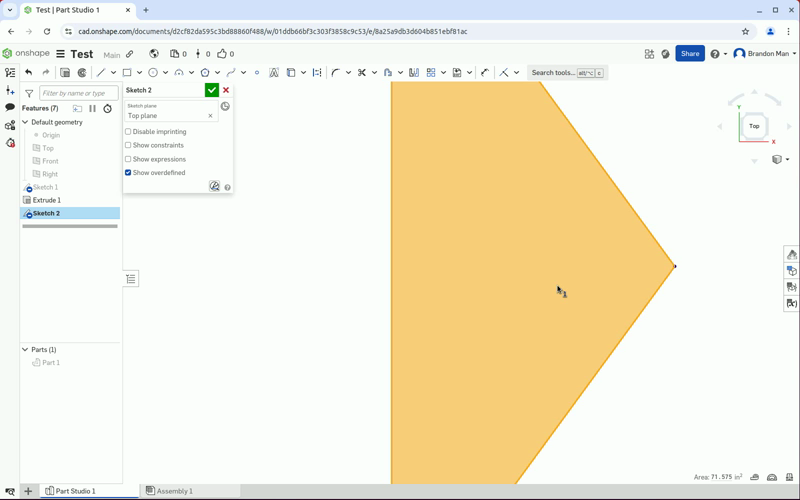
scroll(-6)
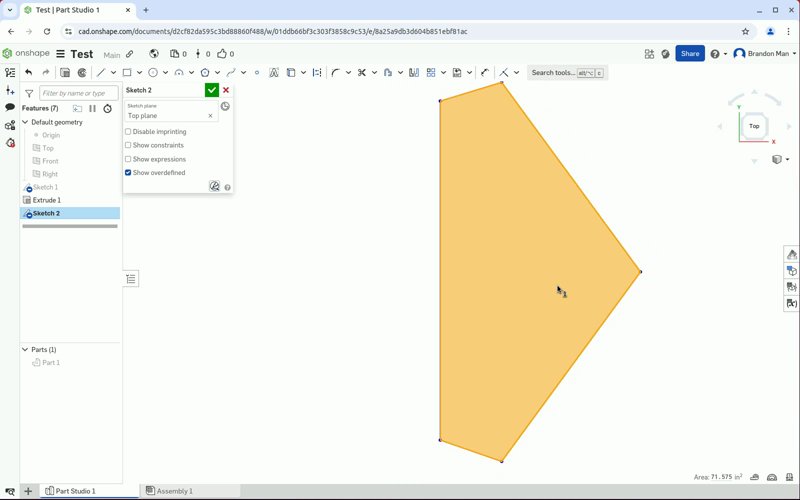
scroll(-6)
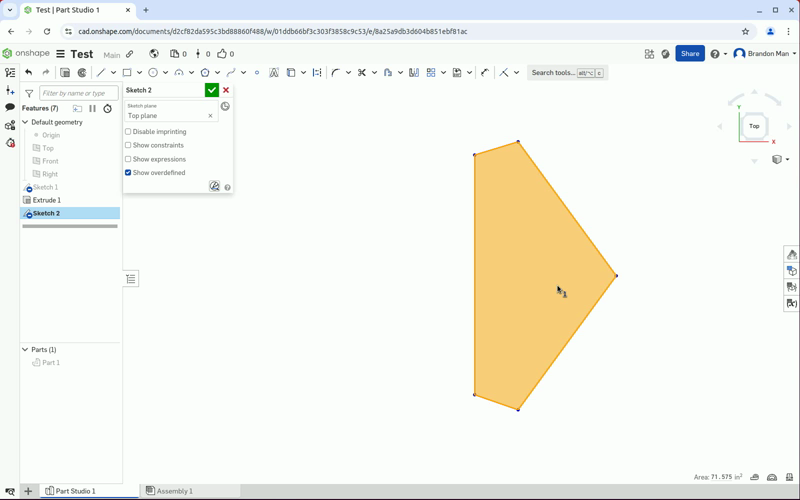
scroll(-6)
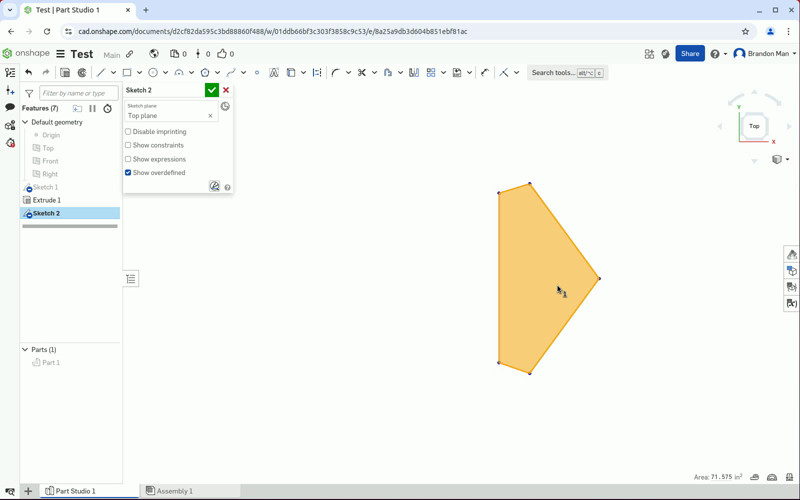
scroll(-6)
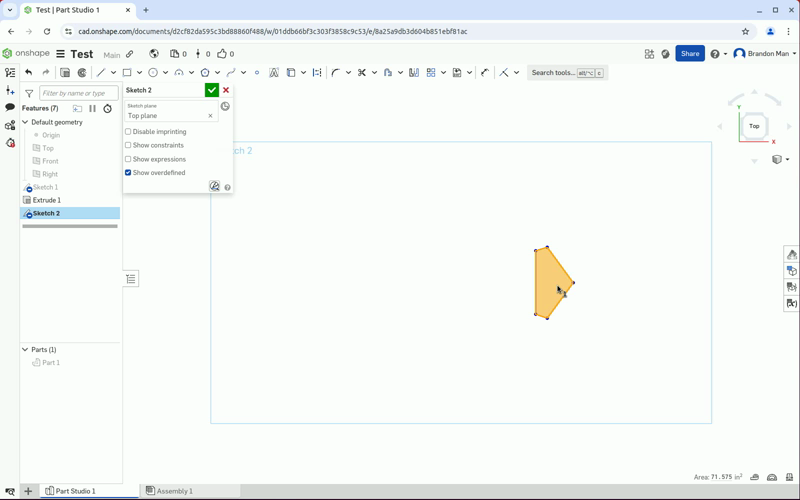
mouse_move(73, 352)
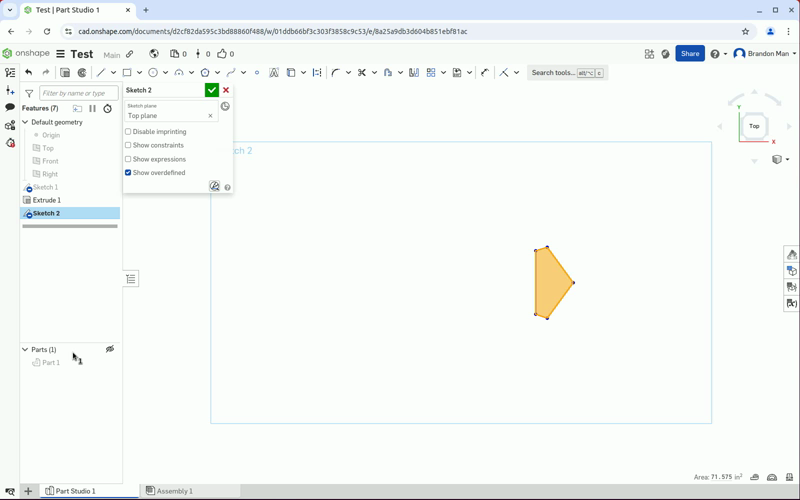
key(shift+y)
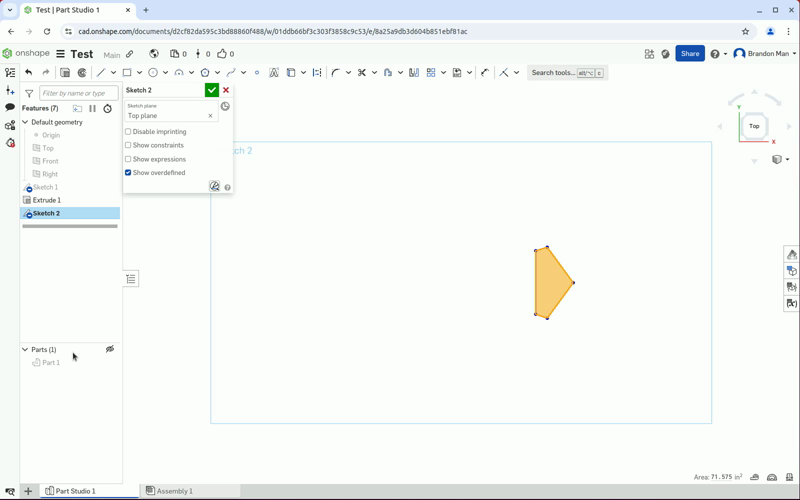
key(shift+e)
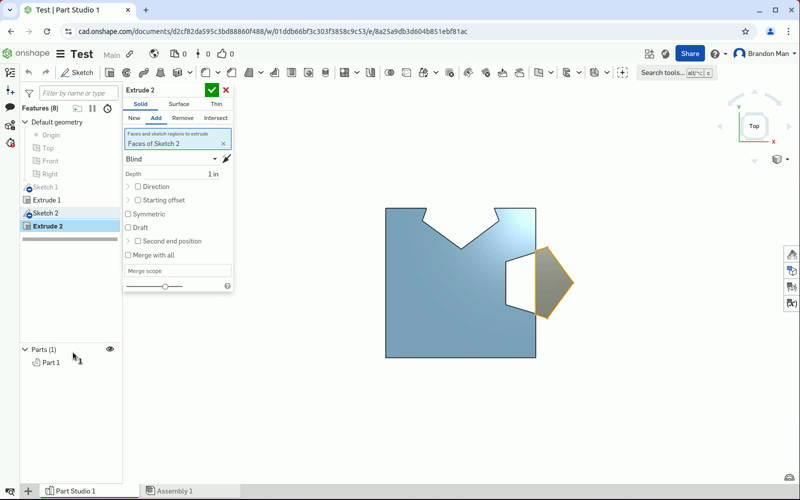
mouse_move(143, 106)
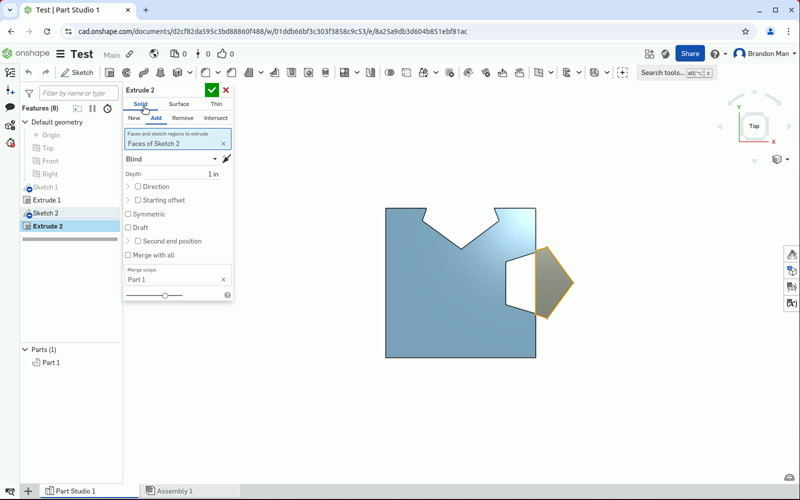
click(143, 106)
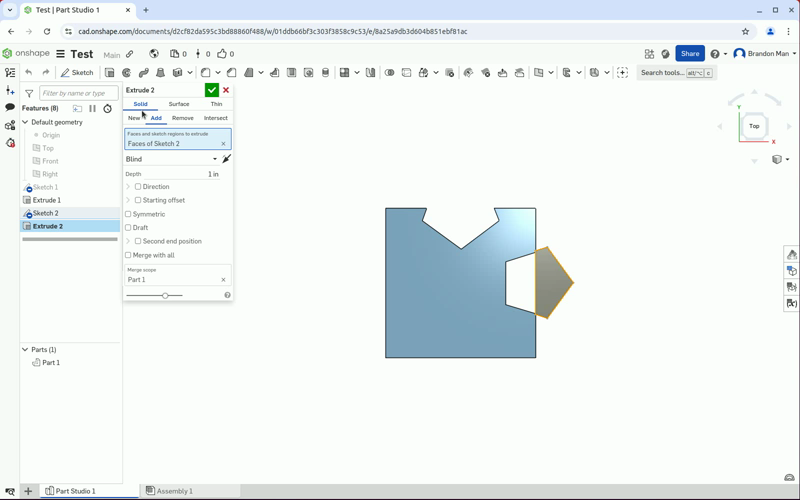
mouse_move(137, 120)
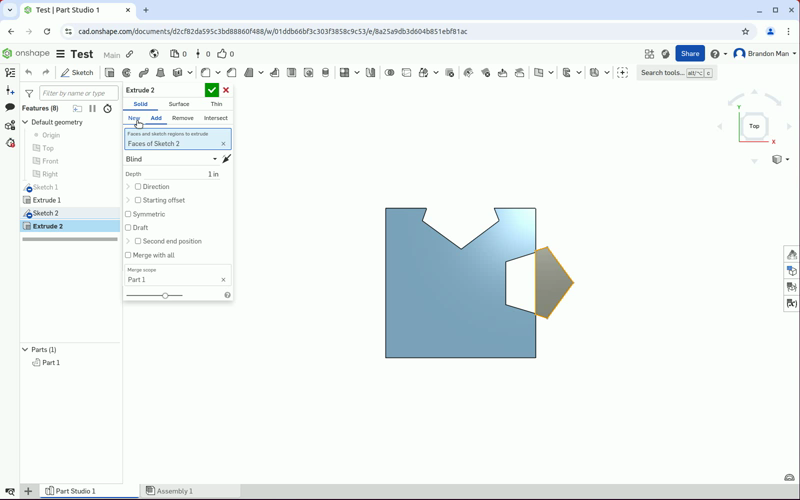
click(137, 120)
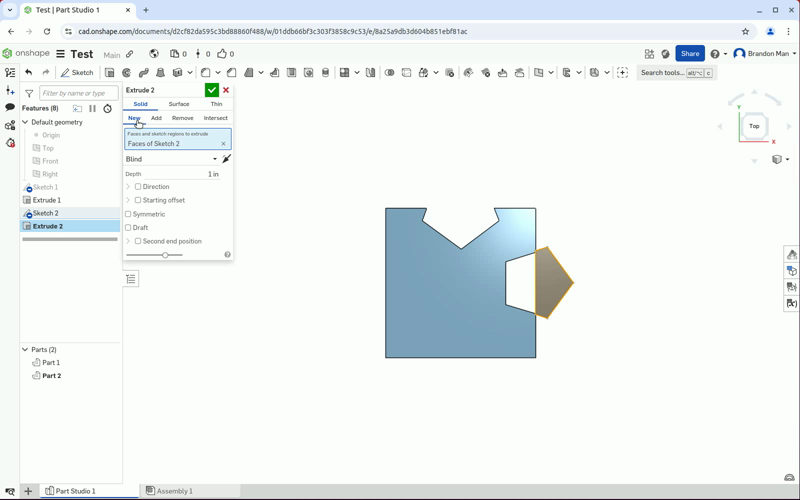
key(tab, 4)
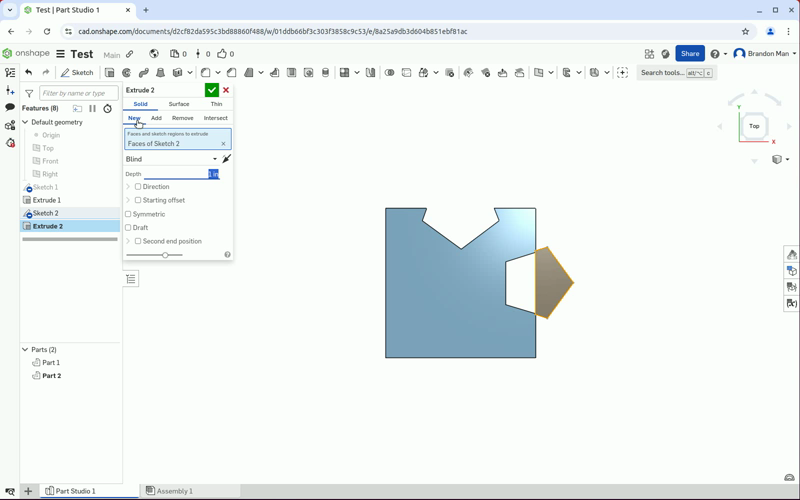
text(6.258)
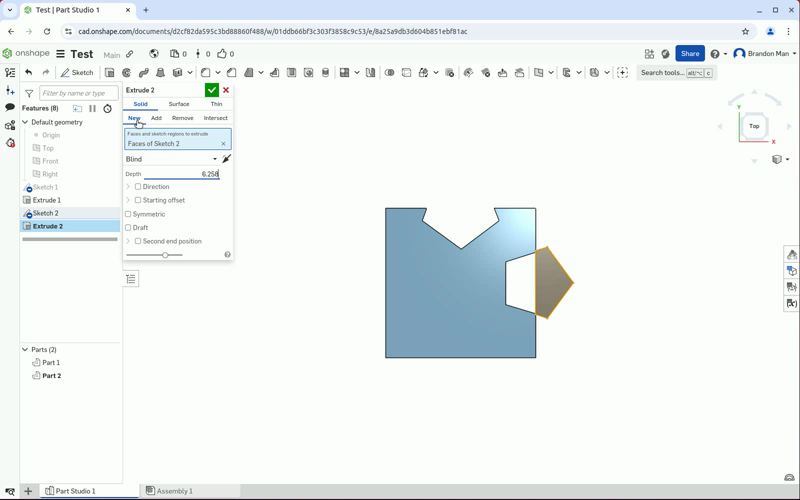
key(enter)
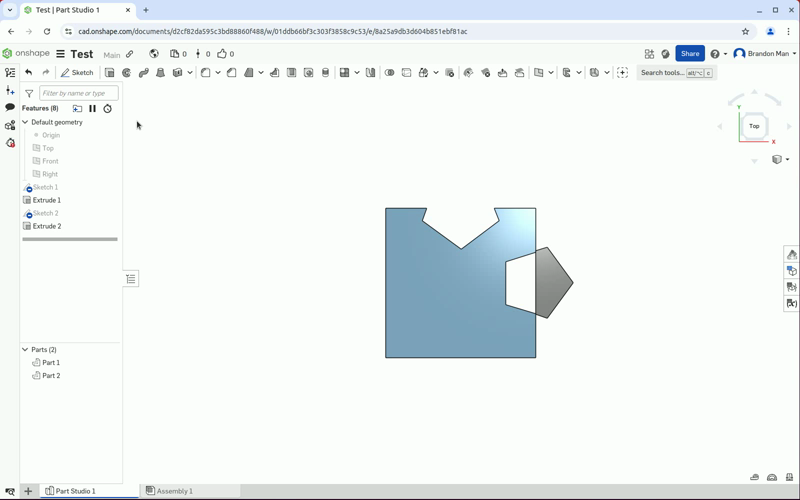
key(shift+h)
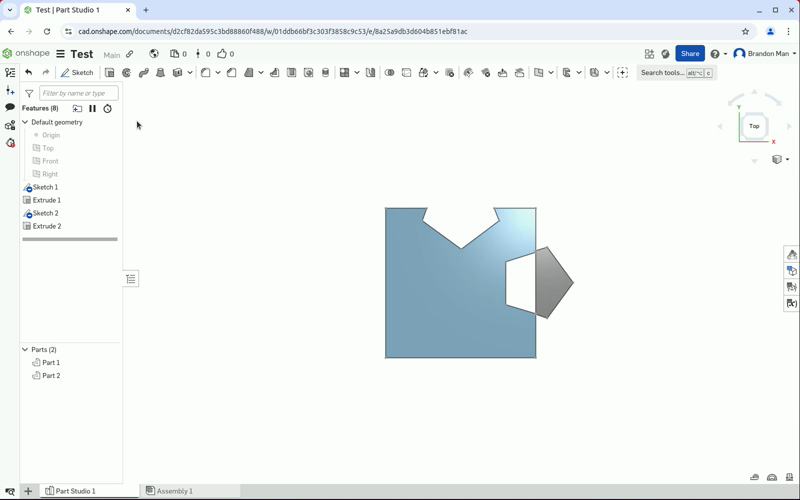
key(shift+h)
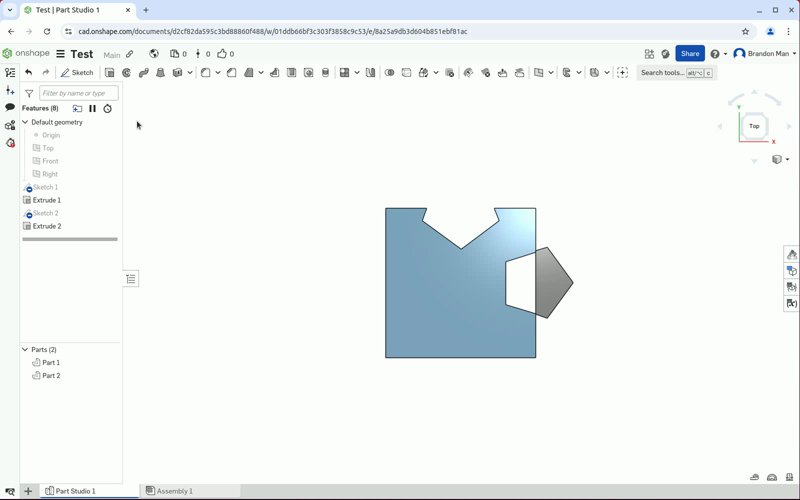
mouse_move(73, 189)
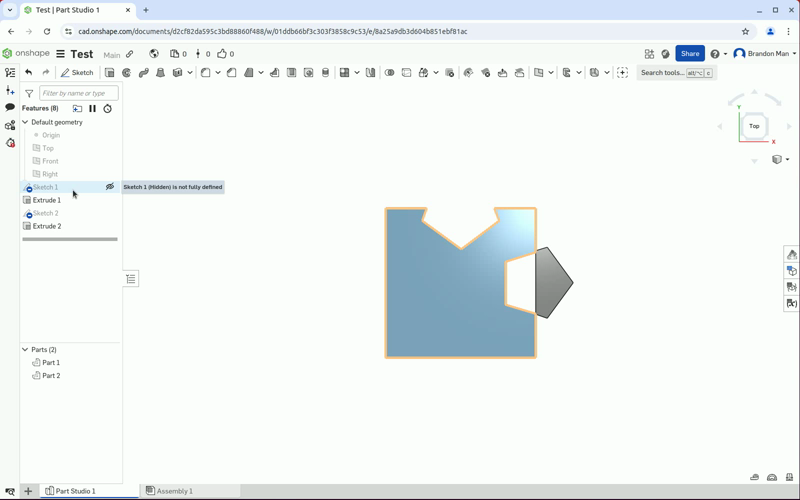
click(73, 189)
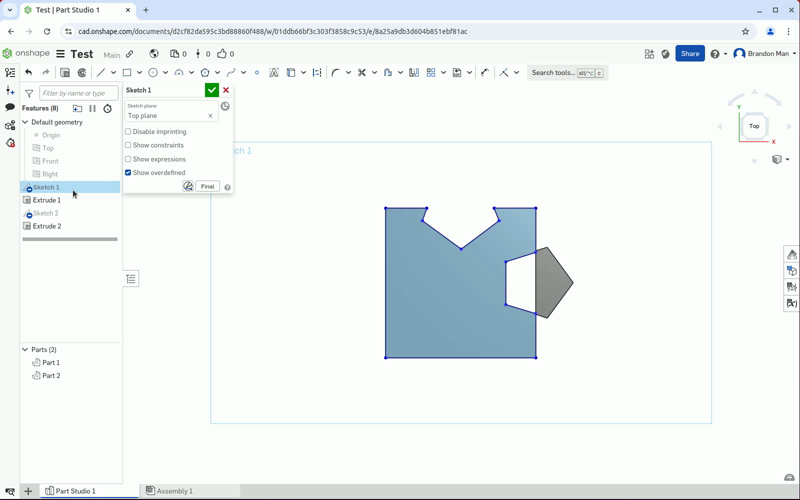
mouse_move(229, 92)
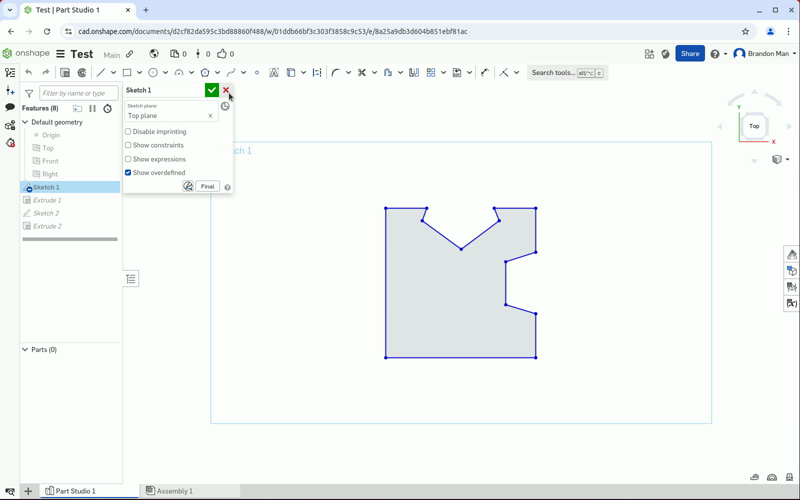
click(229, 92)
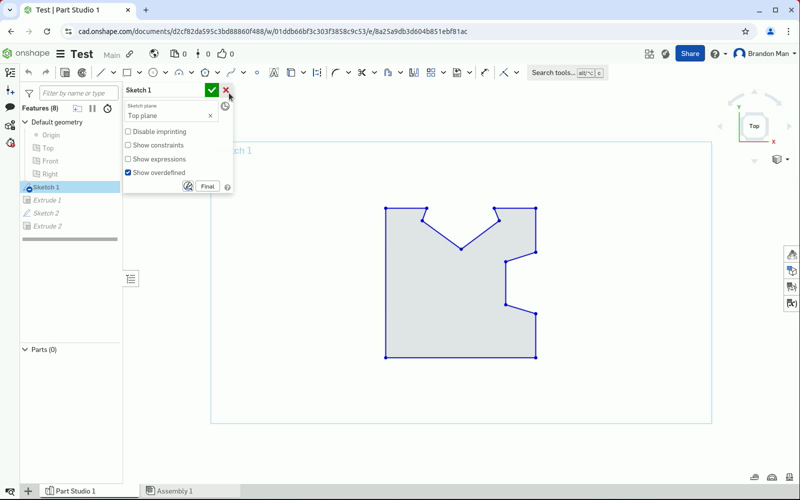
key(shift+s)
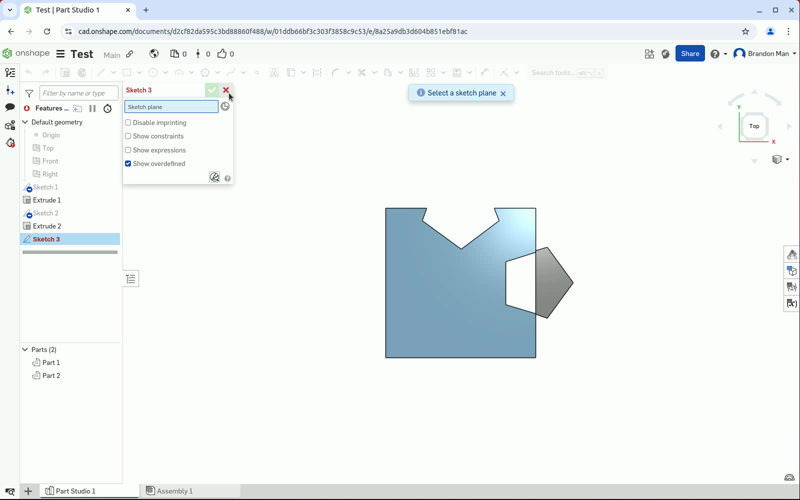
mouse_move(73, 150)
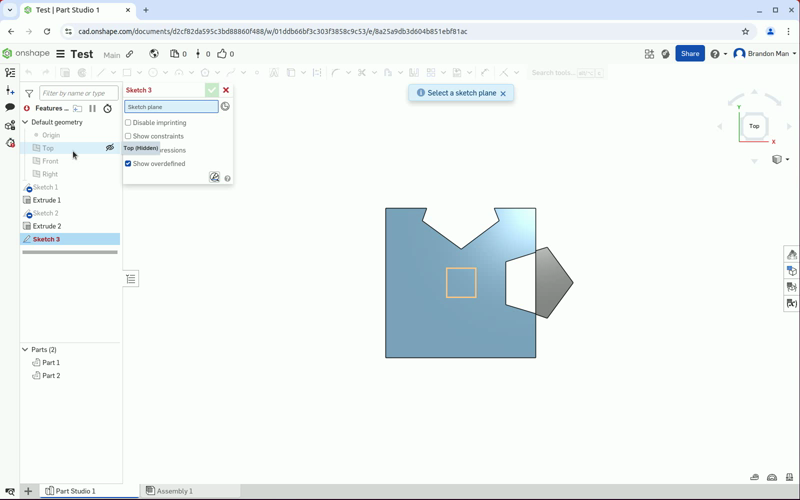
click(73, 150)
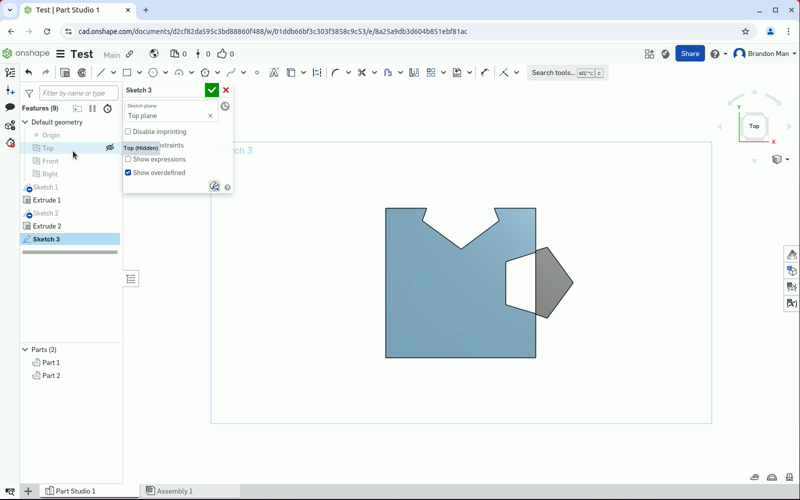
mouse_move(73, 352)
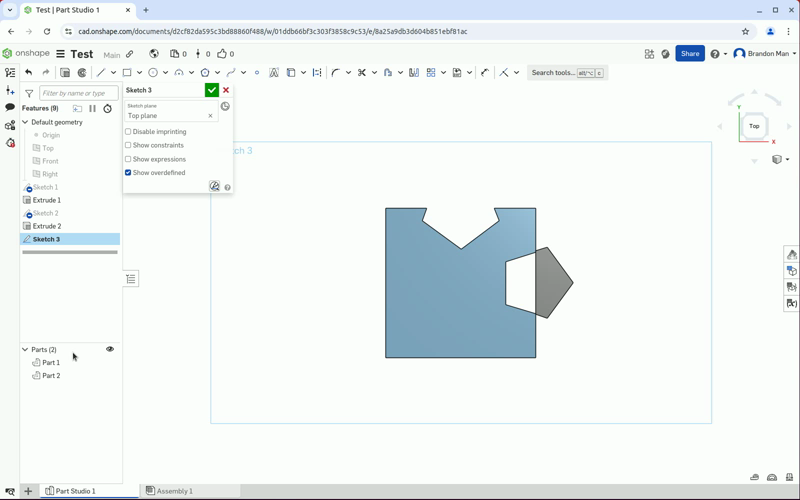
key(y)
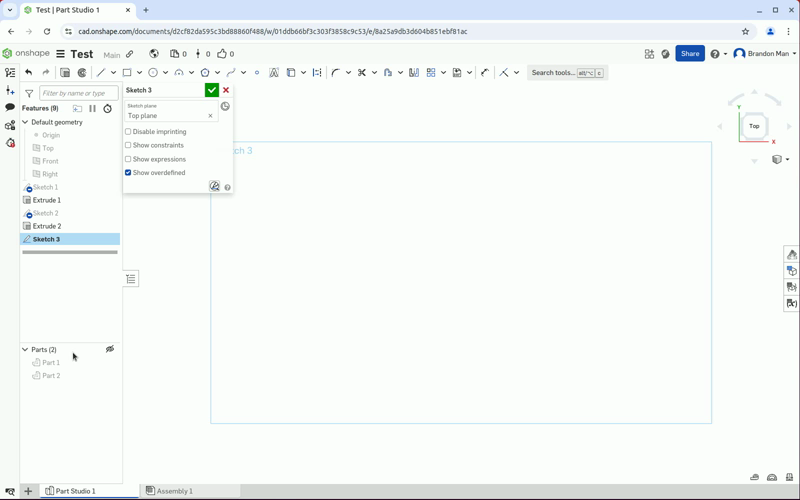
key(l)
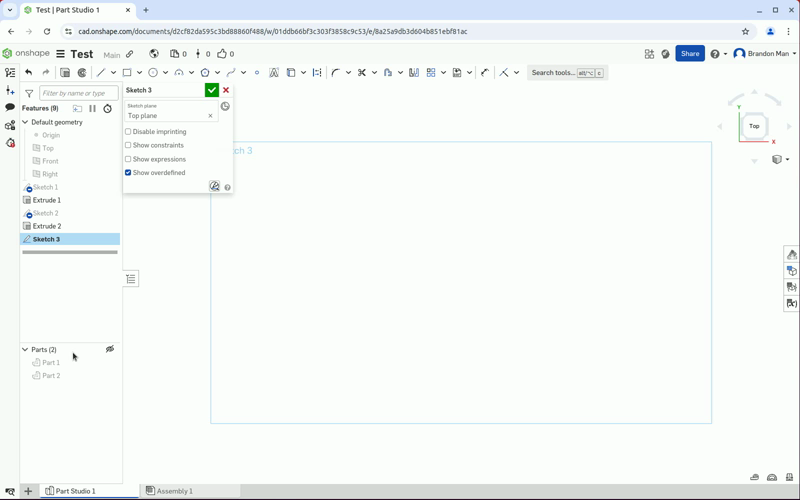
key_down(shift)
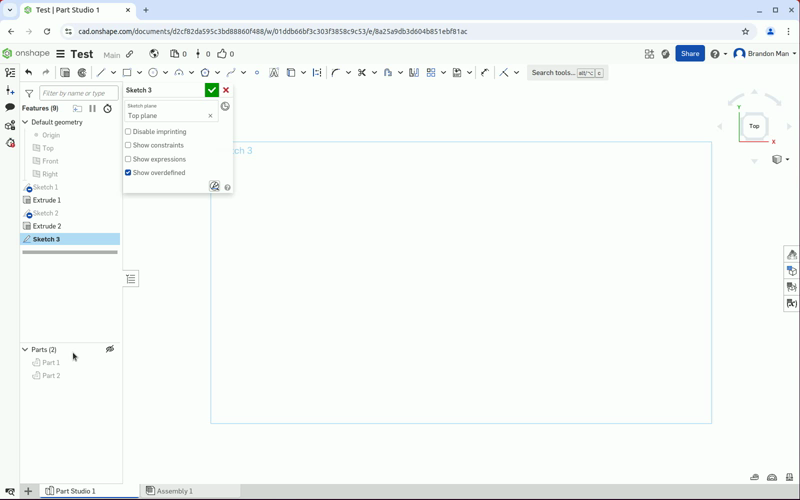
mouse_move(506, 305)
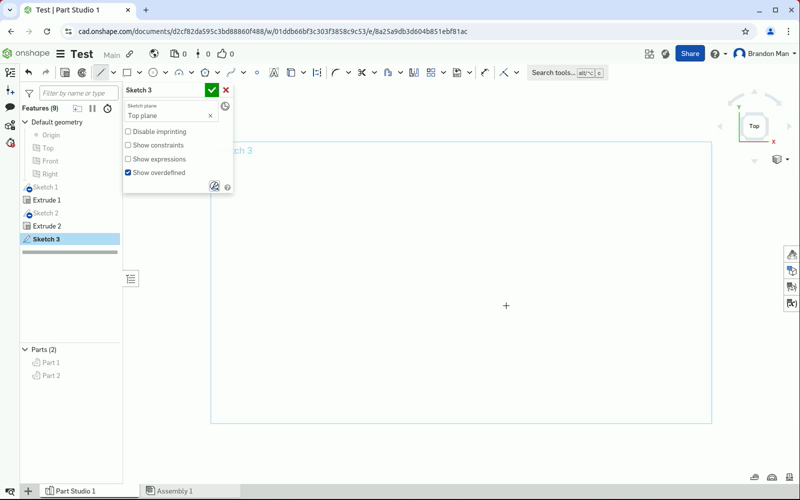
click(506, 305)
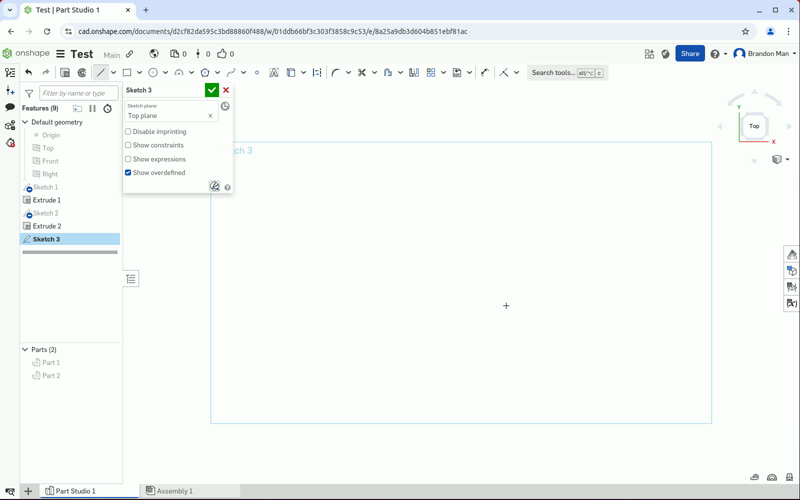
key_up(shift)
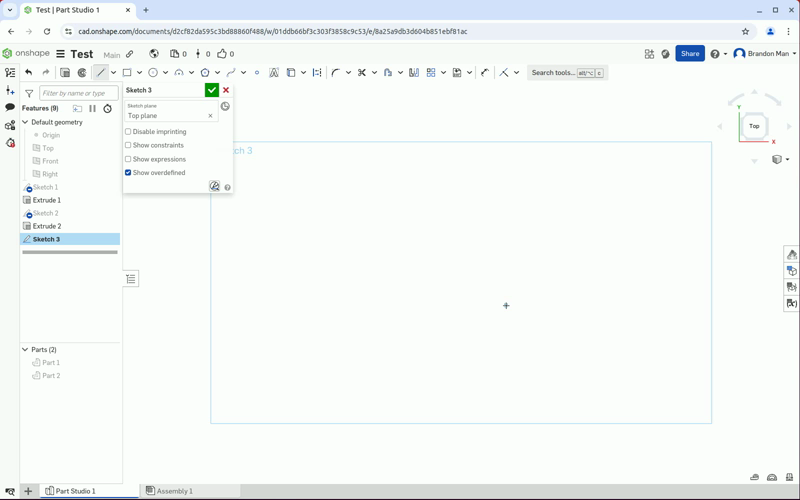
key_down(shift)
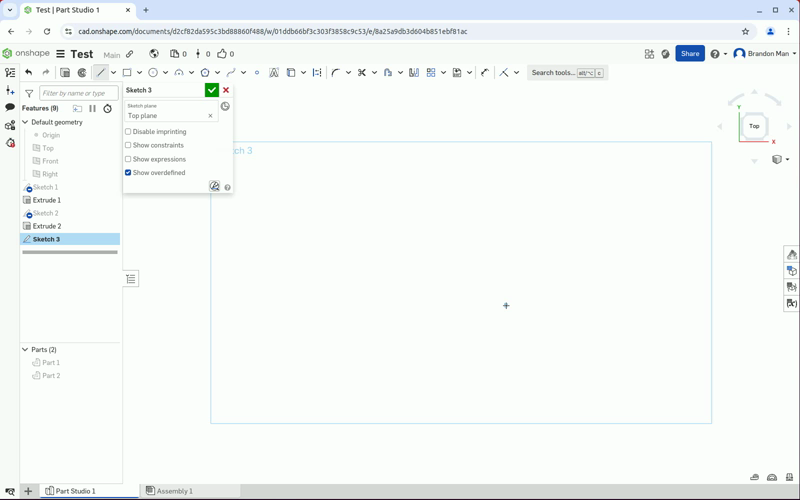
mouse_move(536, 305)
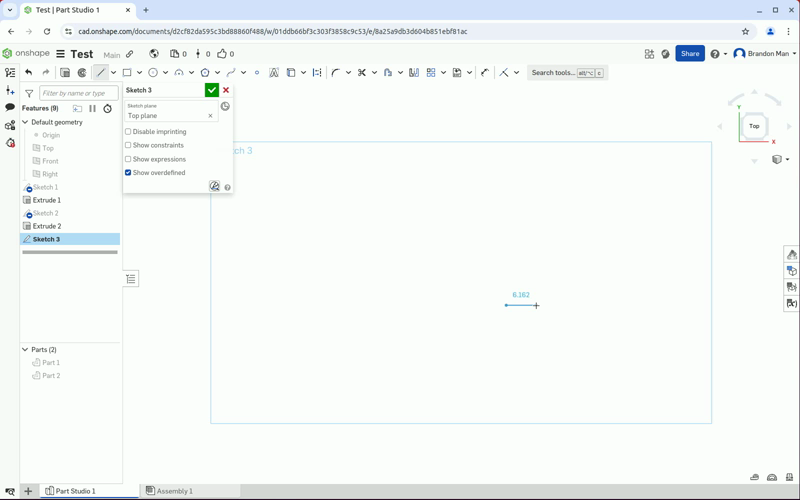
mouse_move(537, 315)
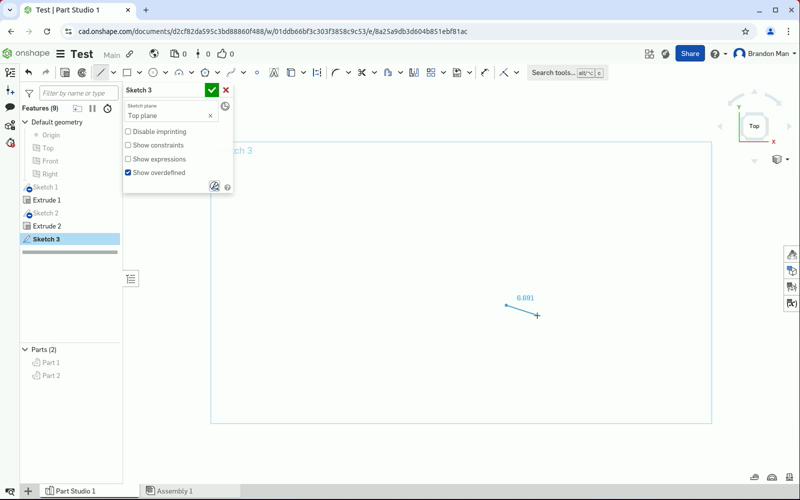
click(537, 315)
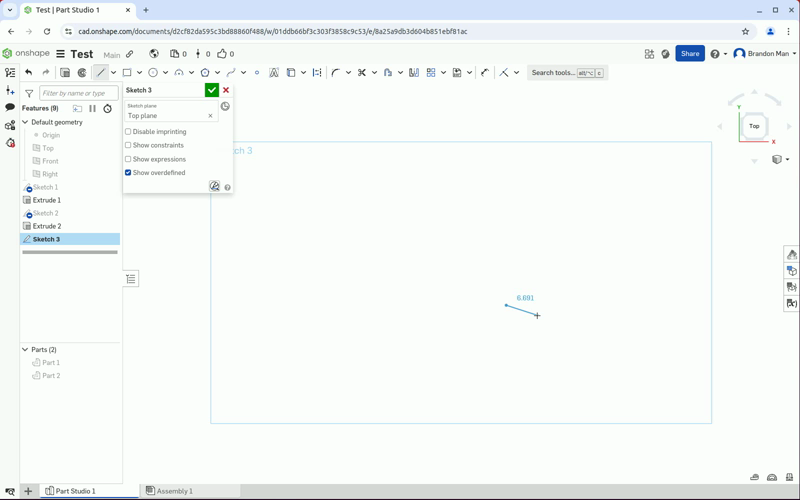
key_up(shift)
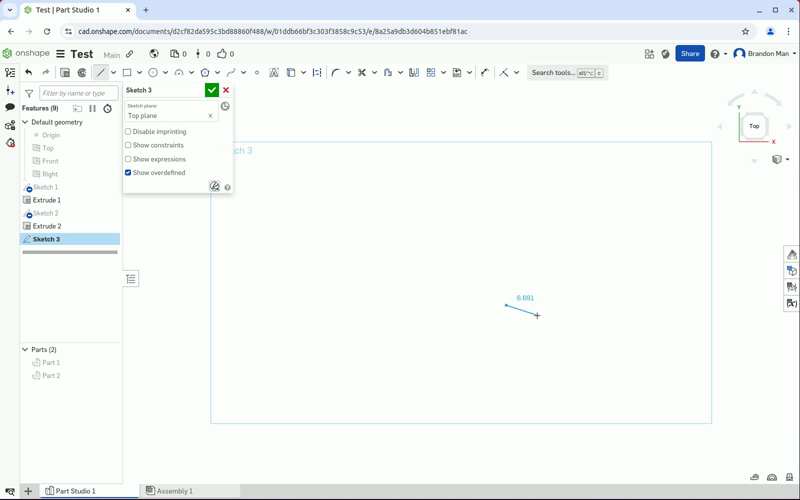
key_down(shift)
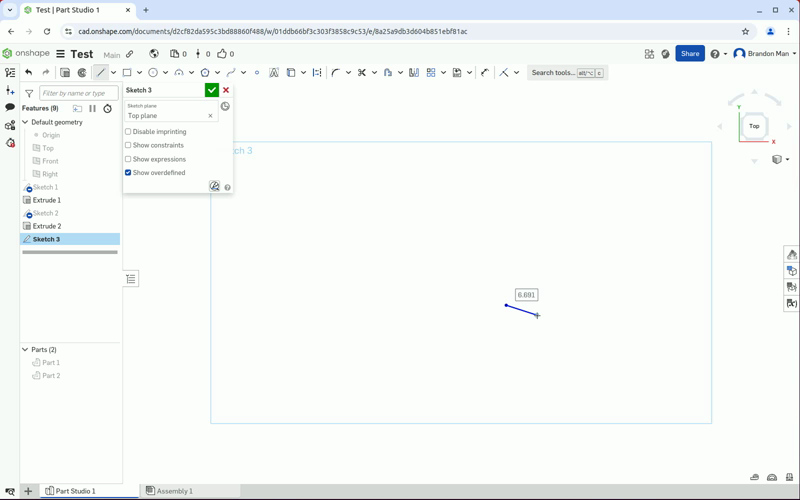
mouse_move(537, 250)
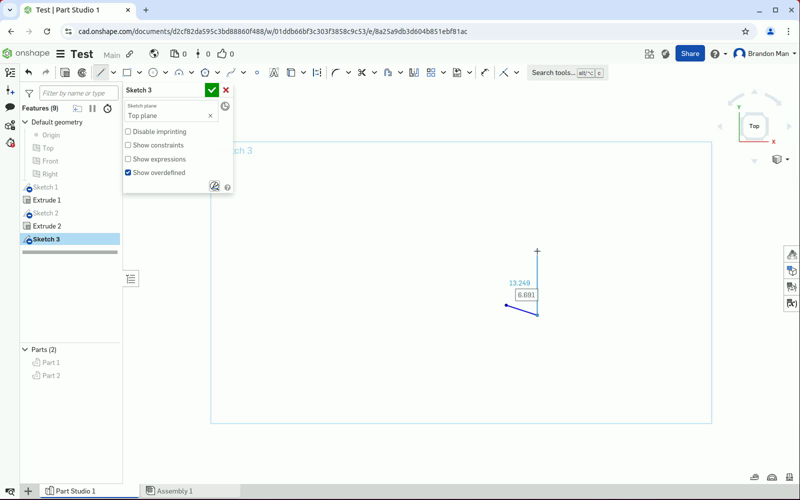
click(537, 250)
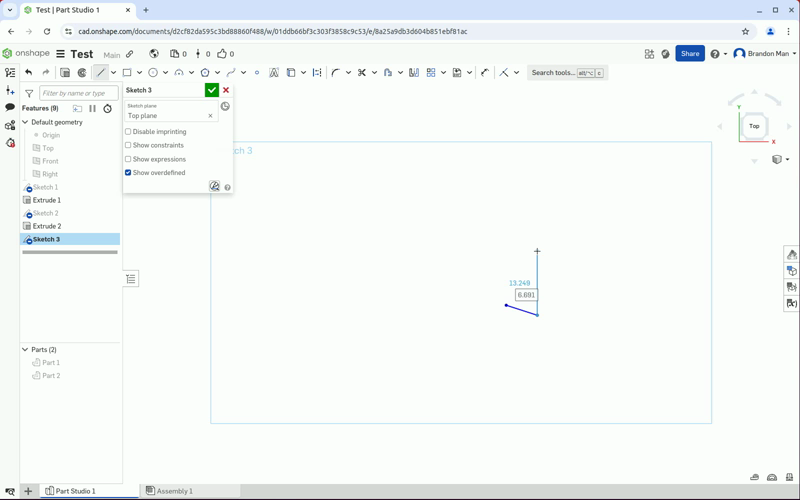
key_up(shift)
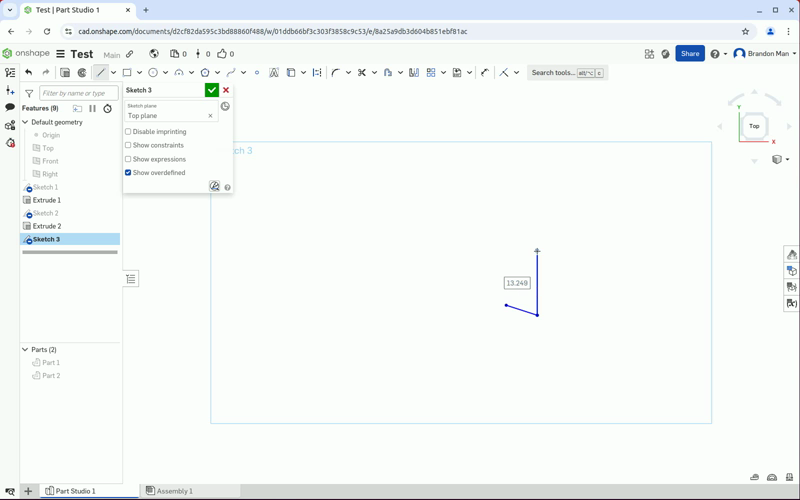
key_down(shift)
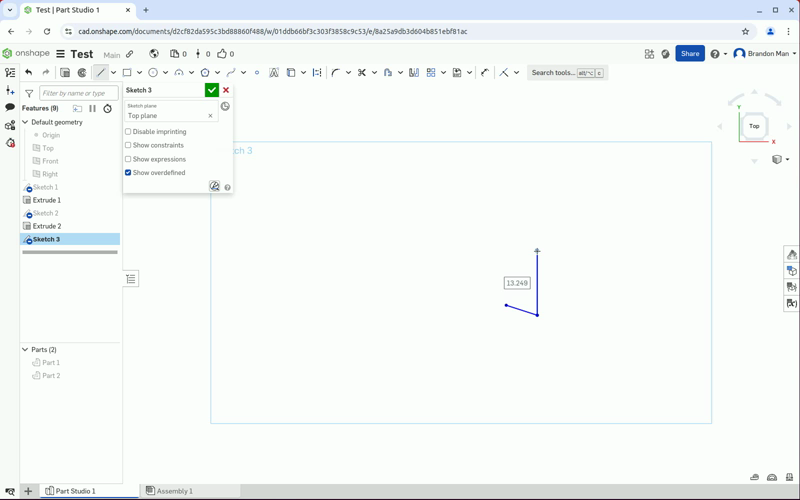
mouse_move(567, 250)
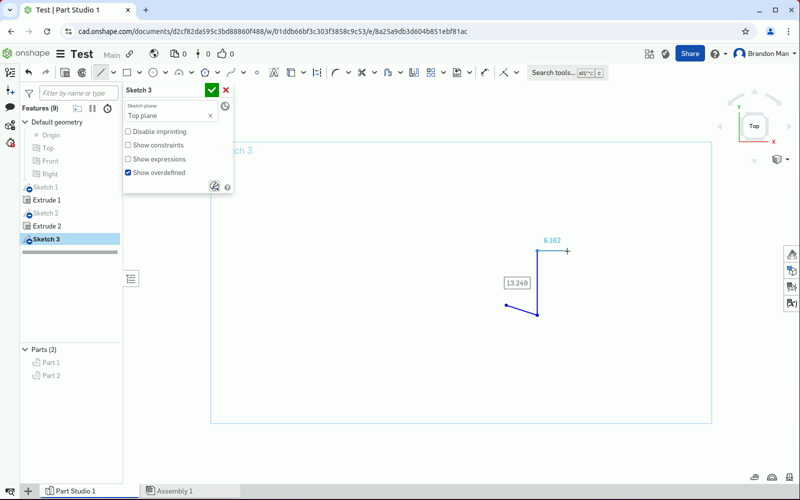
mouse_move(506, 260)
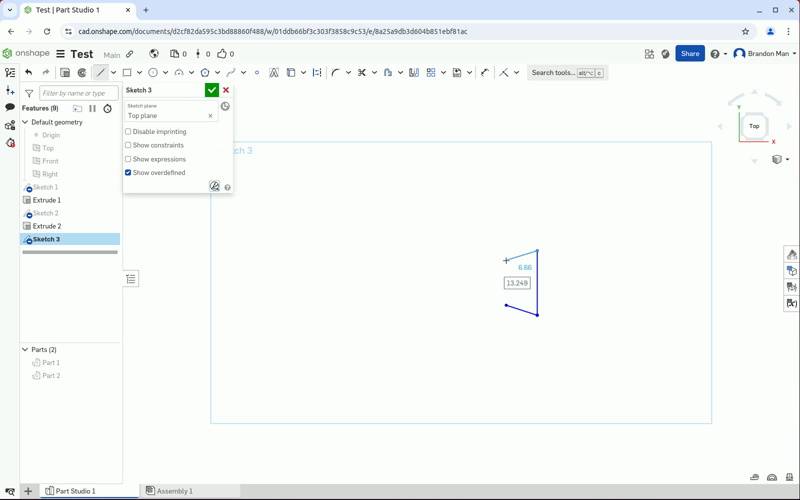
click(506, 260)
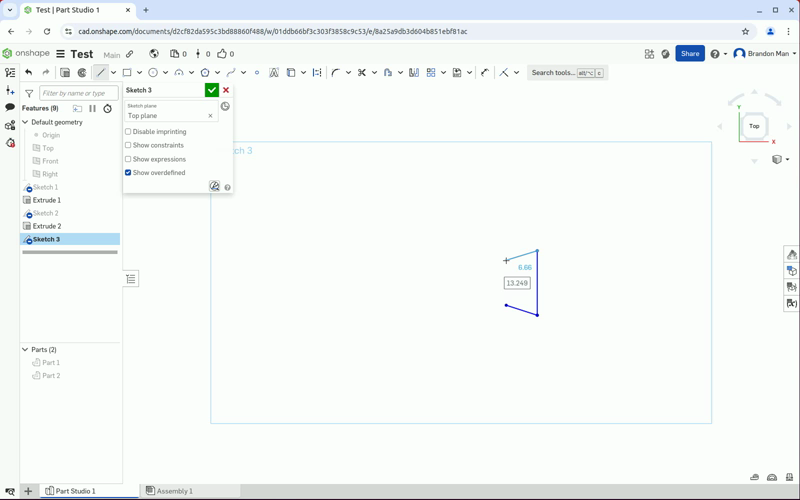
key_up(shift)
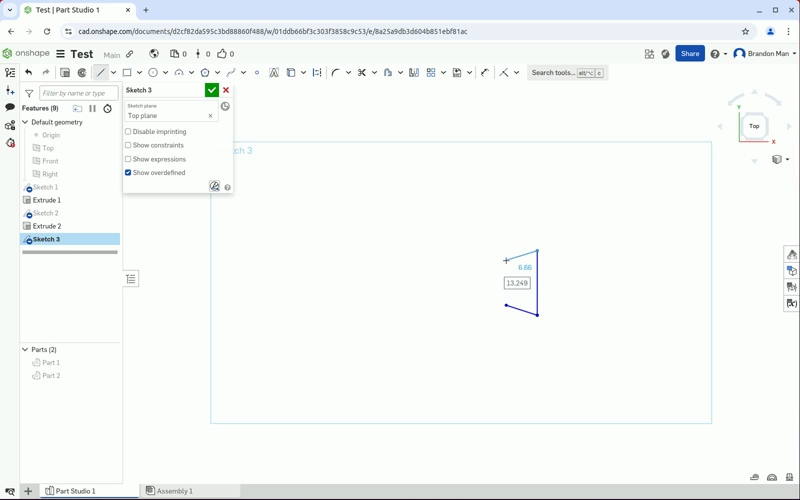
mouse_move(536, 260)
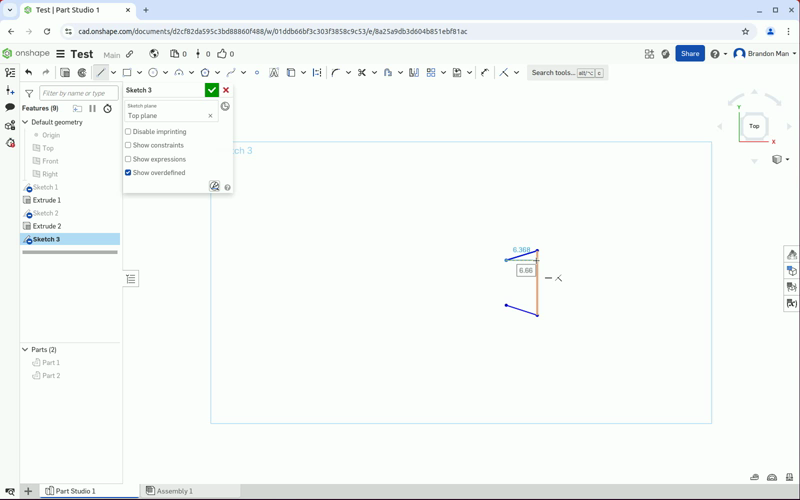
key_down(shift)
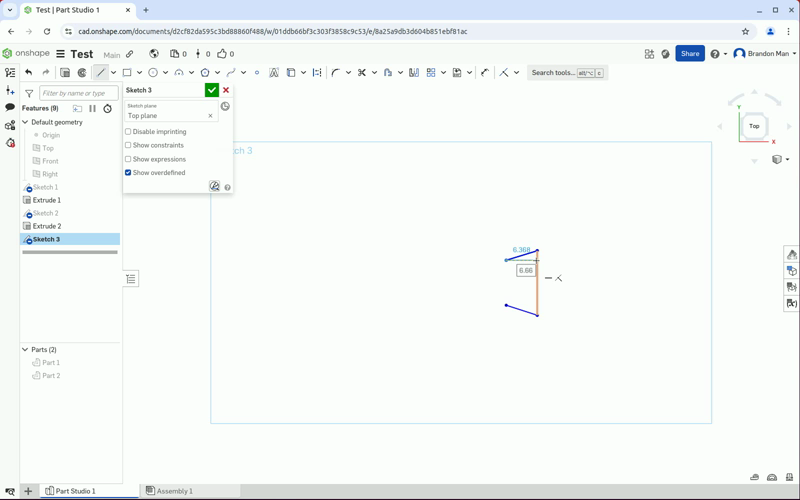
mouse_move(506, 305)
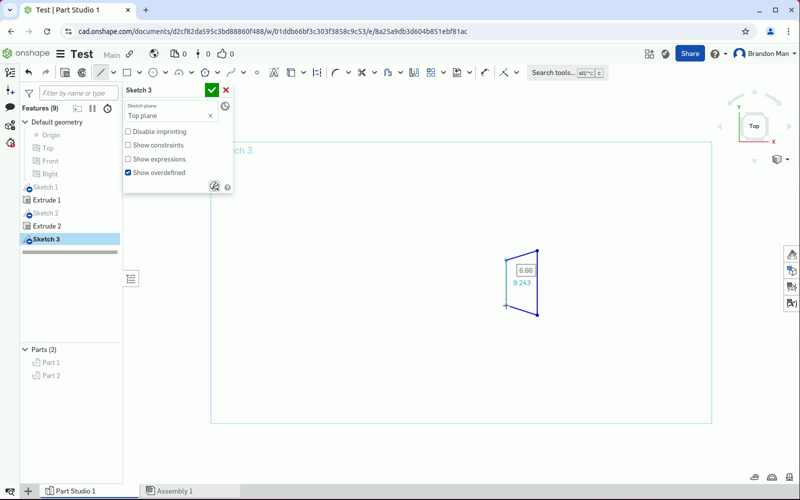
key_up(shift)
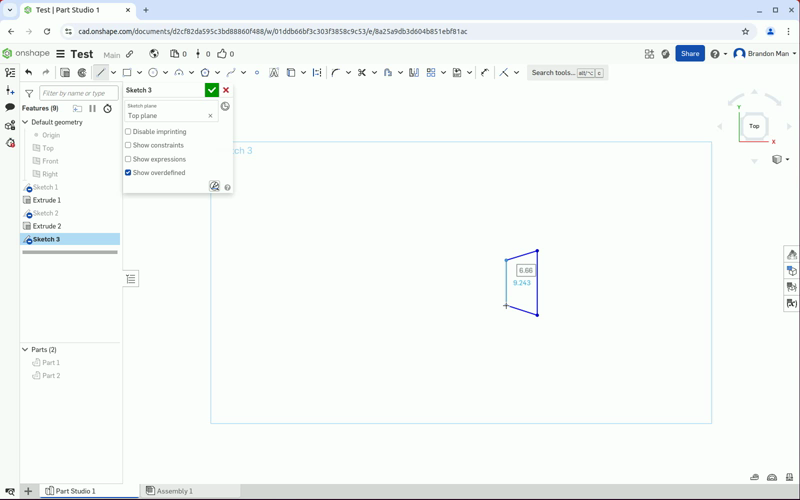
click(506, 305)
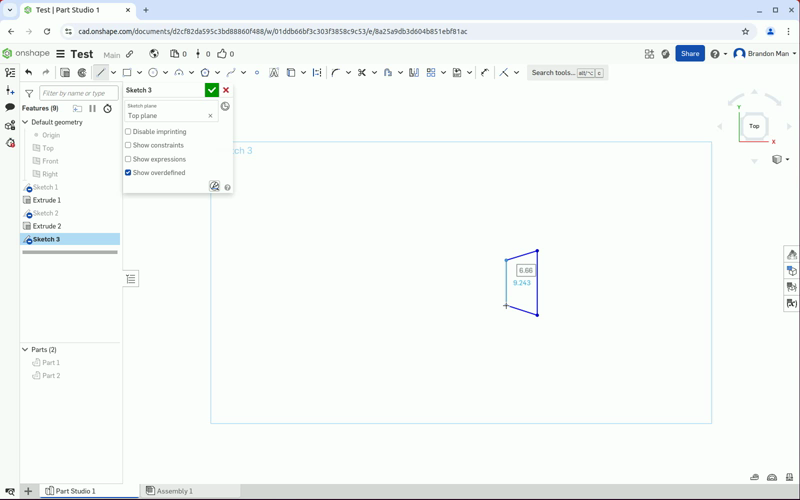
key(esc)
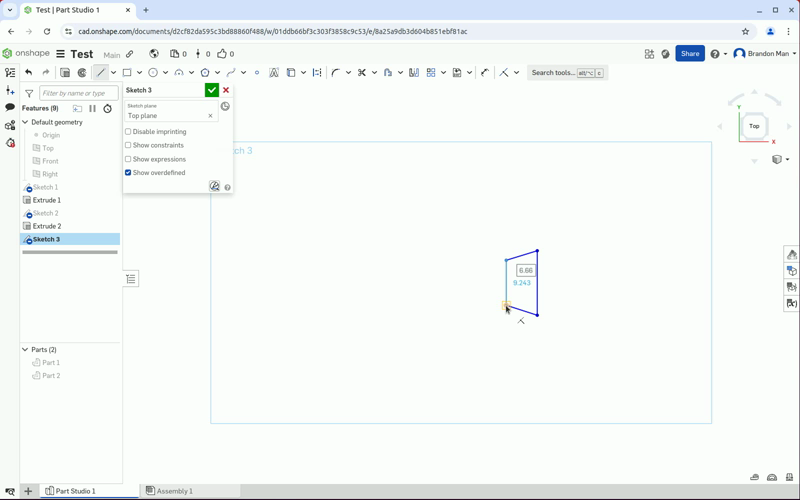
mouse_move(518, 295)
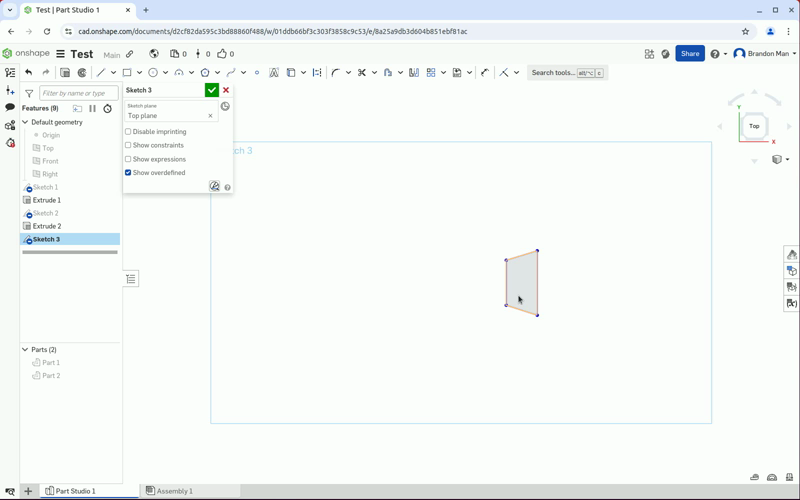
scroll(6)
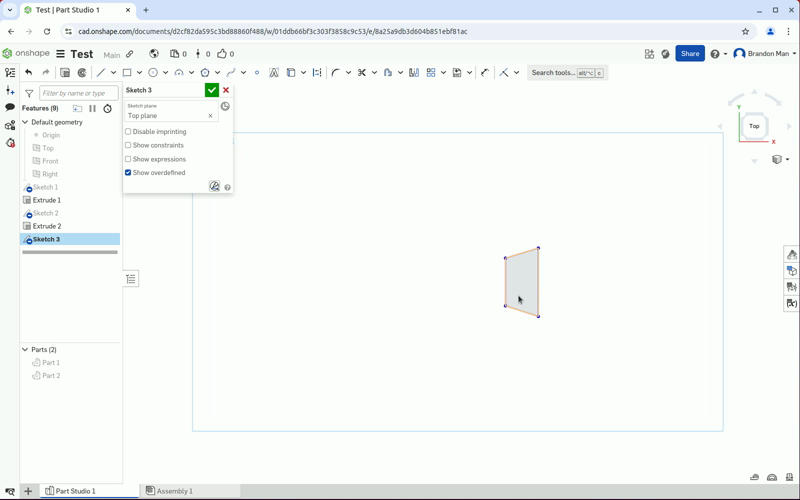
scroll(6)
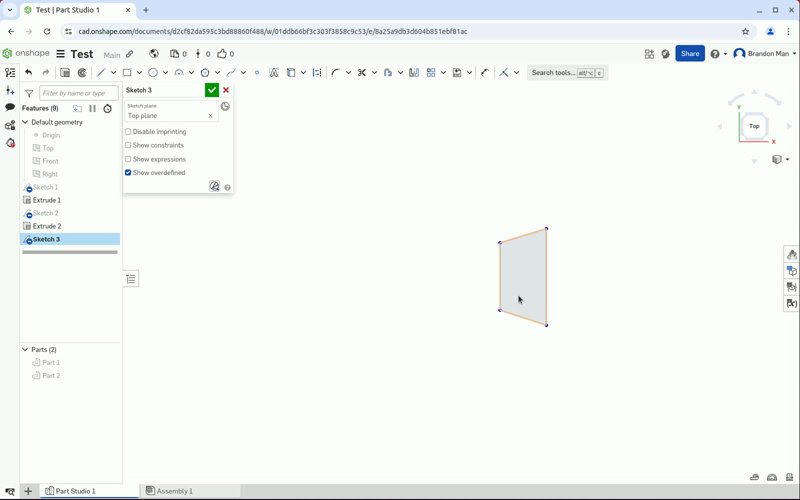
scroll(6)
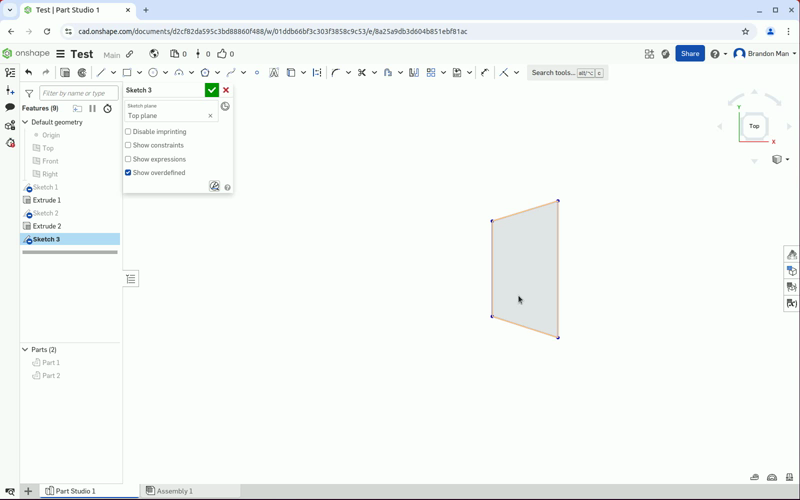
scroll(6)
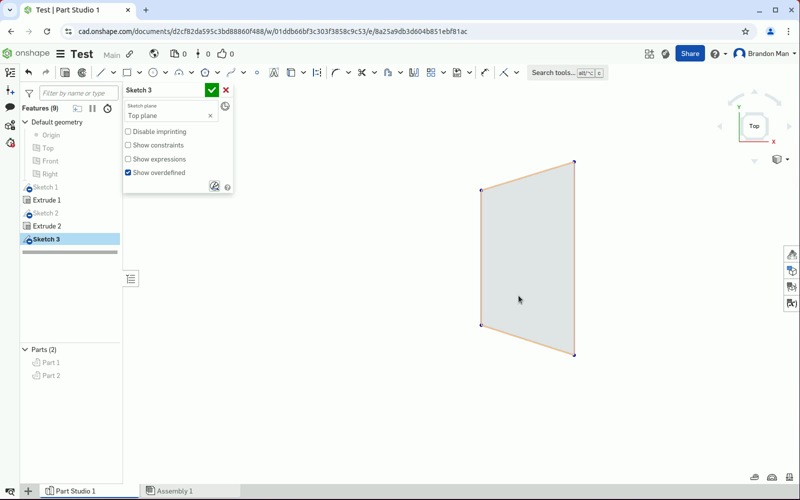
scroll(6)
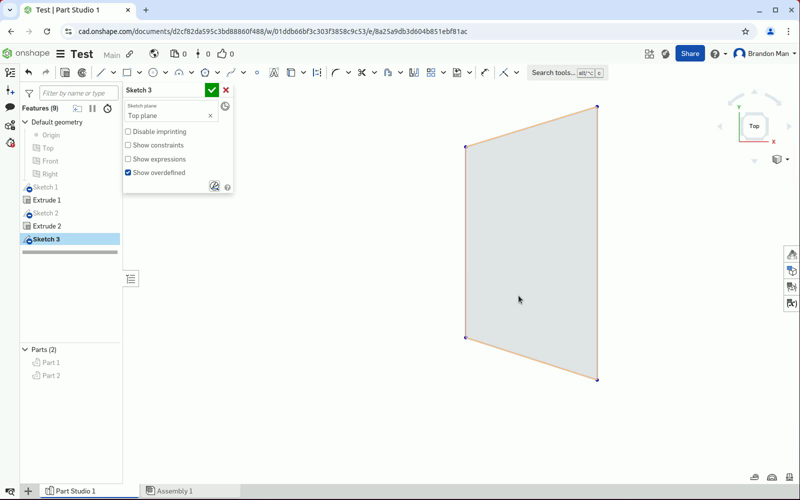
scroll(6)
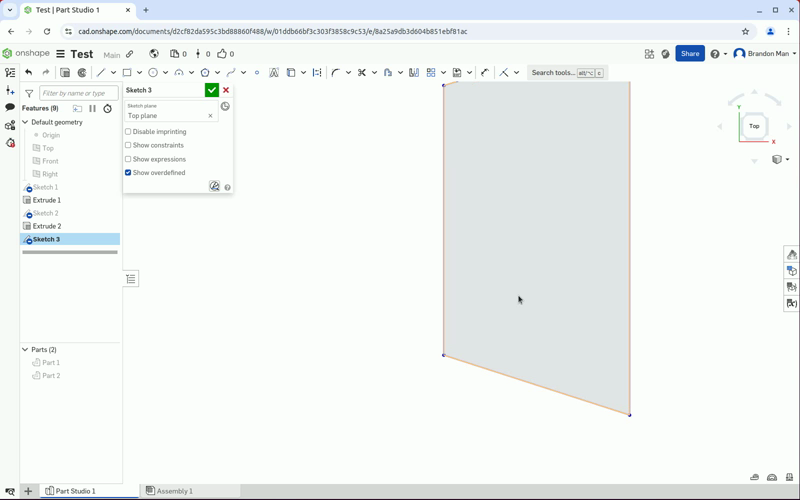
scroll(6)
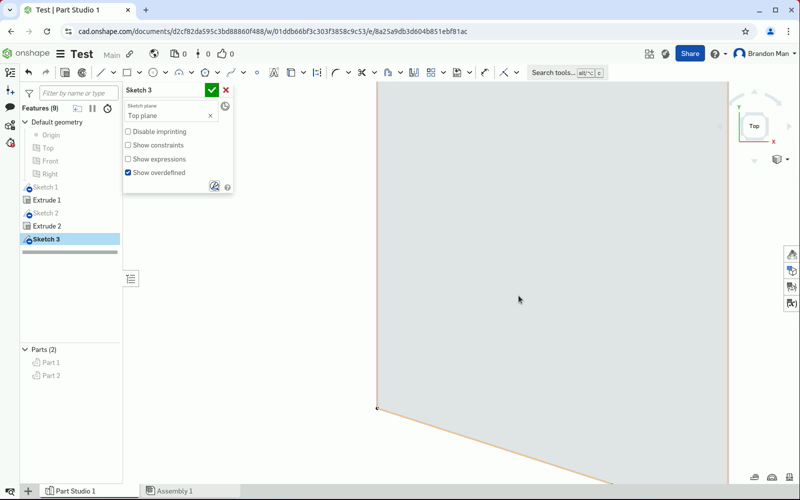
click(518, 295)
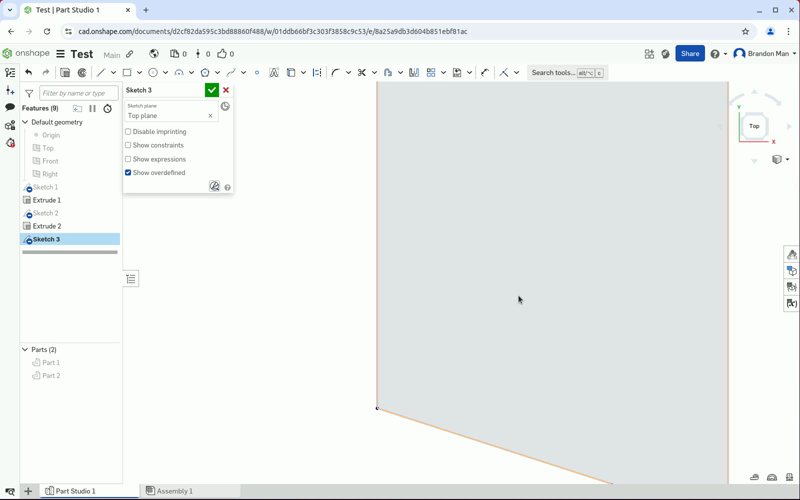
scroll(-6)
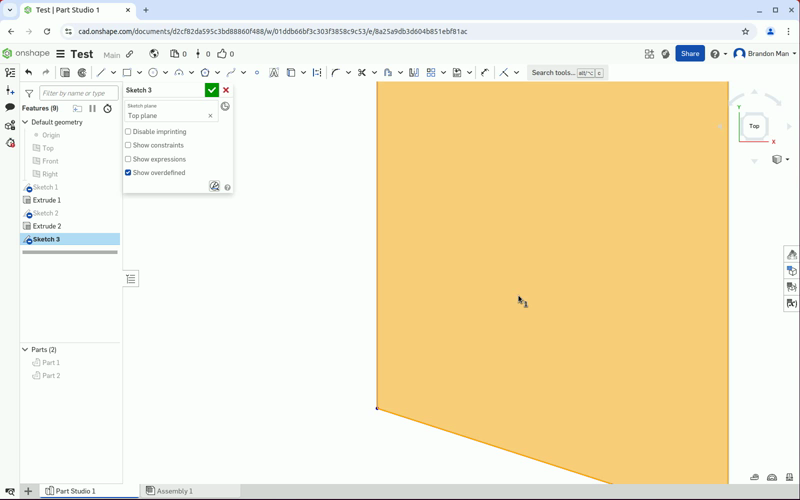
scroll(-6)
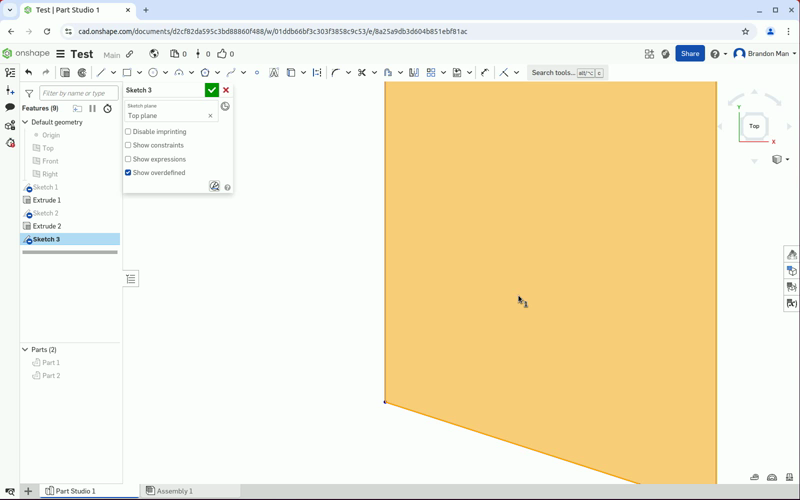
scroll(-6)
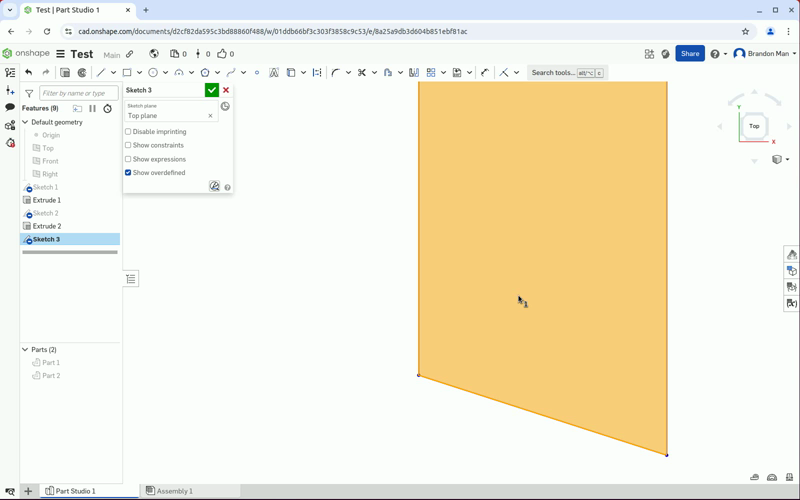
scroll(-6)
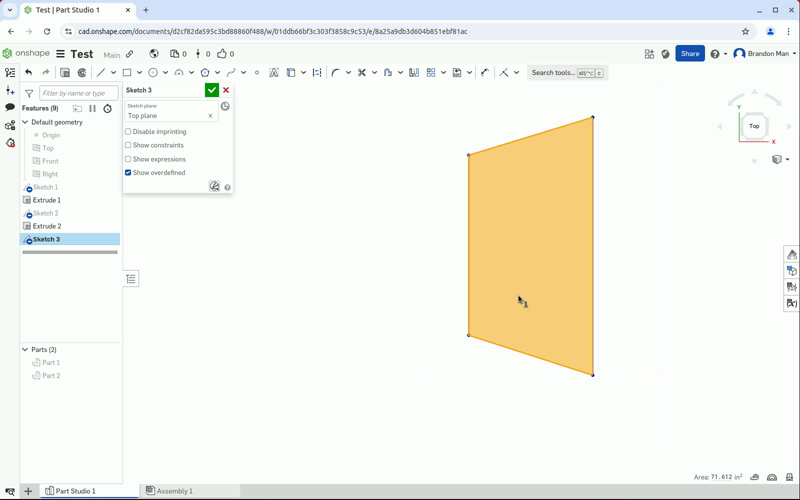
scroll(-6)
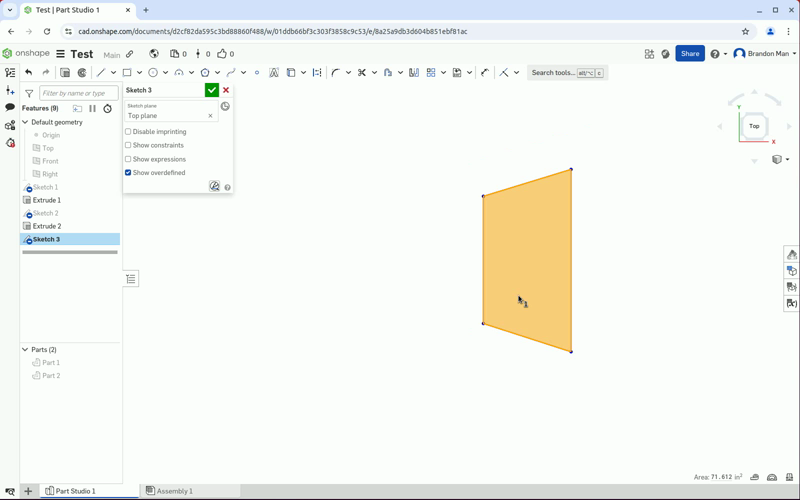
scroll(-6)
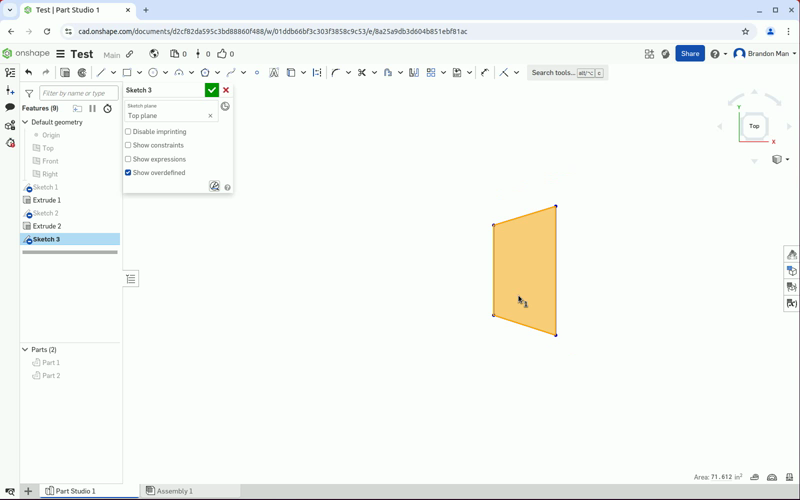
scroll(-6)
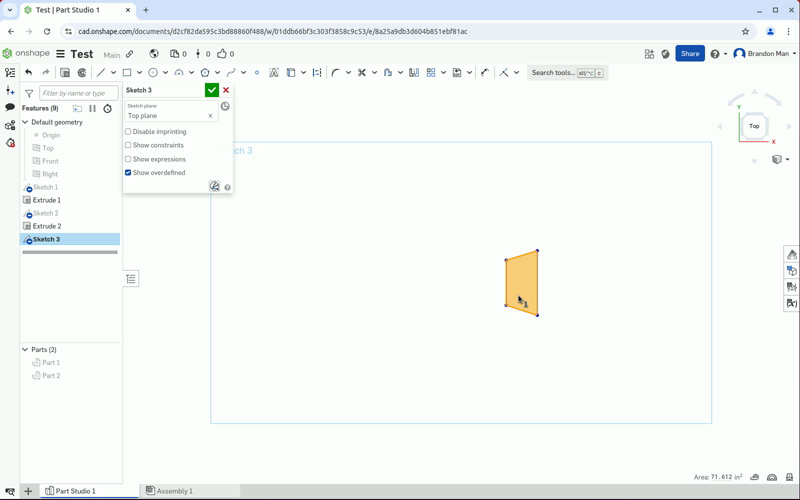
mouse_move(73, 352)
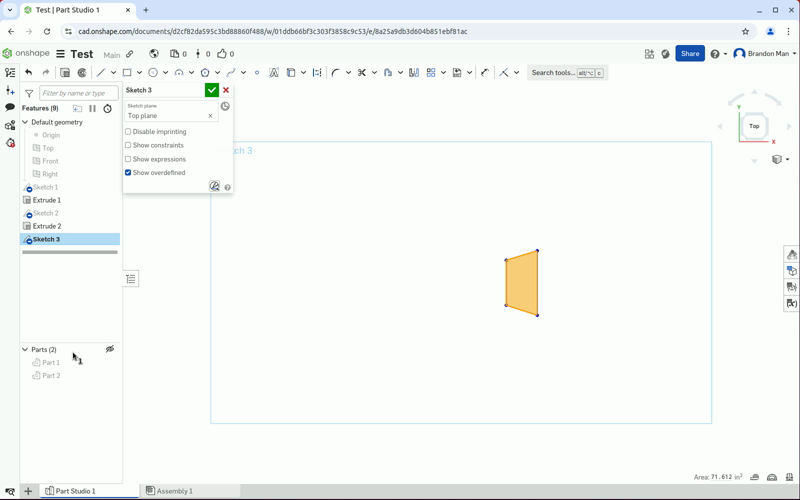
key(shift+y)
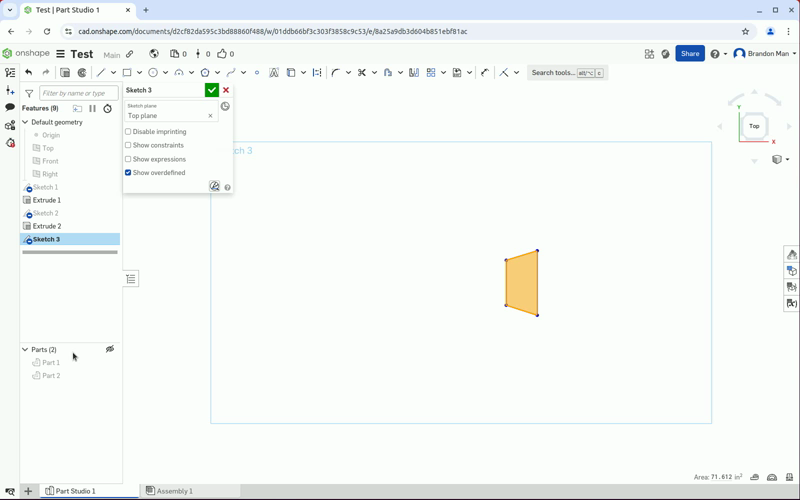
key(shift+e)
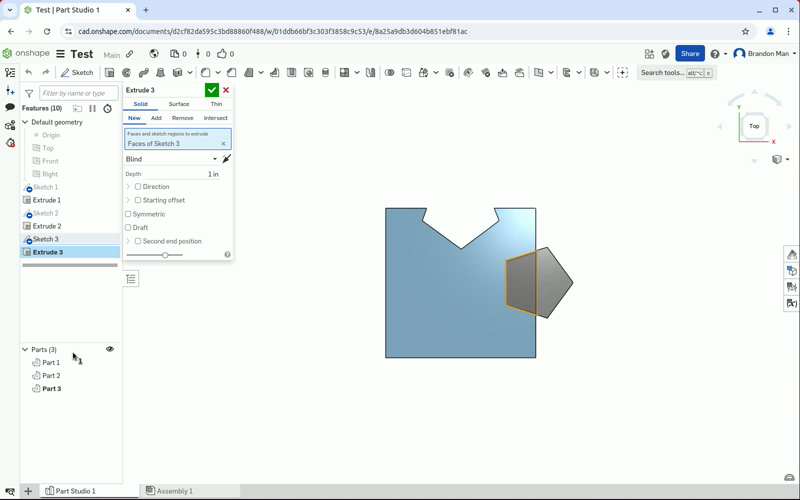
mouse_move(143, 106)
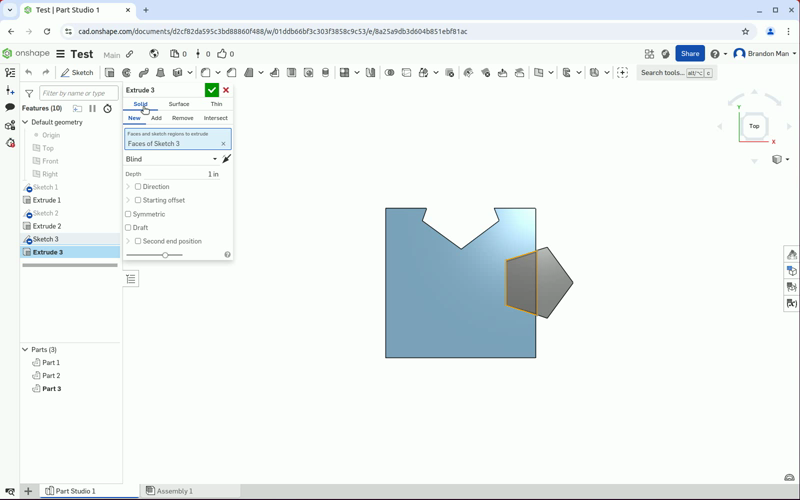
click(143, 106)
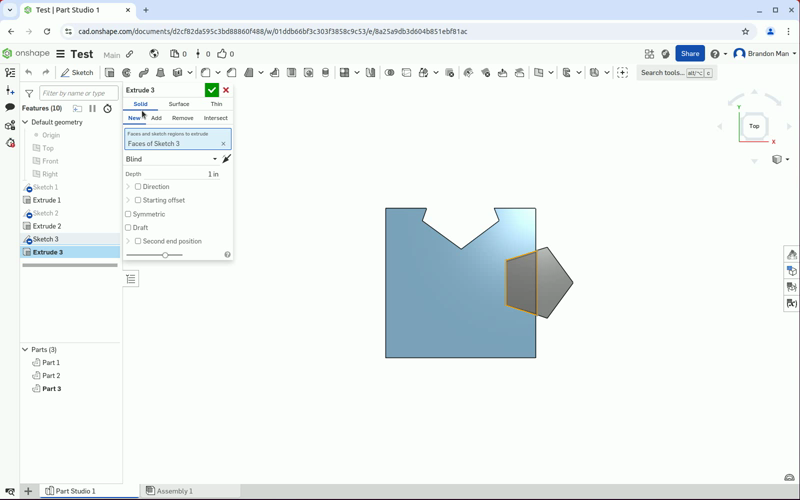
mouse_move(137, 120)
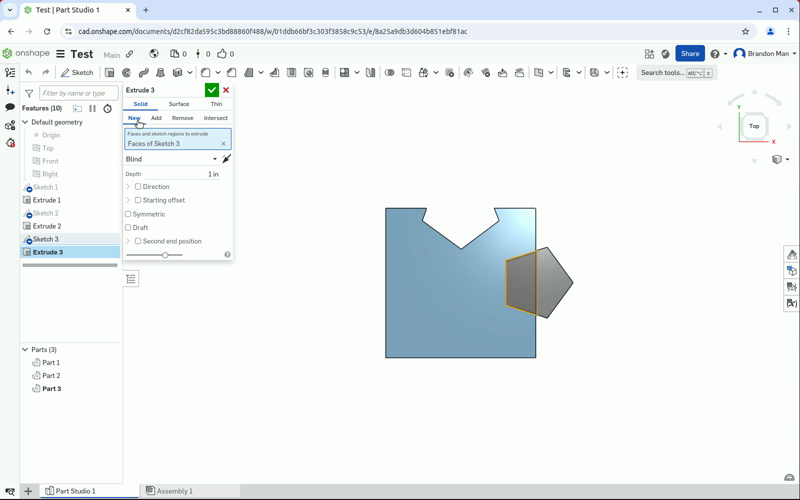
click(137, 120)
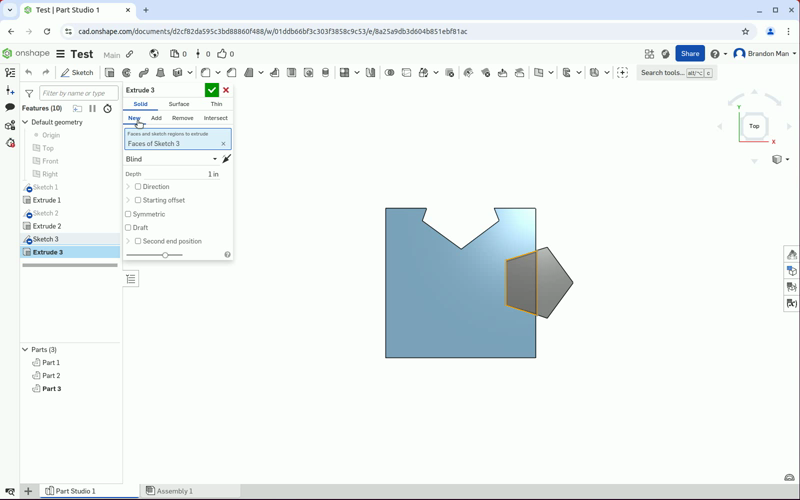
key(tab, 4)
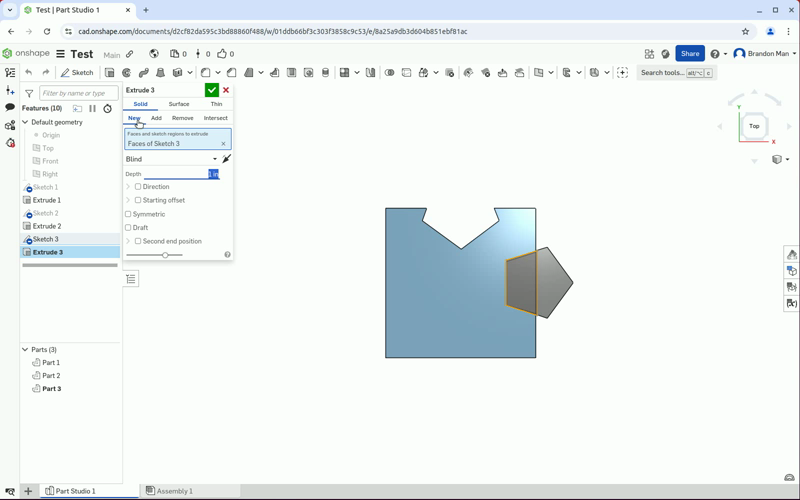
text(6.258)
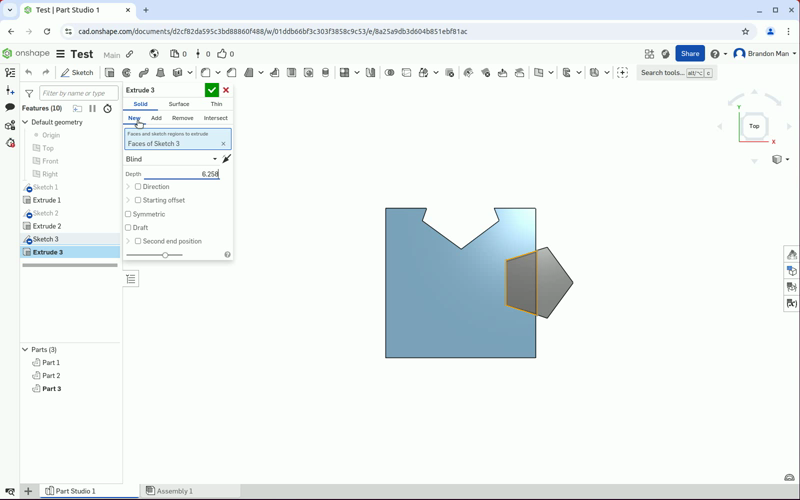
key(enter)
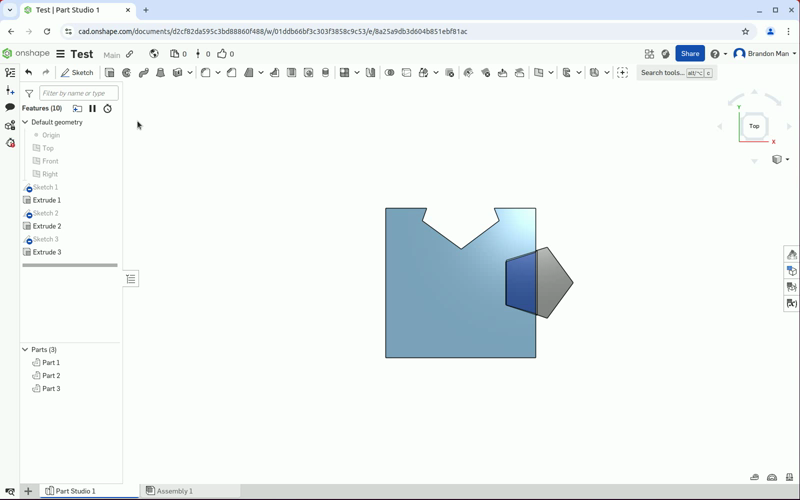
key(shift+h)
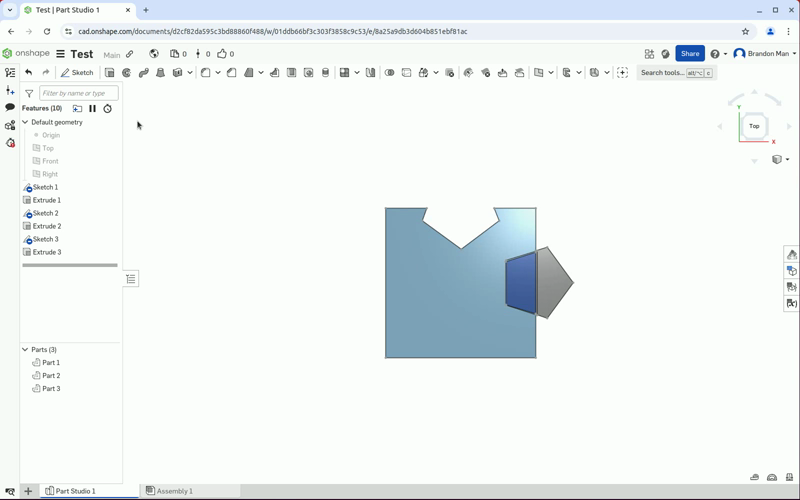
key(shift+h)
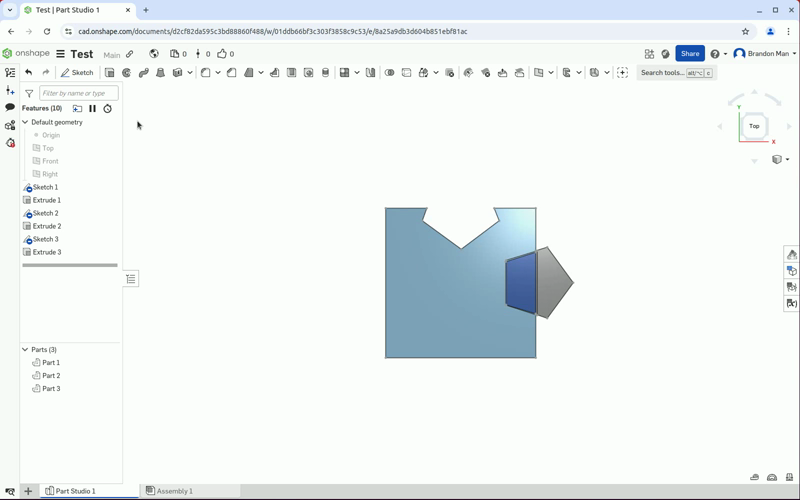
key(shift+7)
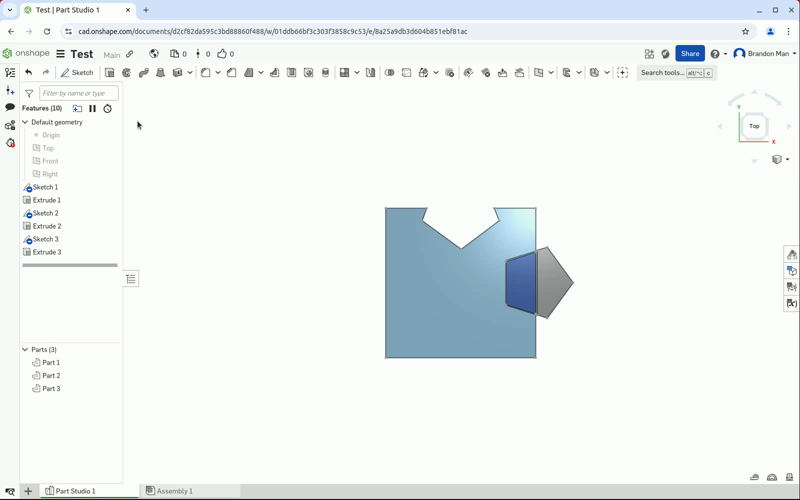
key(up, 3)
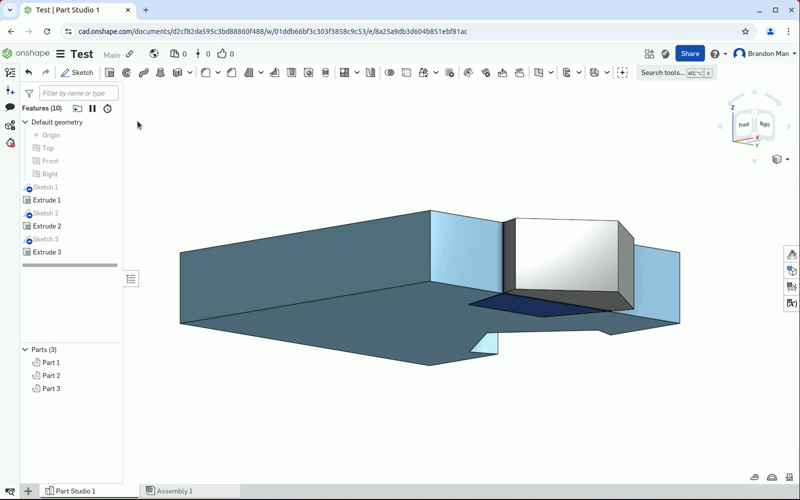
key(left, 3)
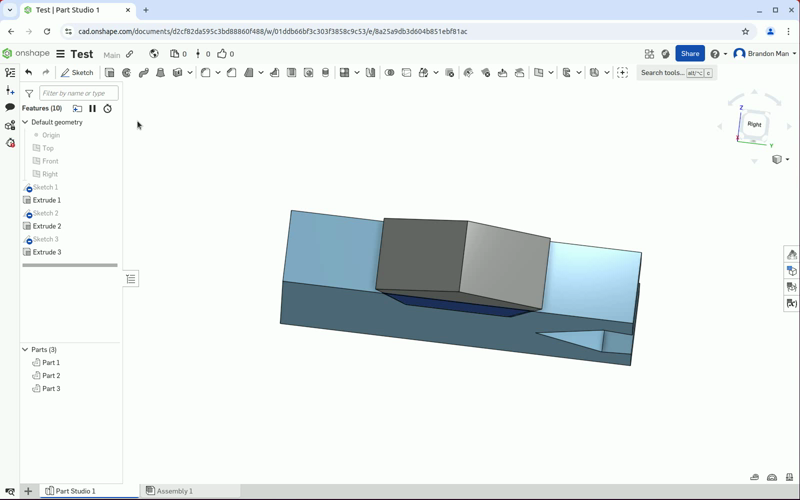
key(right, 3)
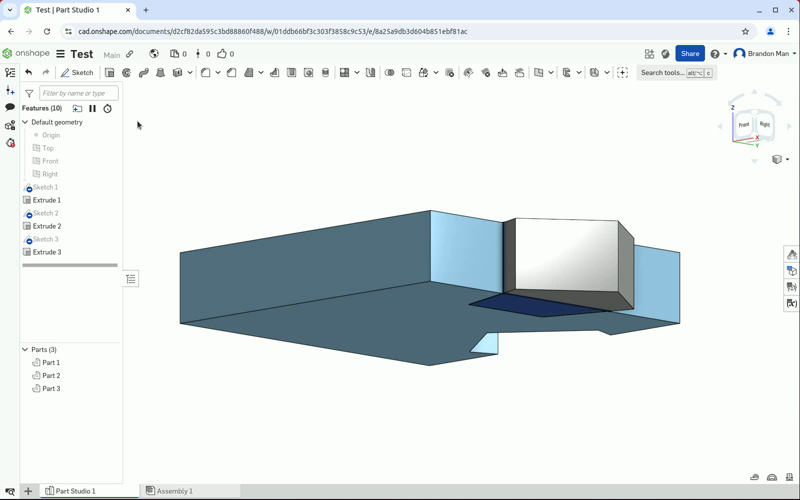
key(down, 3)
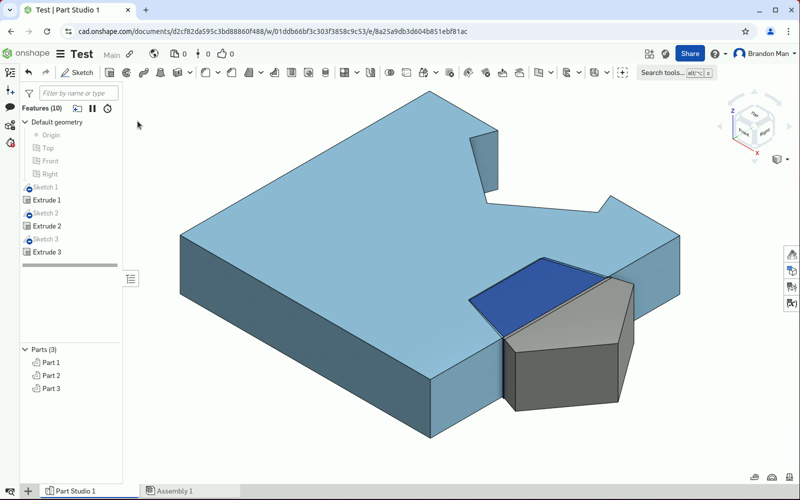
mouse_move(73, 189)
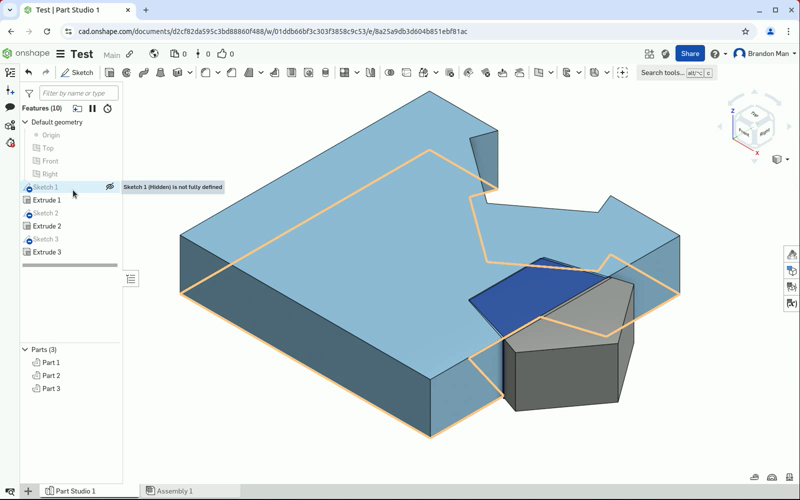
click(73, 189)